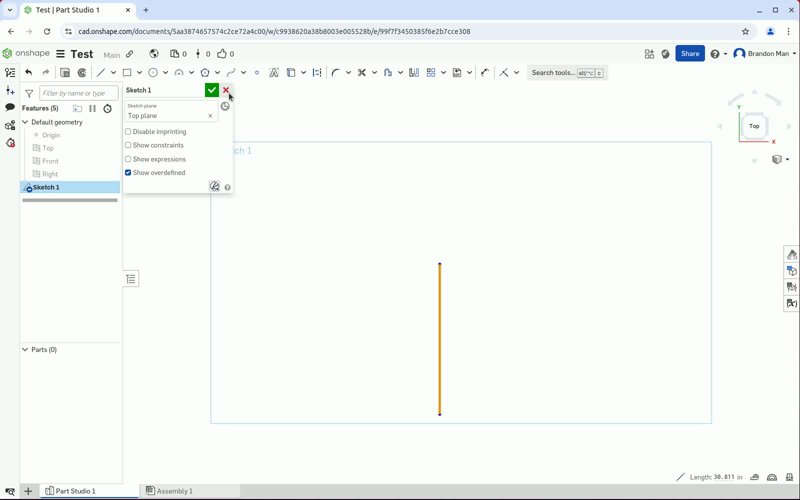
key(shift+h)
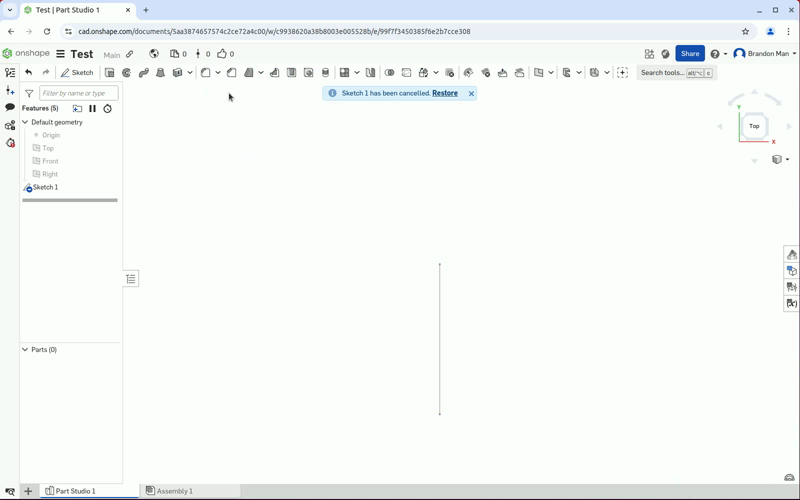
mouse_move(73, 352)
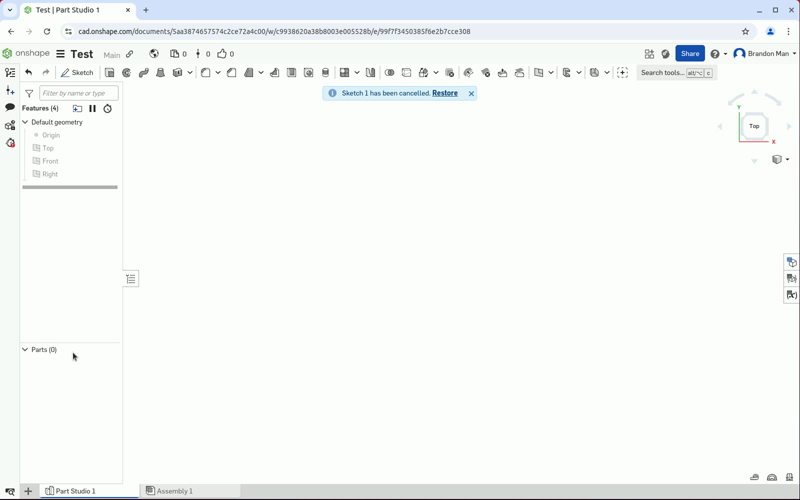
key(y)
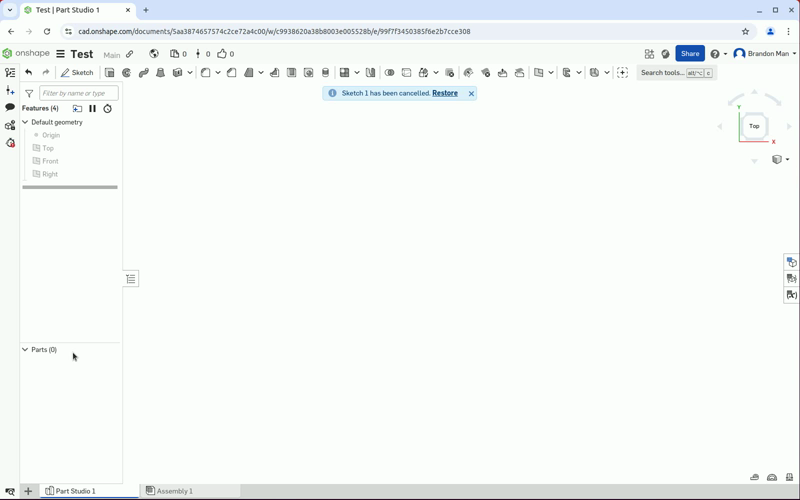
key(shift+p)
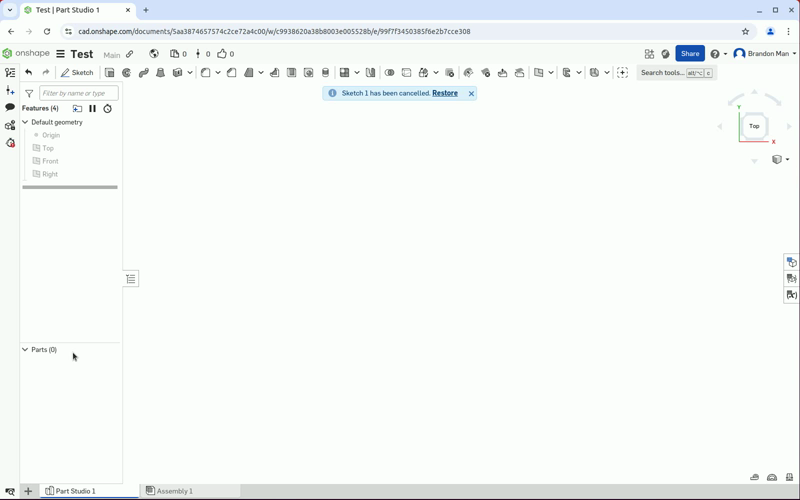
key(space)
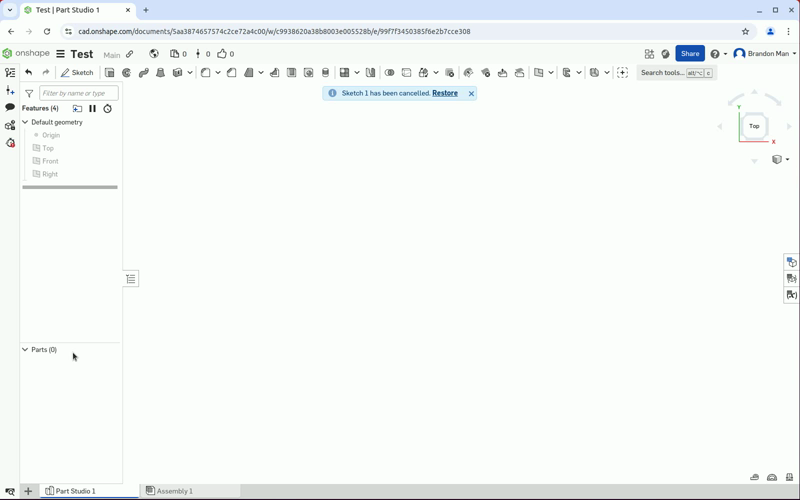
key_down(shift)
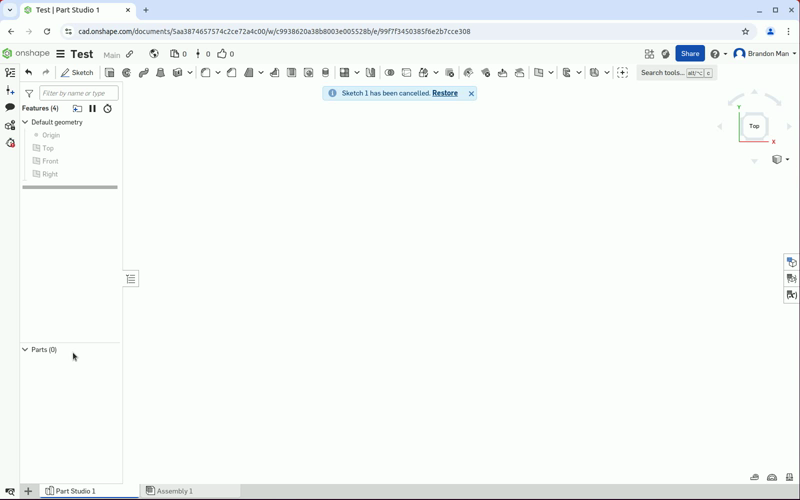
key(up)
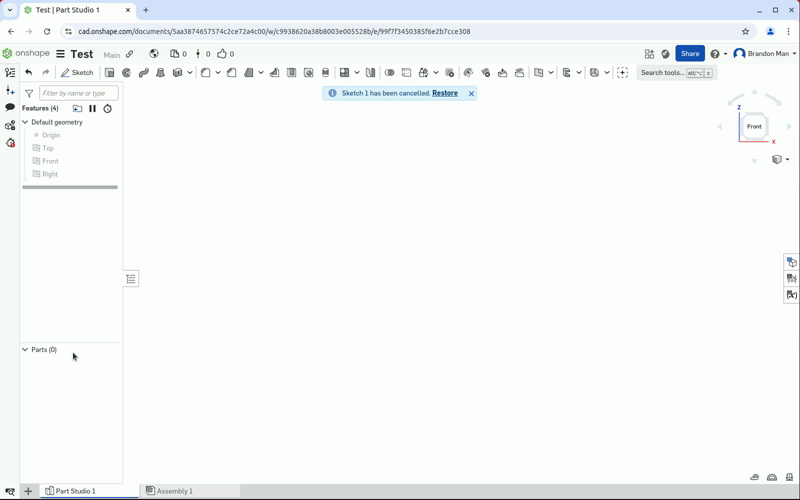
key_up(shift)
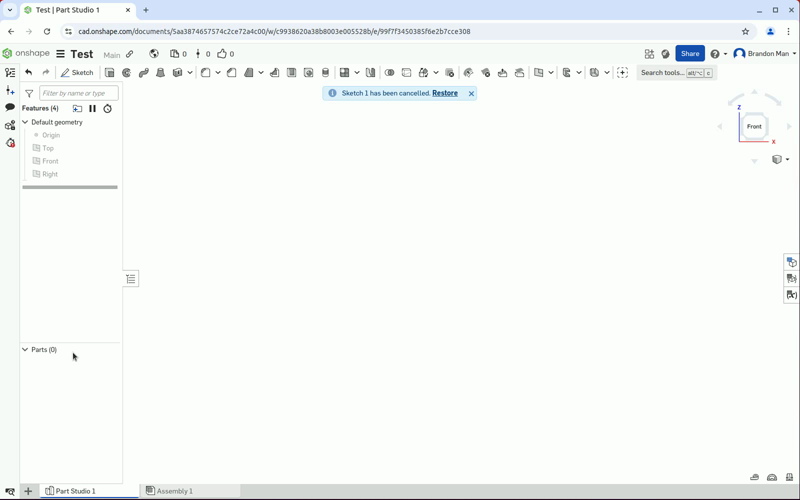
mouse_move(73, 352)
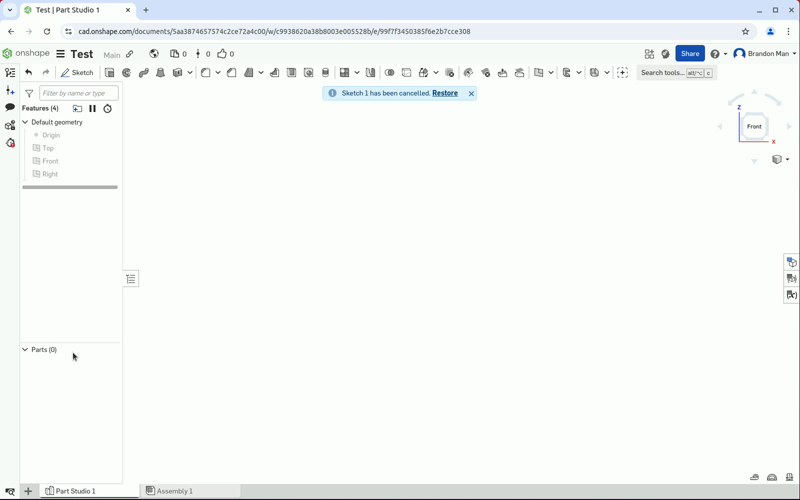
key(shift+y)
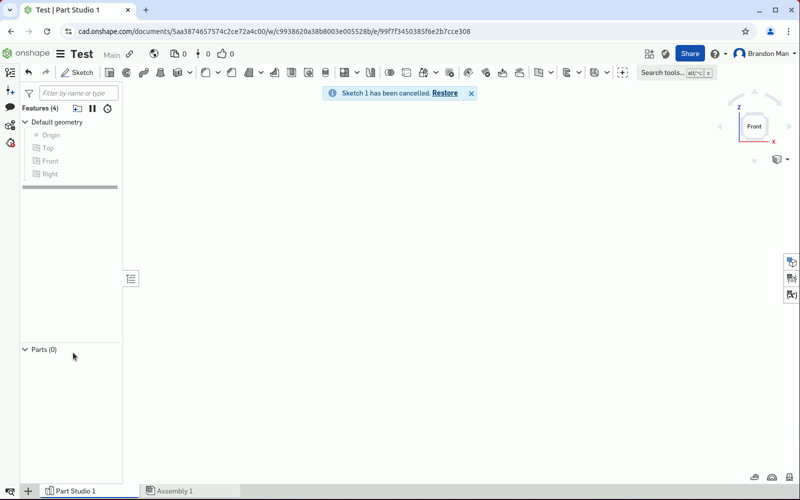
key(shift+s)
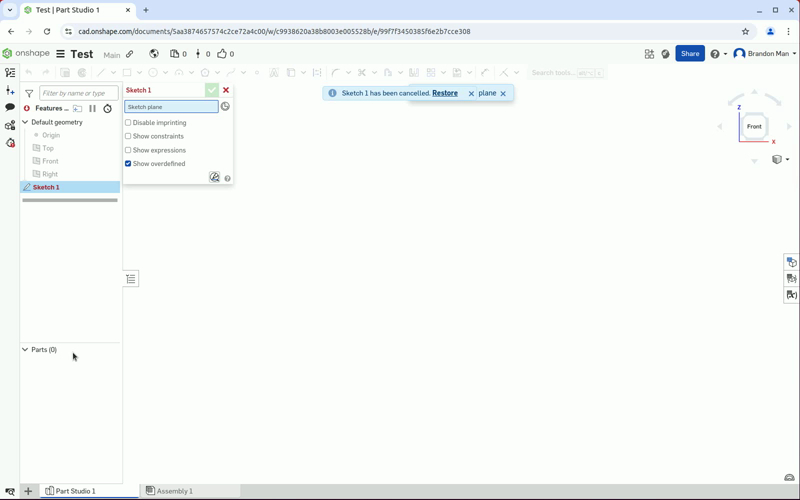
mouse_move(73, 163)
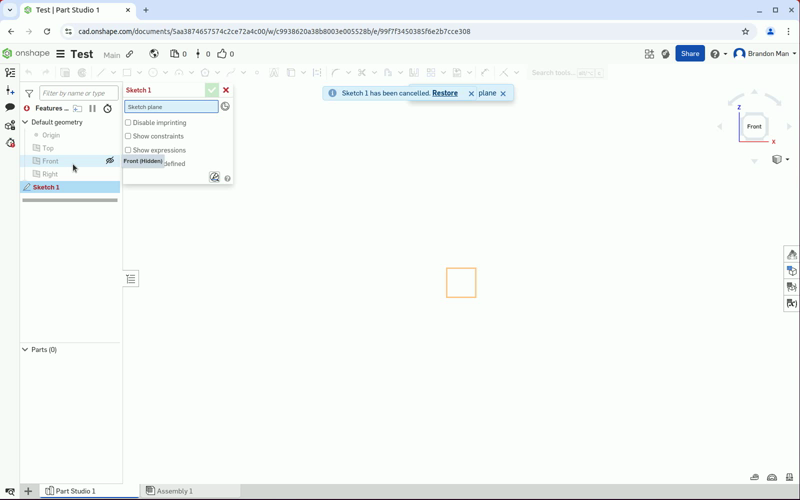
click(73, 163)
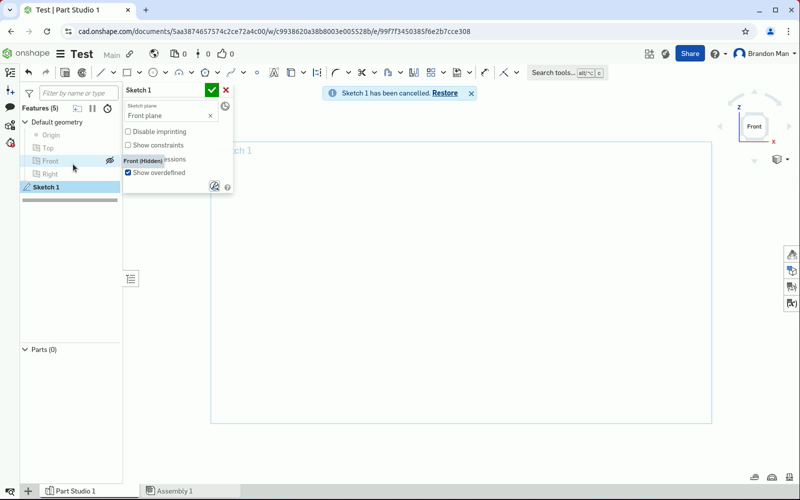
mouse_move(73, 352)
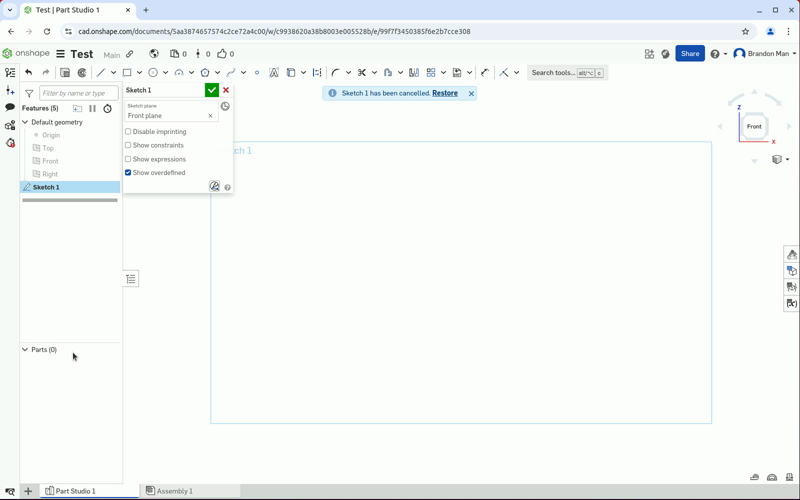
key(y)
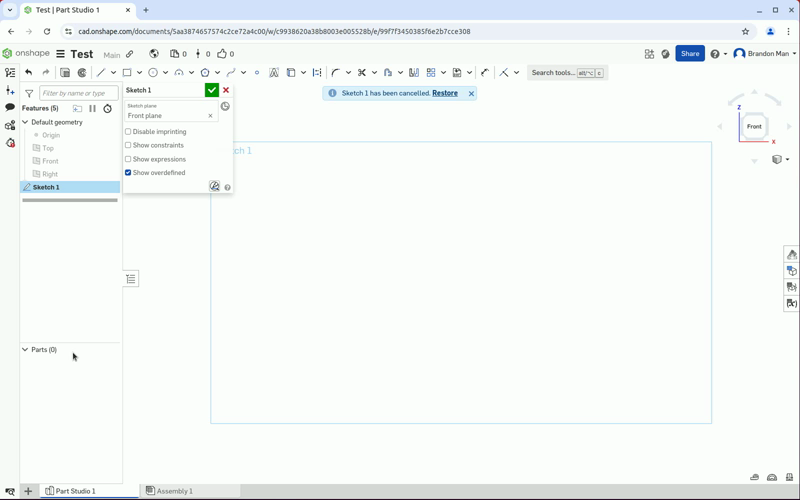
key(l)
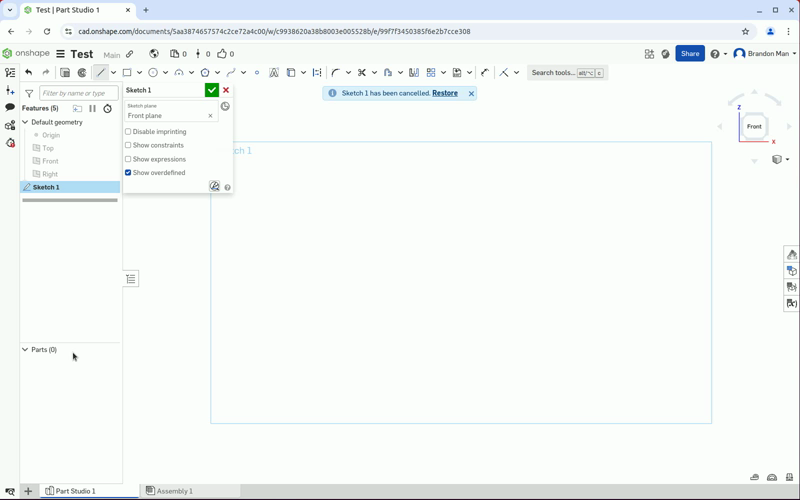
key_down(shift)
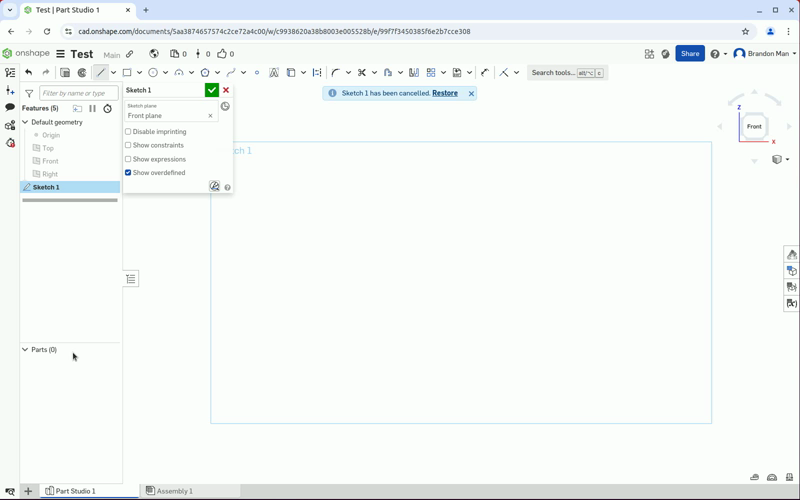
mouse_move(460, 282)
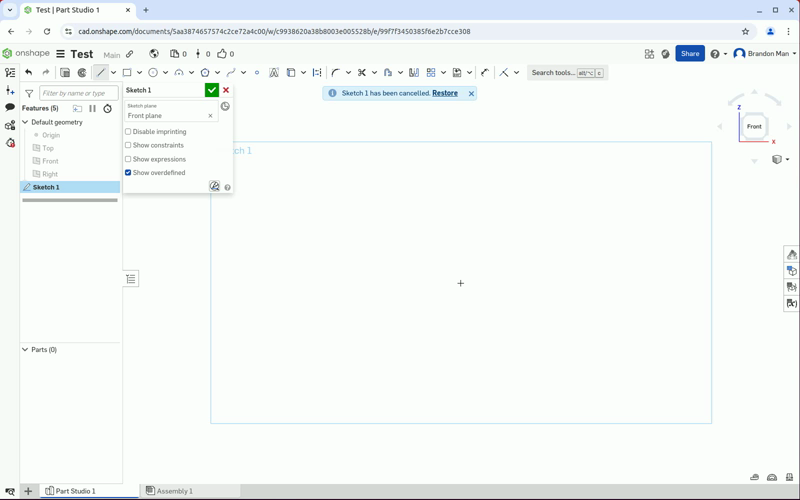
click(460, 282)
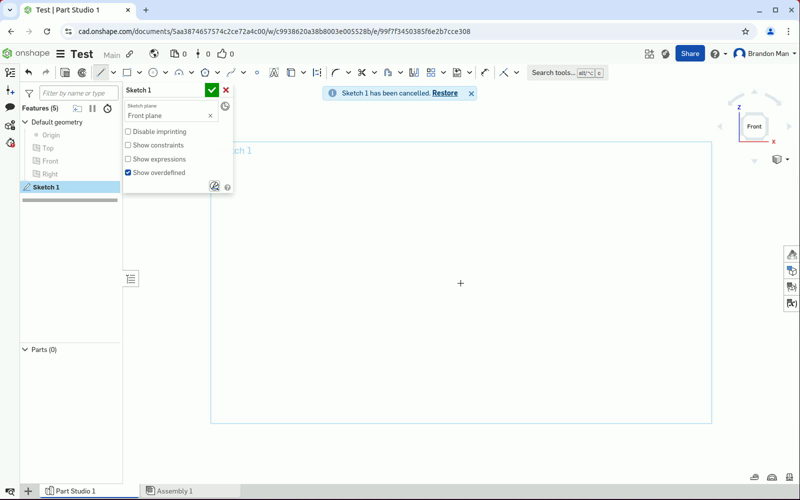
key_up(shift)
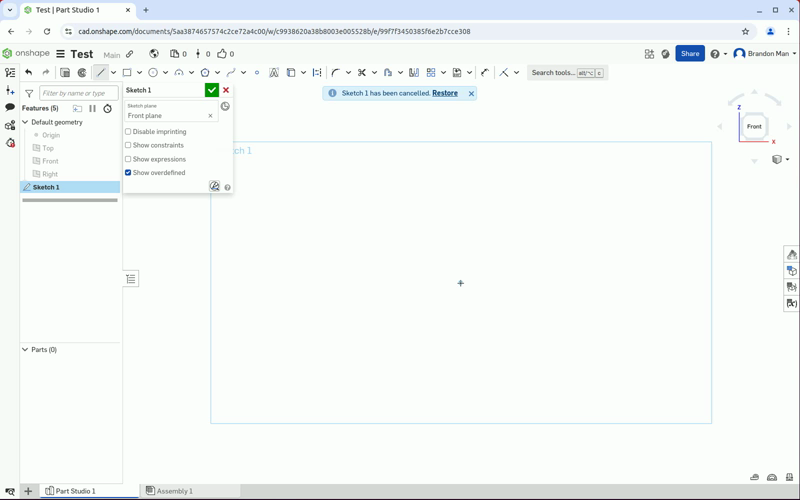
key_down(shift)
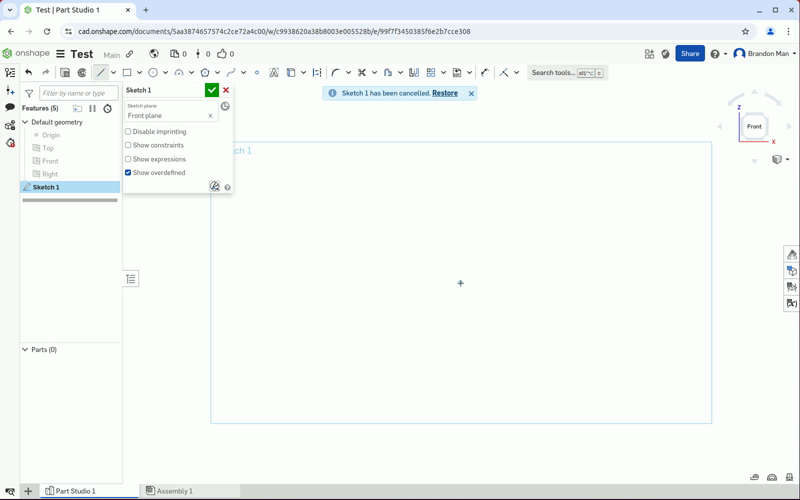
mouse_move(573, 282)
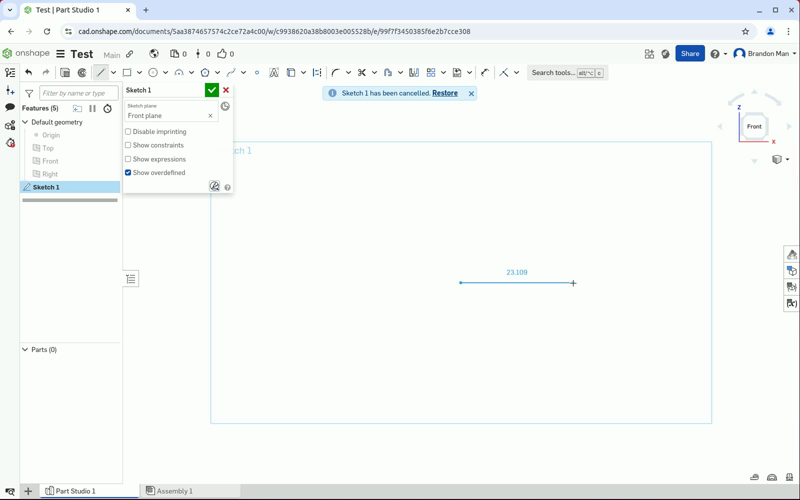
click(573, 282)
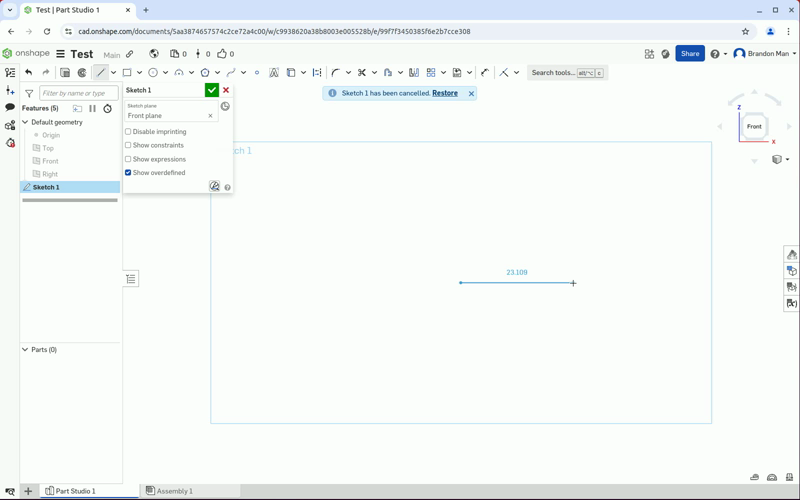
key_up(shift)
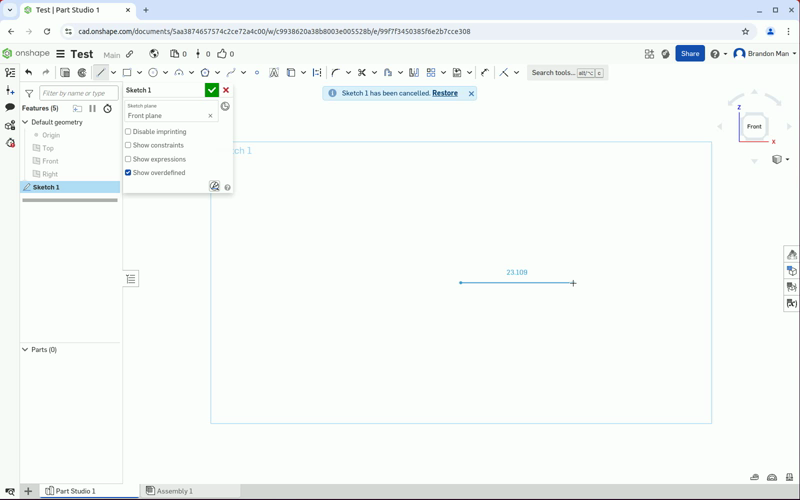
key_down(shift)
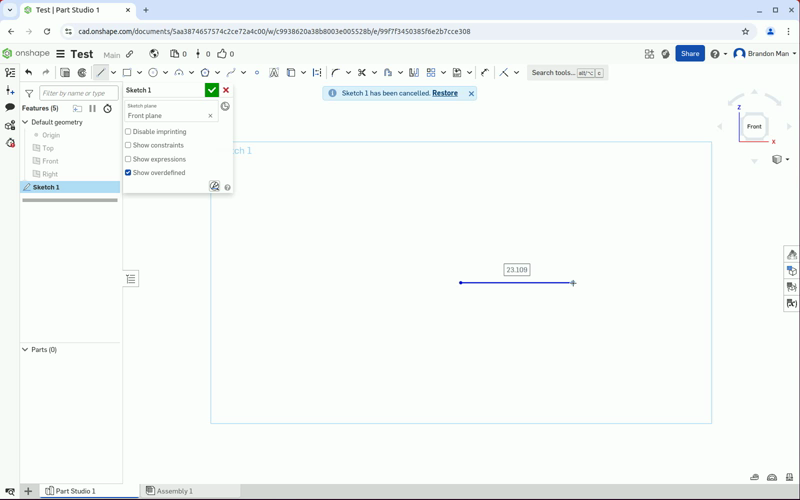
mouse_move(589, 282)
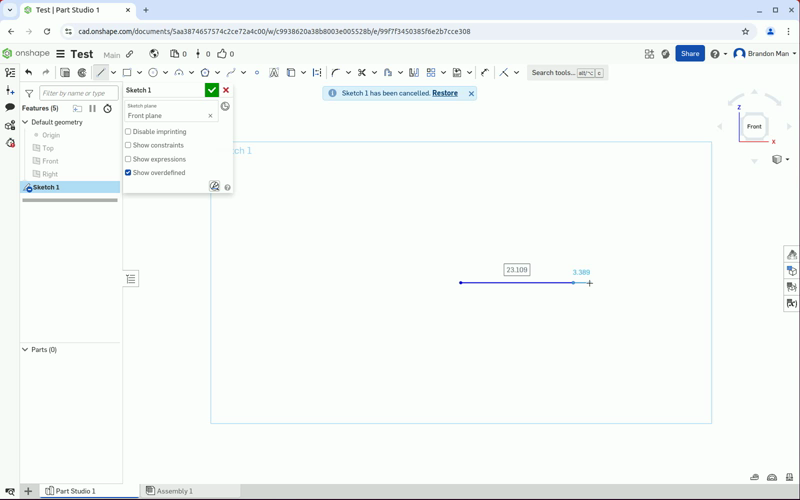
mouse_move(573, 264)
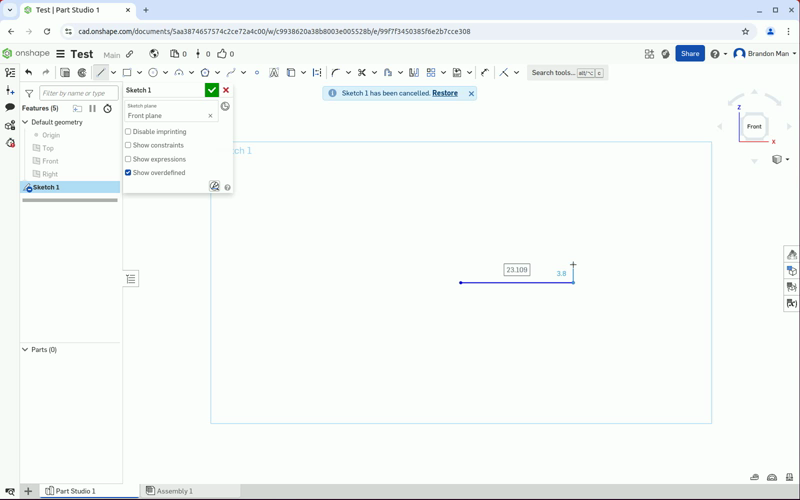
click(573, 264)
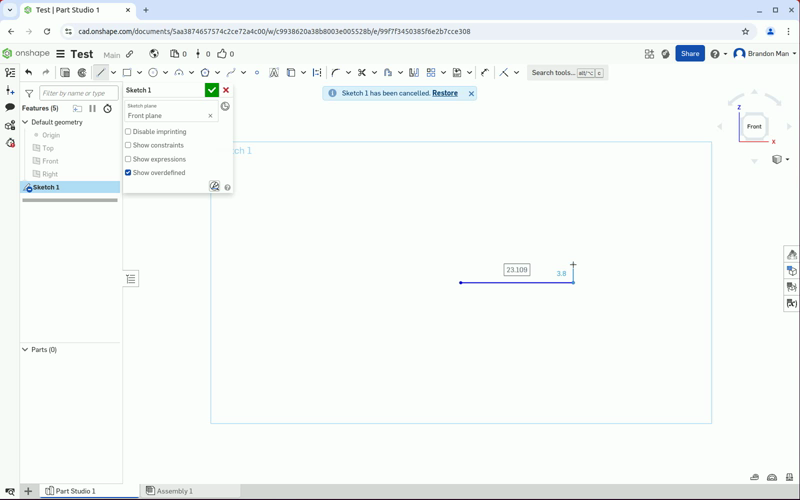
key_up(shift)
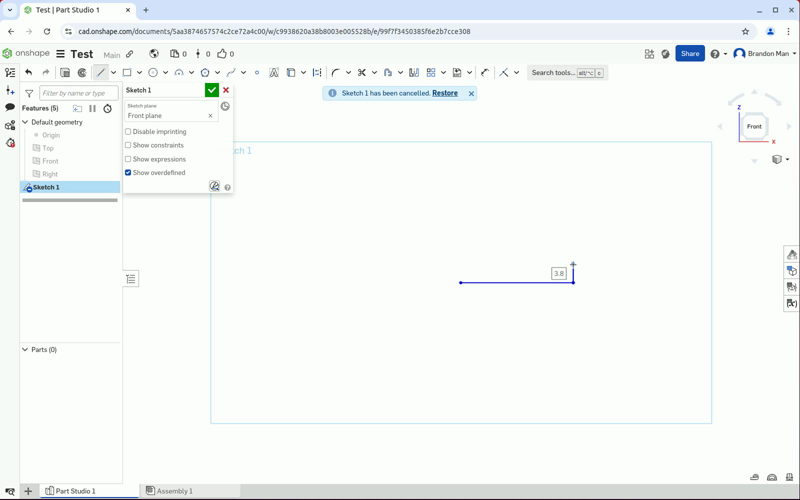
key_down(shift)
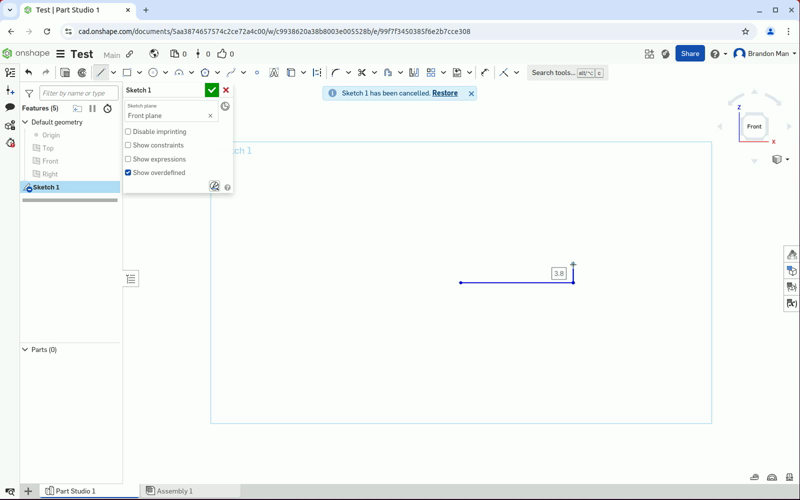
mouse_move(498, 264)
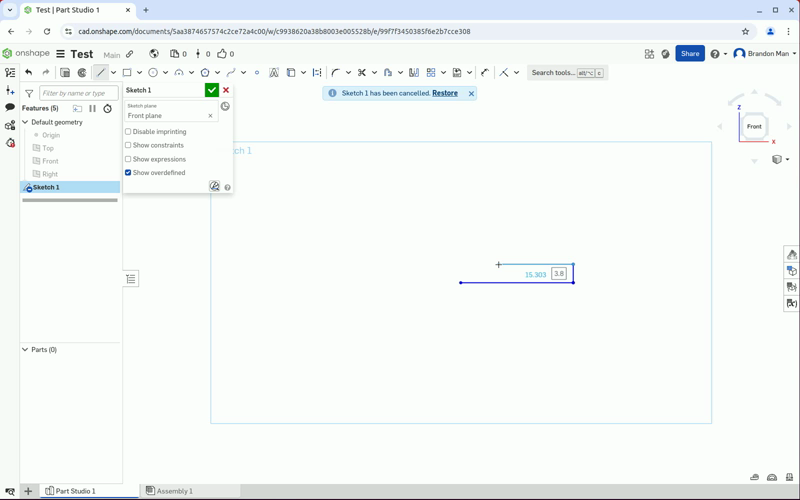
click(498, 264)
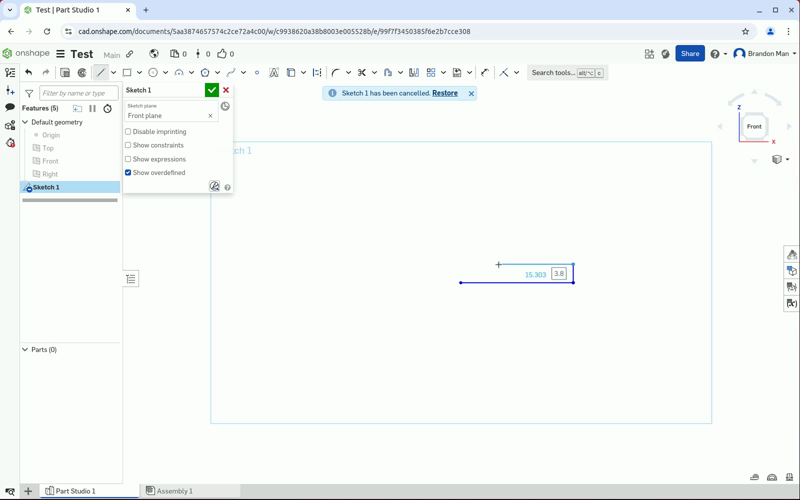
key_up(shift)
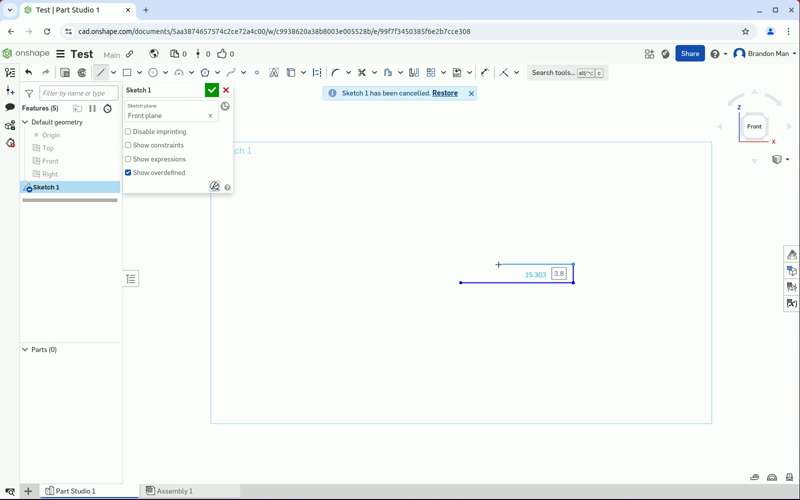
key_down(shift)
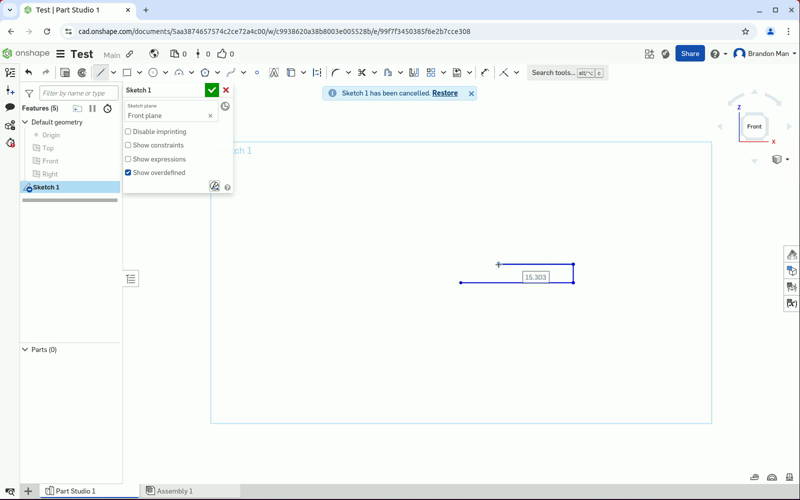
mouse_move(528, 264)
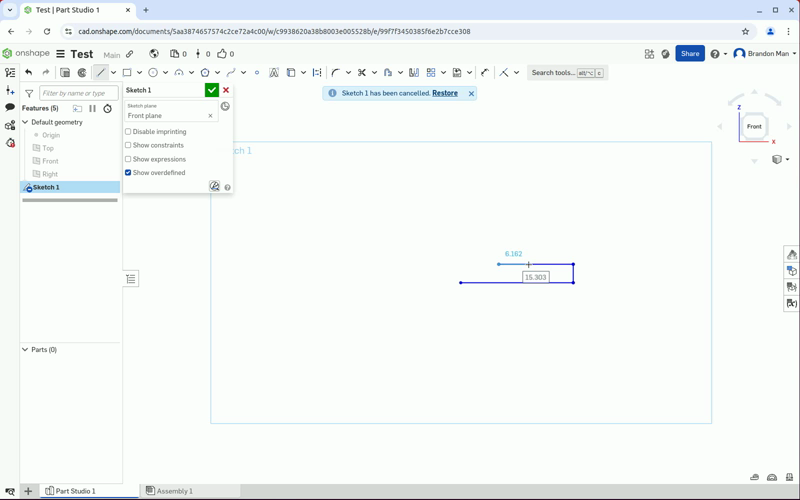
mouse_move(498, 245)
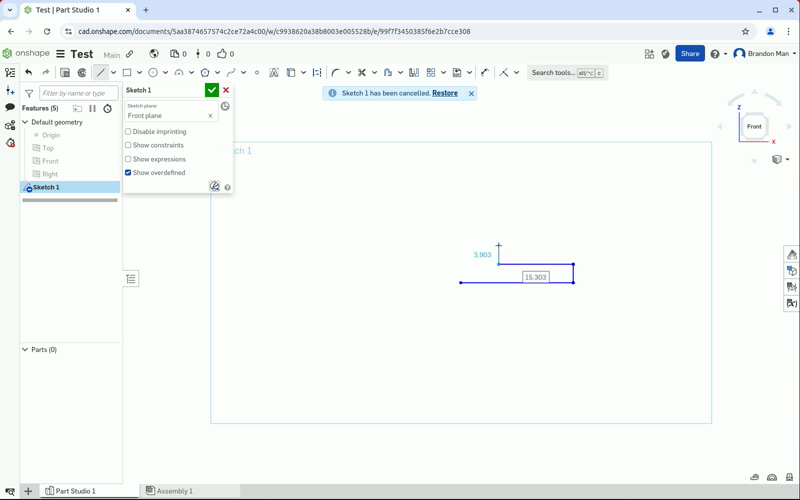
click(498, 245)
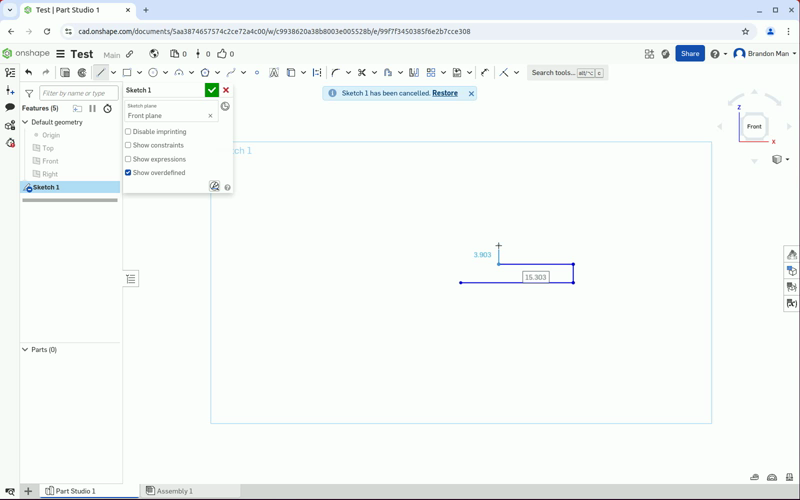
key_up(shift)
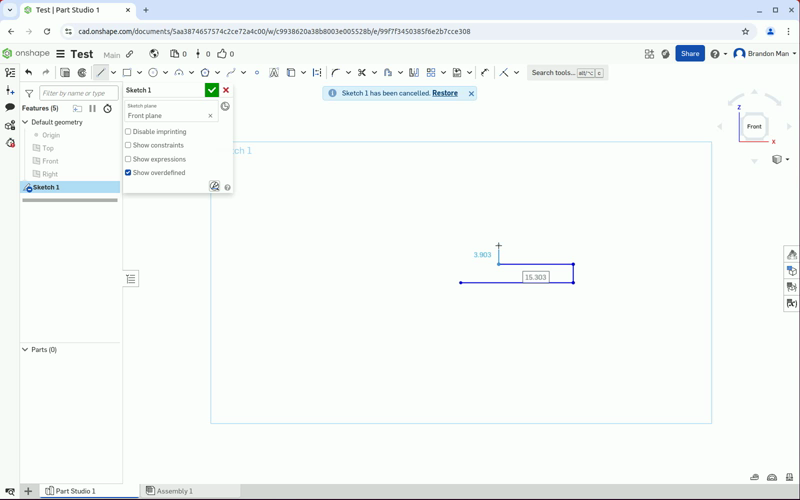
key_down(shift)
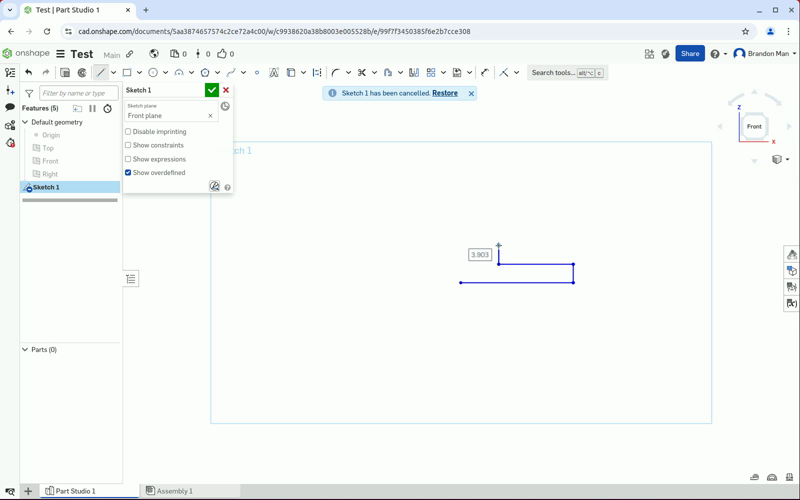
mouse_move(528, 245)
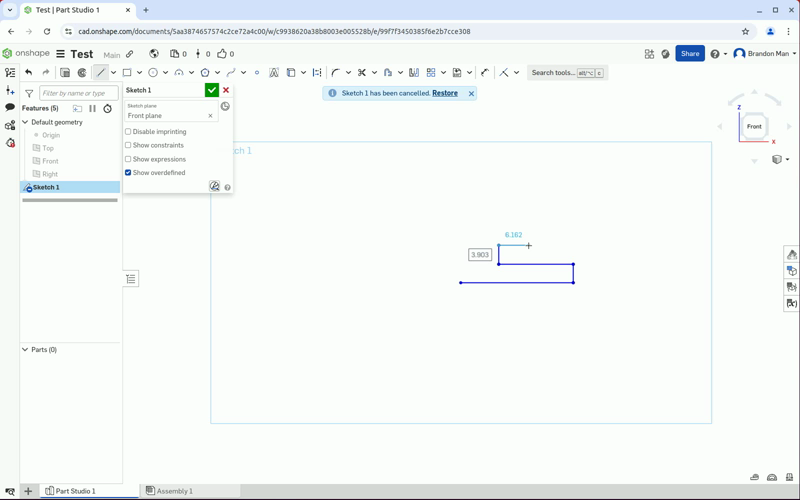
mouse_move(479, 245)
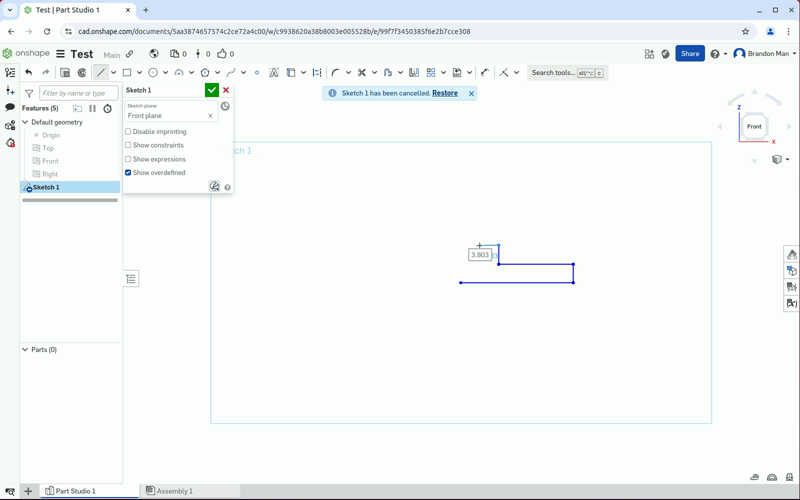
click(479, 245)
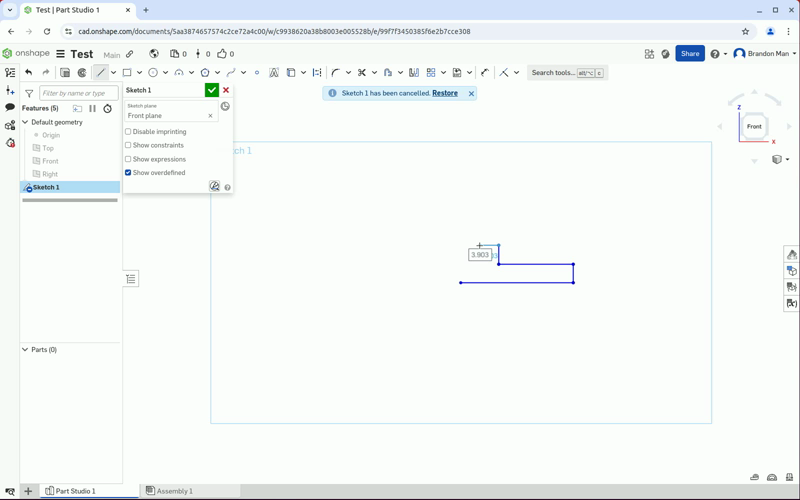
key_up(shift)
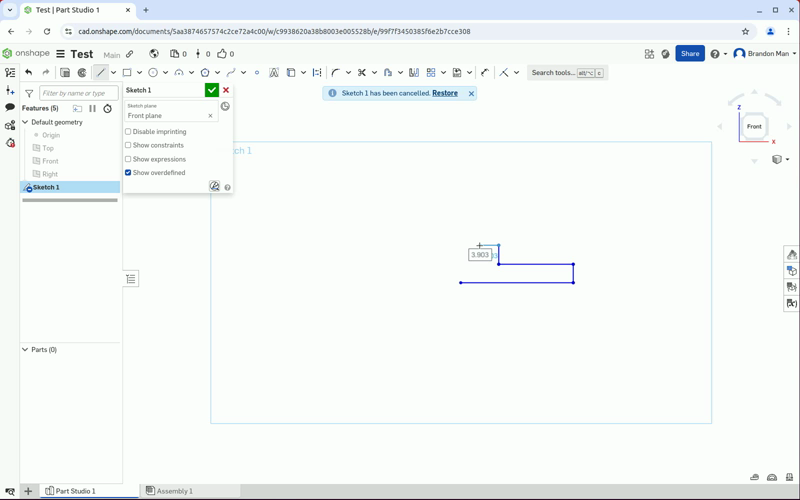
key_down(shift)
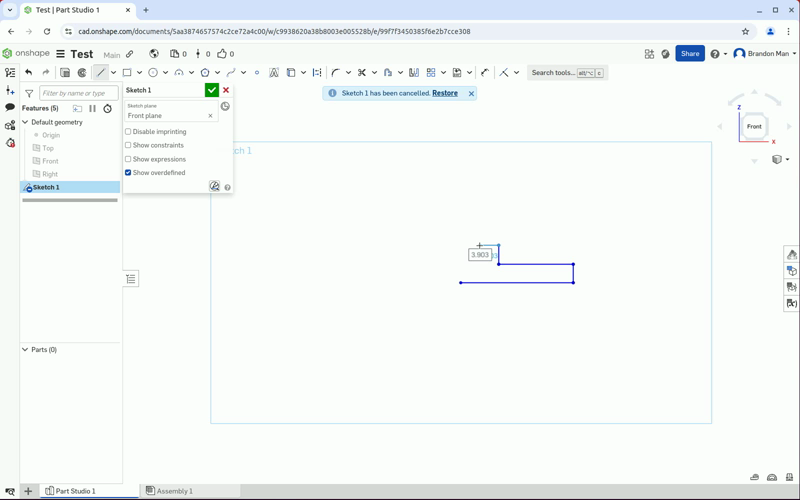
mouse_move(509, 245)
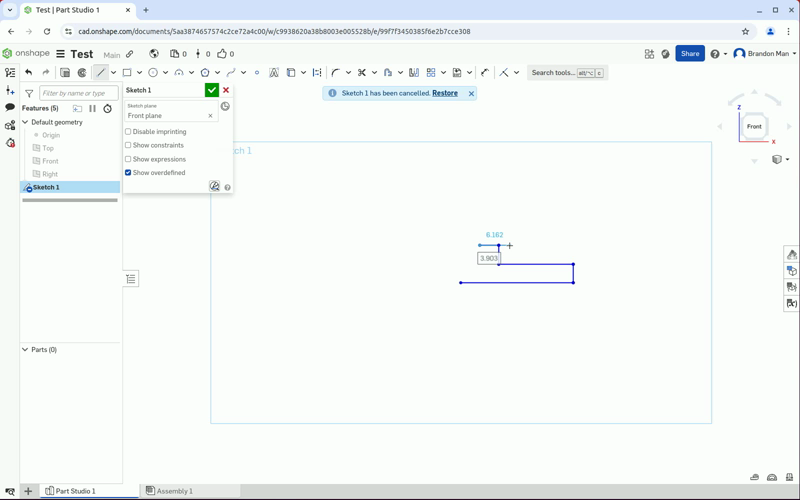
mouse_move(479, 208)
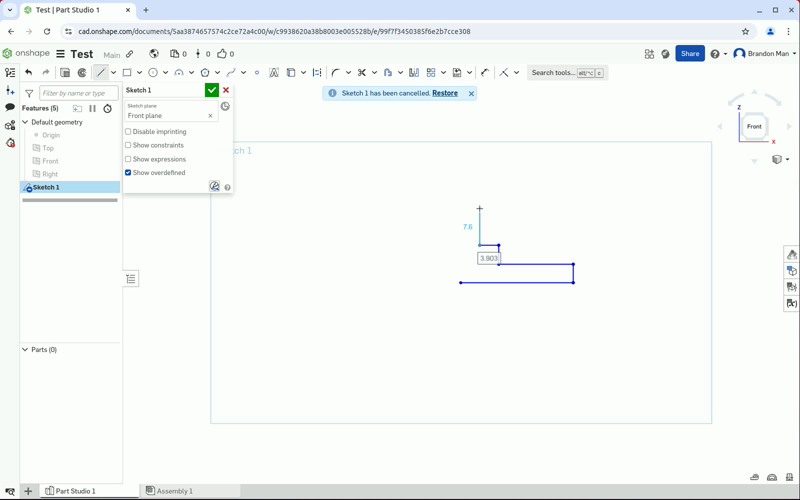
click(479, 208)
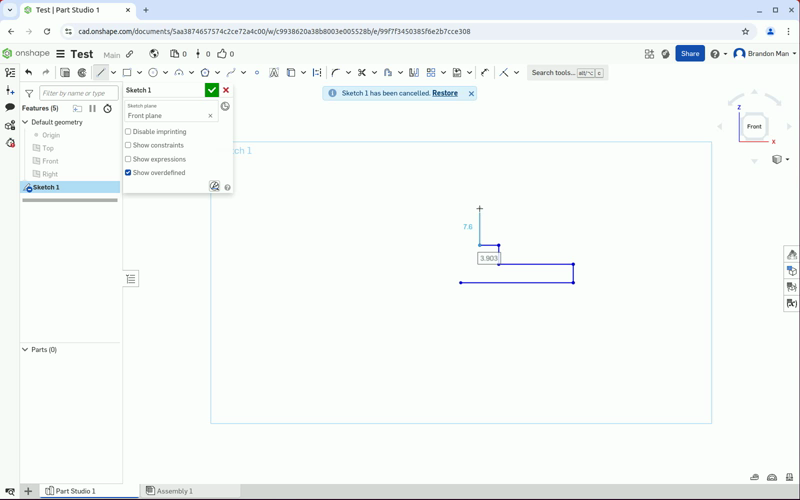
key_up(shift)
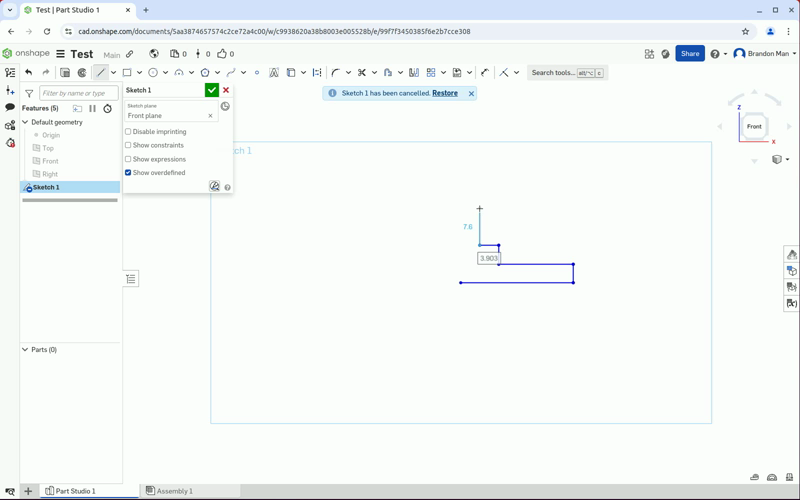
key_down(shift)
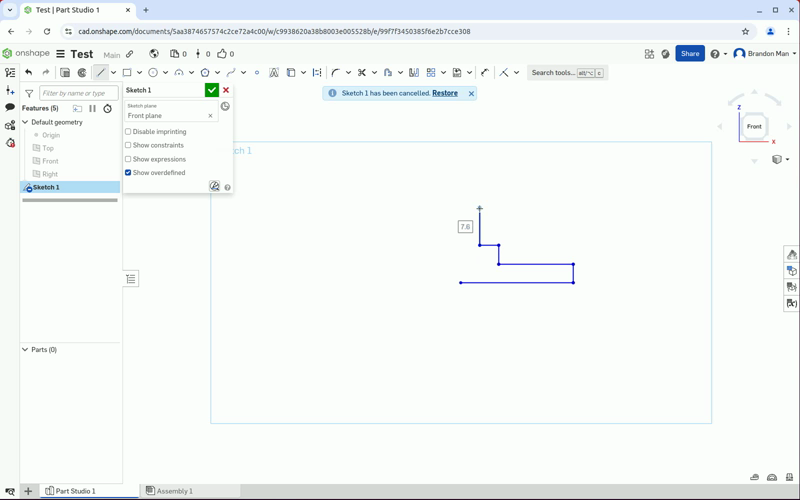
mouse_move(509, 208)
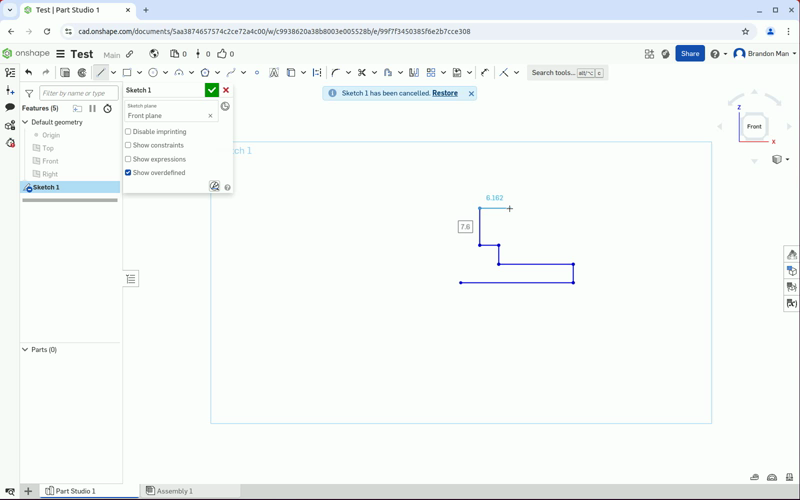
mouse_move(460, 208)
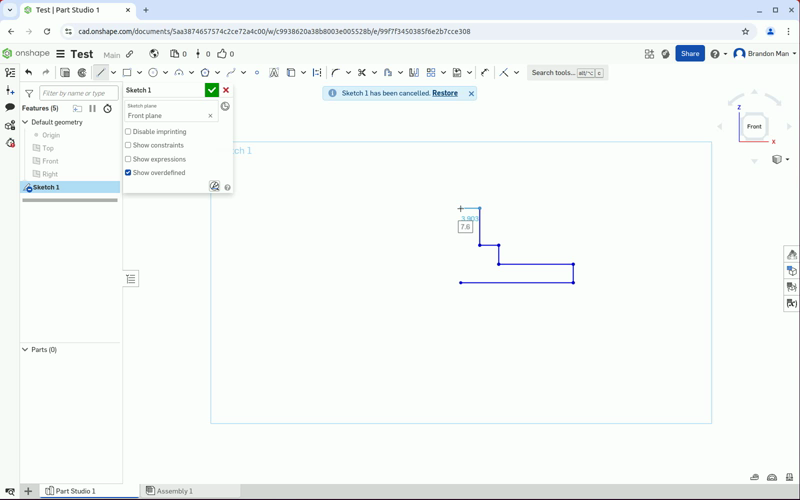
click(460, 208)
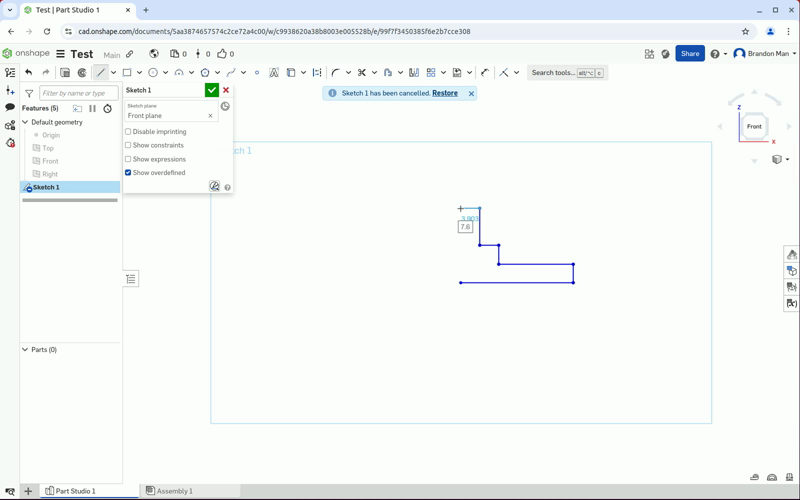
key_up(shift)
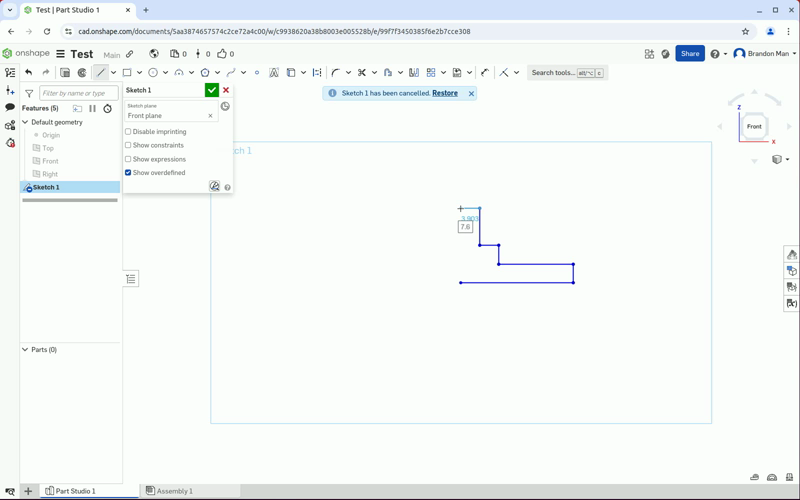
key_down(shift)
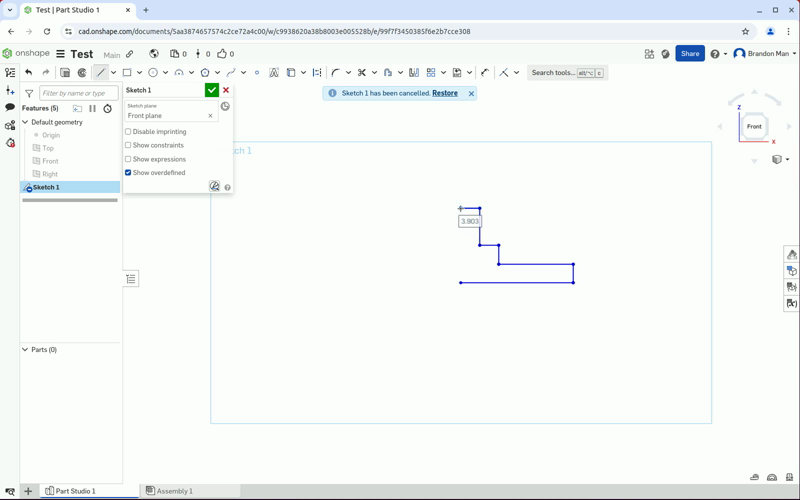
mouse_move(460, 282)
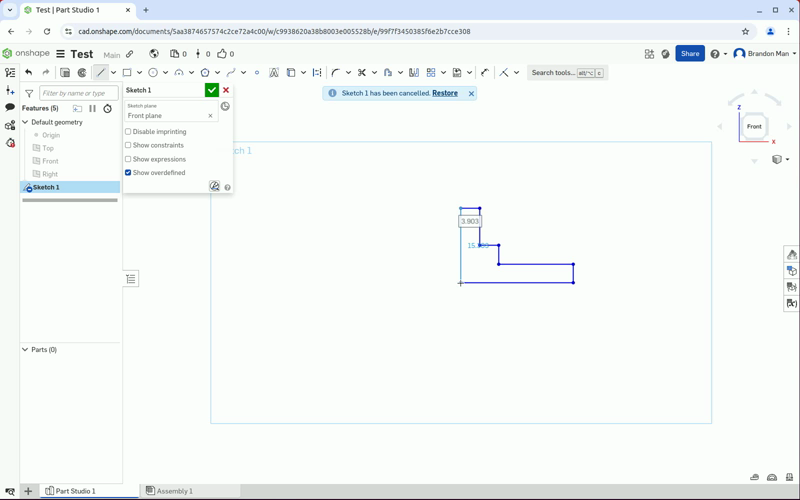
key_up(shift)
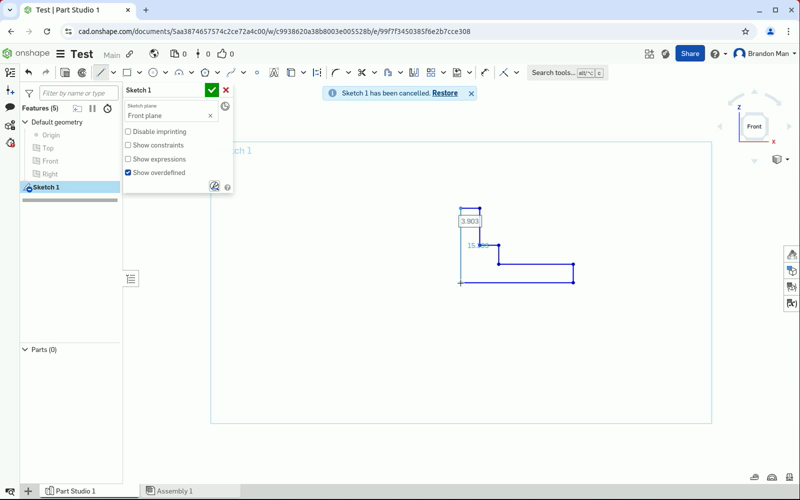
click(460, 282)
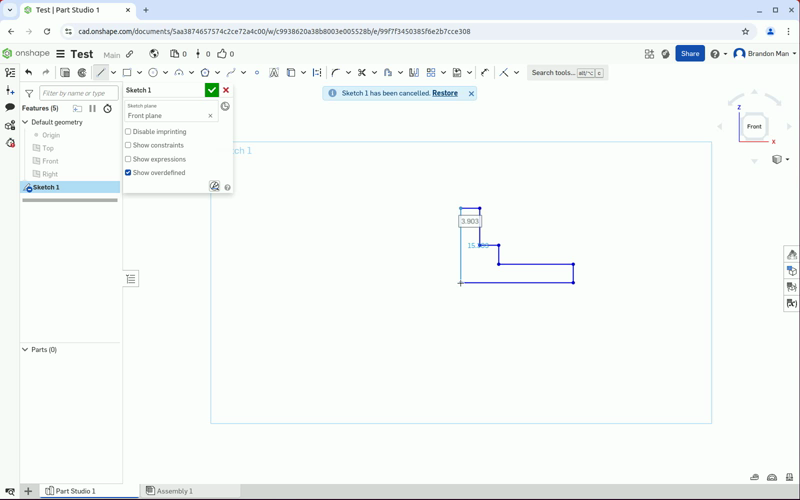
key(esc)
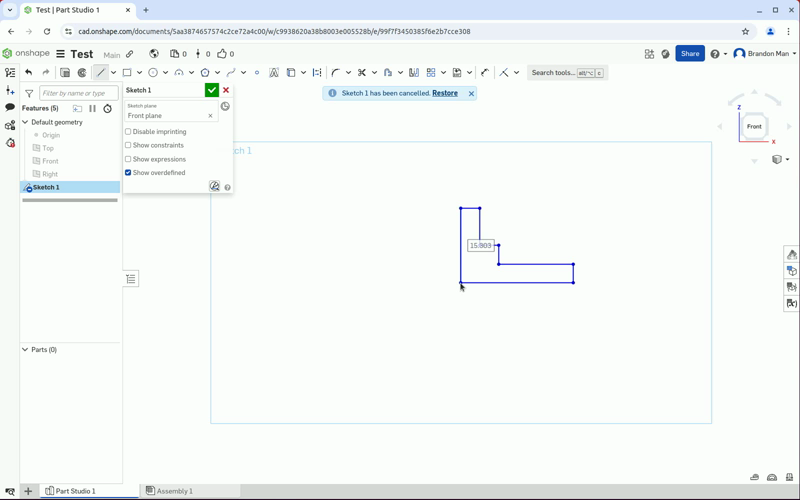
mouse_move(488, 279)
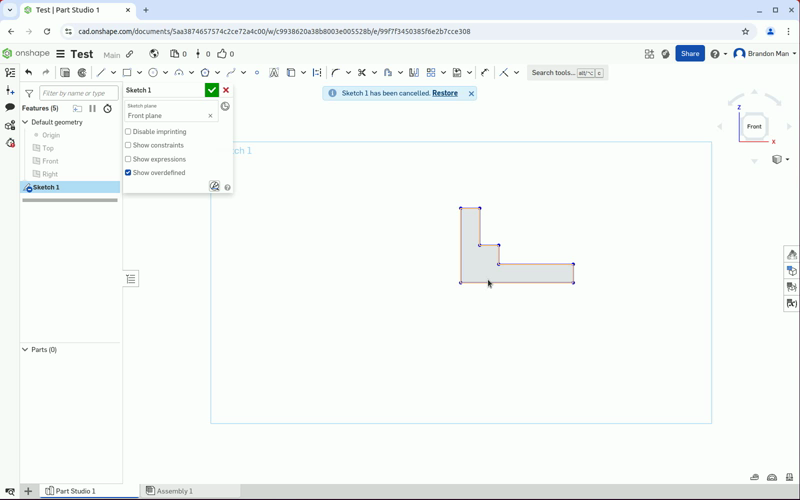
click(488, 279)
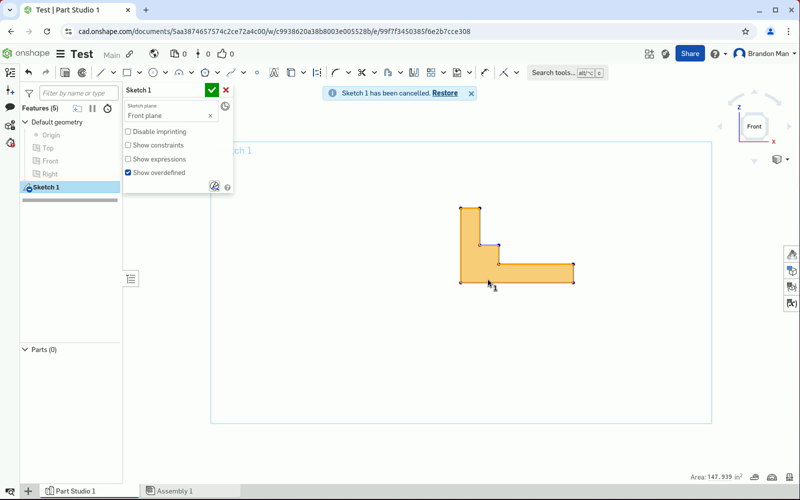
mouse_move(73, 352)
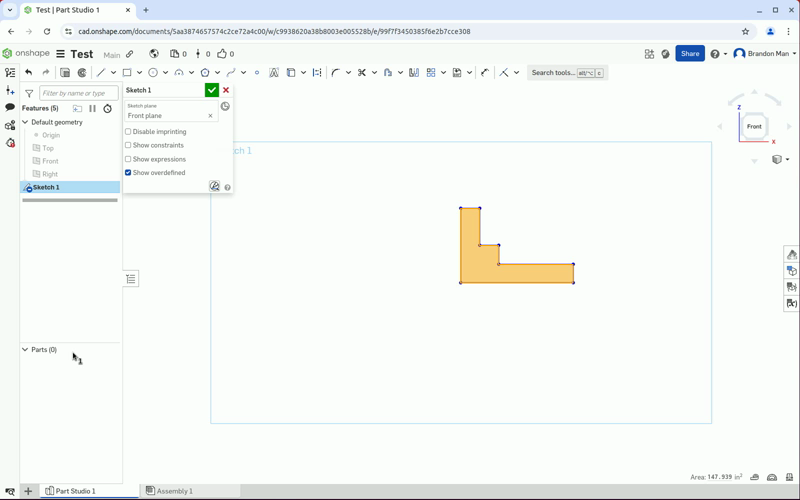
key(shift+y)
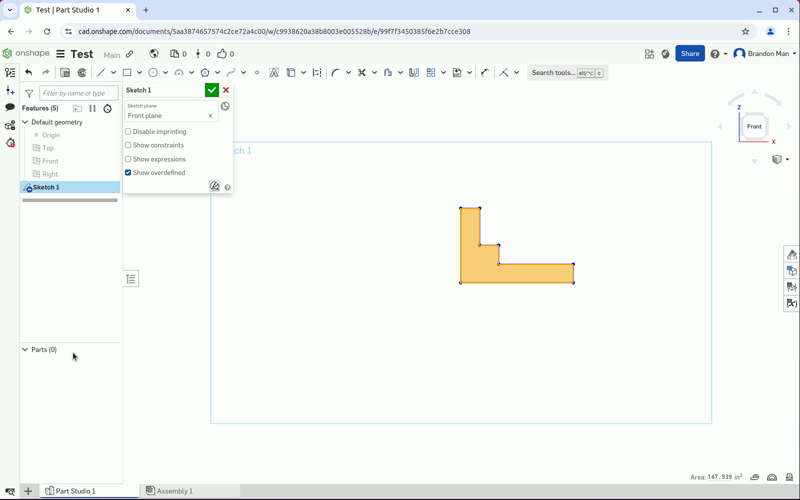
key(shift+e)
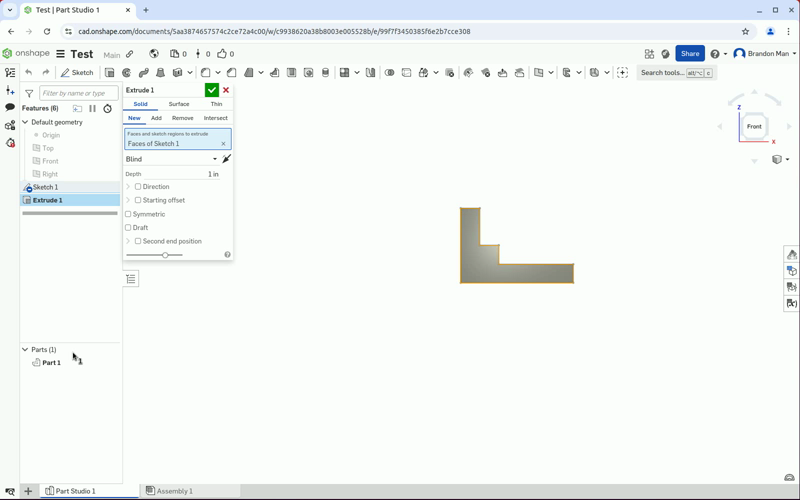
mouse_move(143, 106)
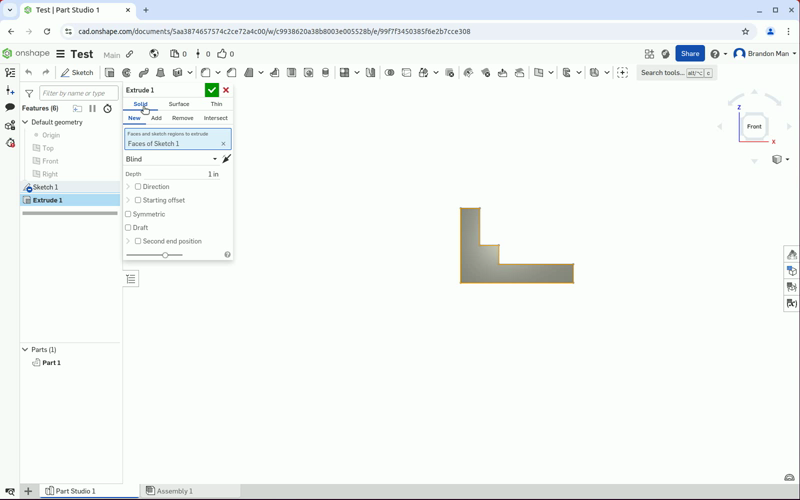
click(143, 106)
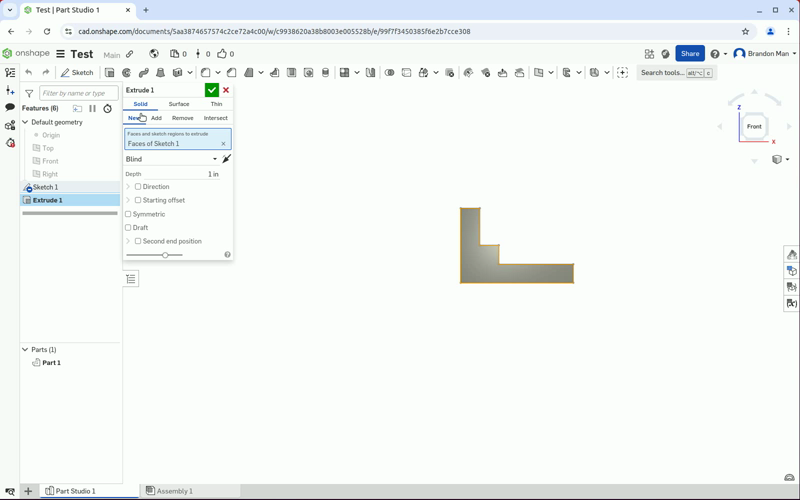
mouse_move(137, 120)
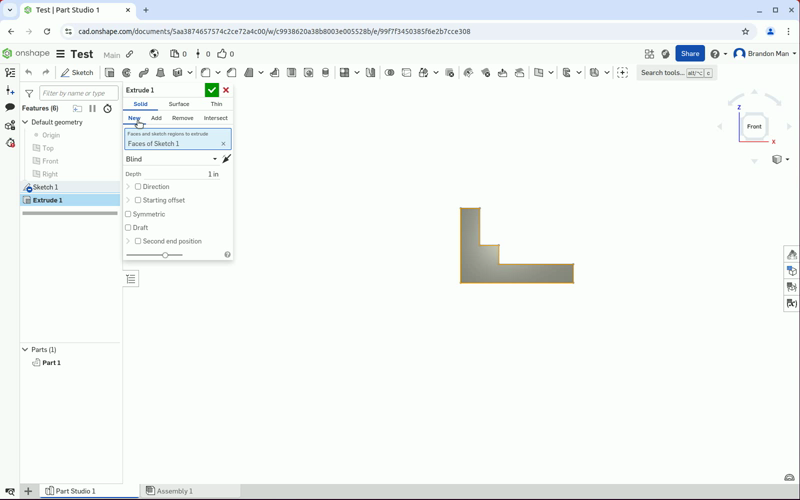
click(137, 120)
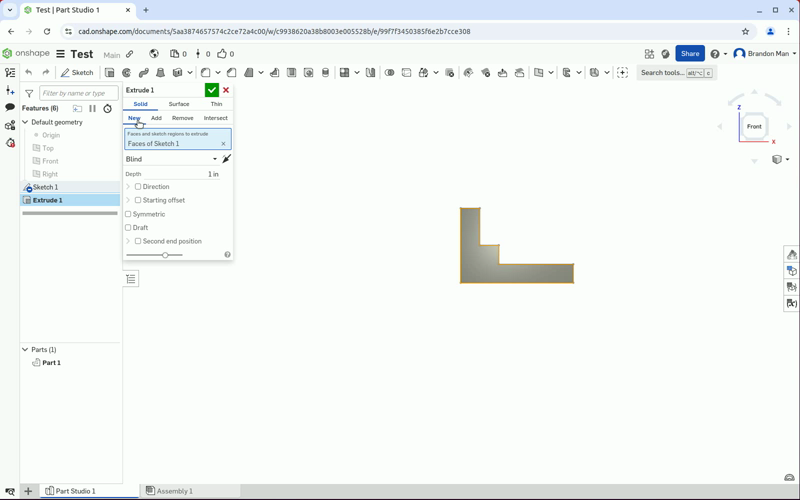
key(tab, 4)
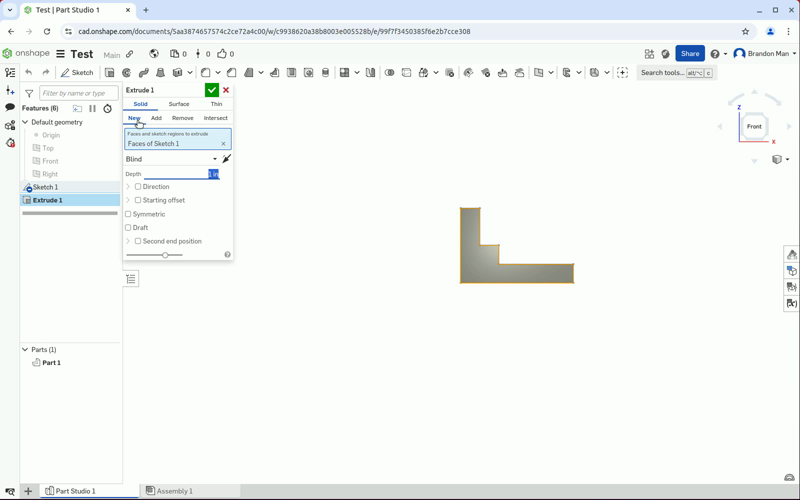
text(15.405)
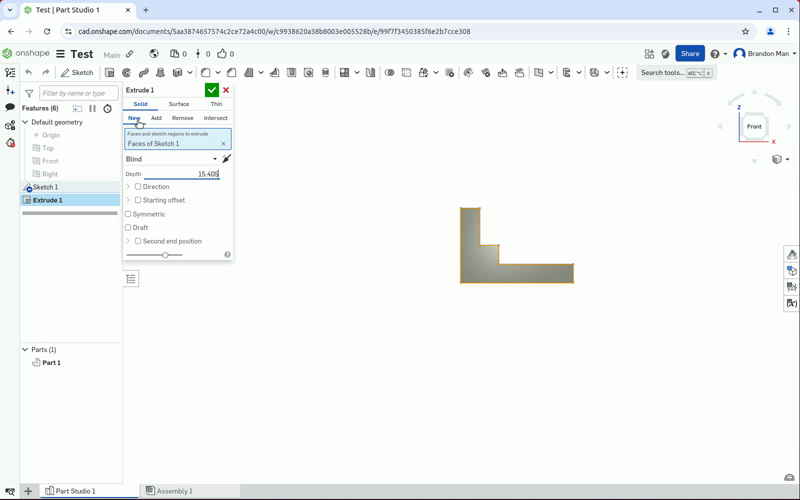
key(enter)
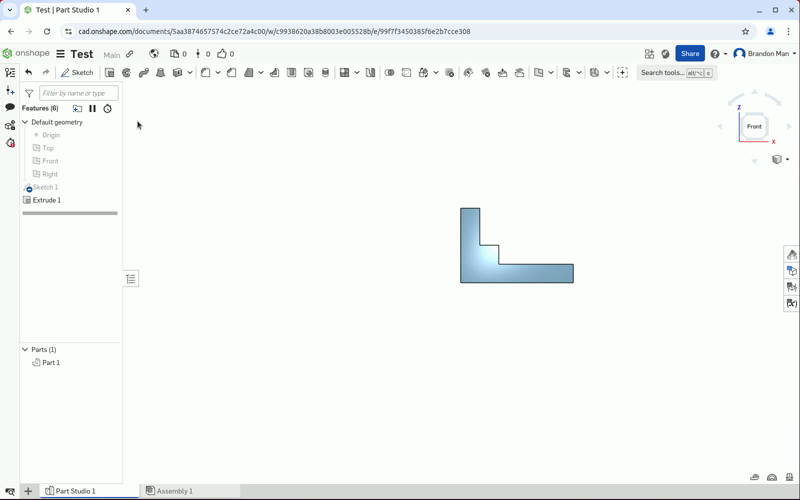
key(shift+h)
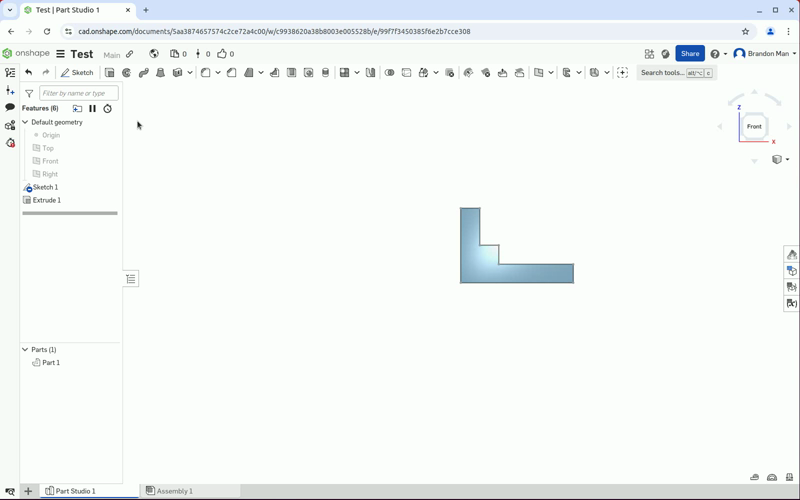
key(shift+h)
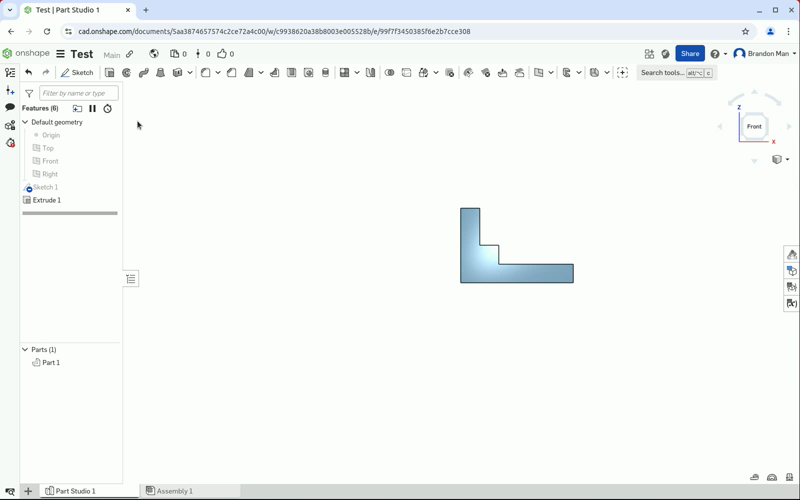
mouse_move(73, 189)
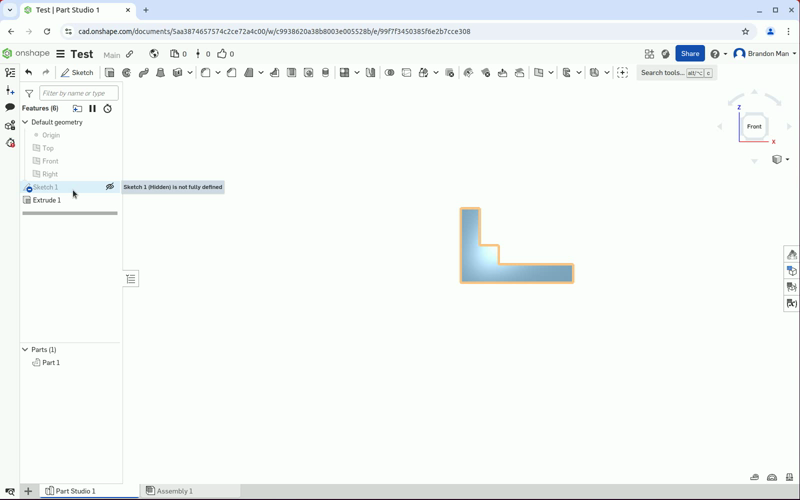
click(73, 189)
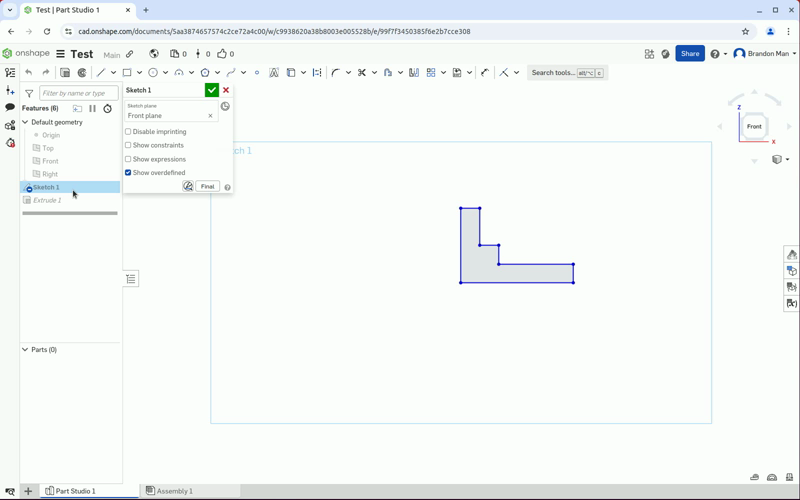
mouse_move(229, 92)
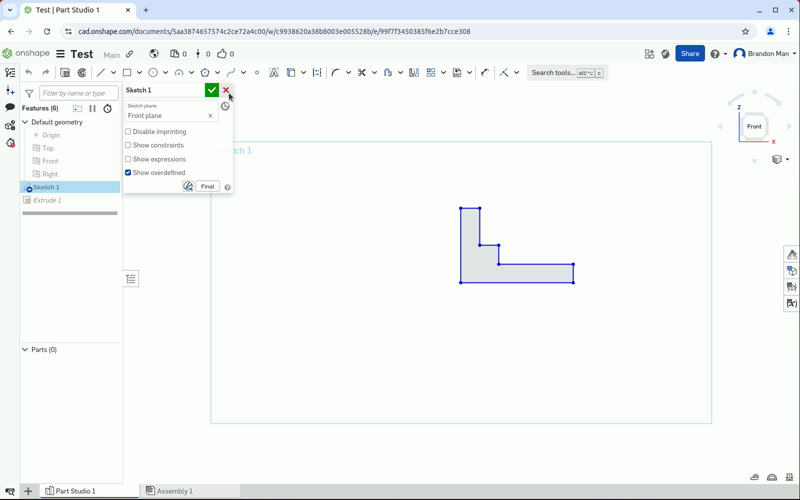
click(229, 92)
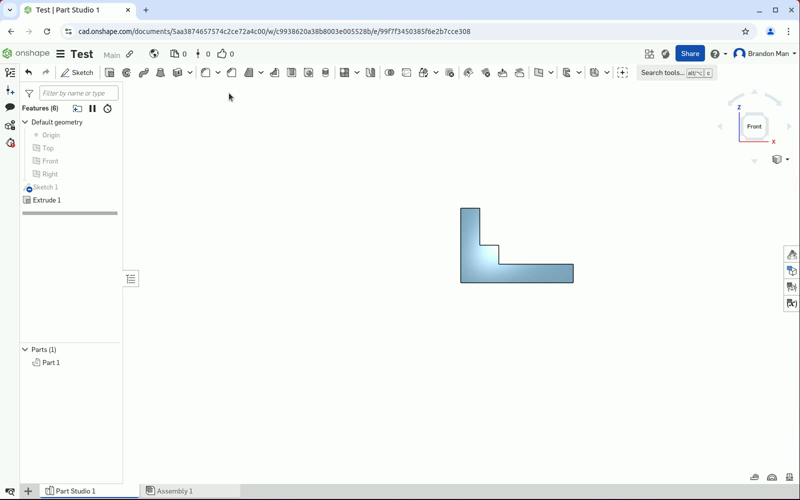
mouse_move(73, 352)
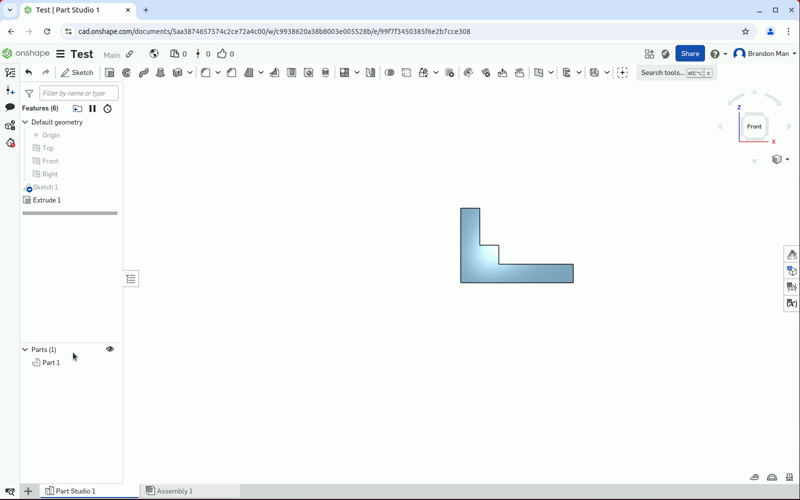
key(y)
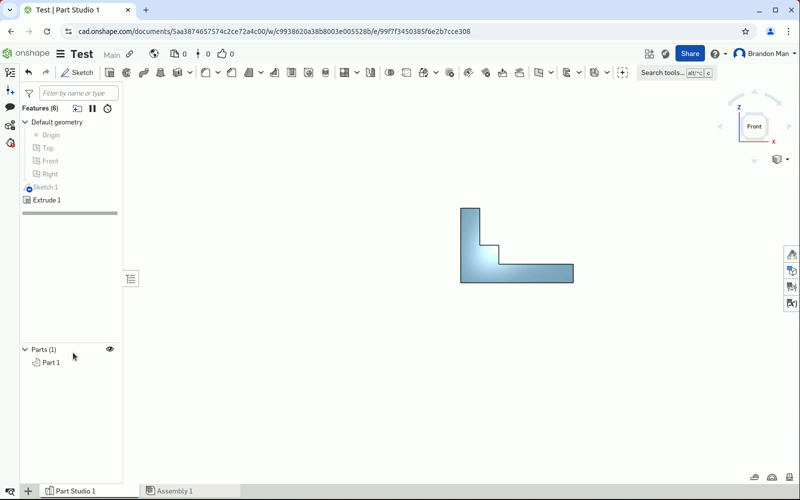
key(shift+p)
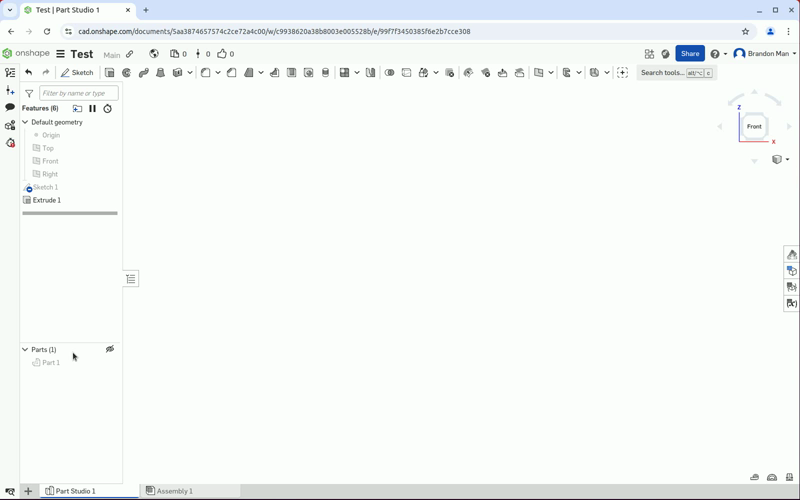
key(space)
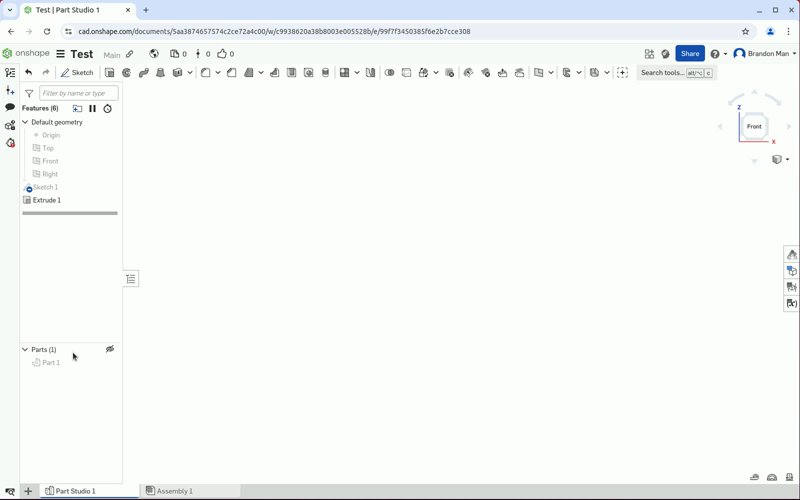
key_down(shift)
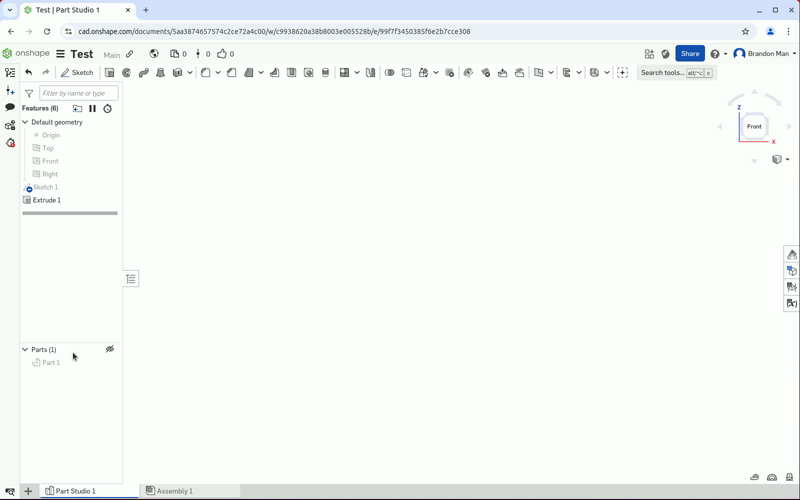
key(left)
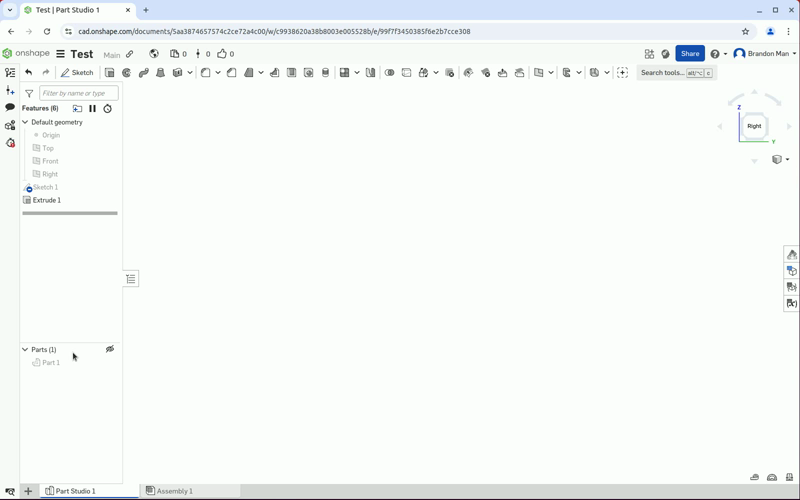
key_up(shift)
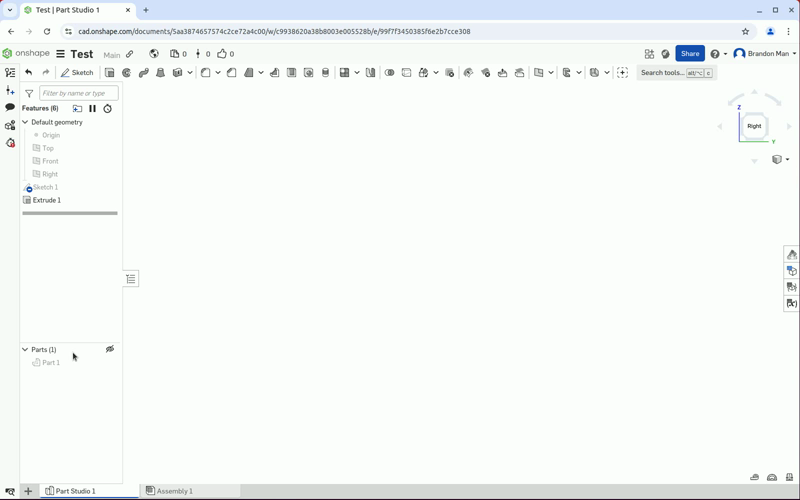
mouse_move(73, 352)
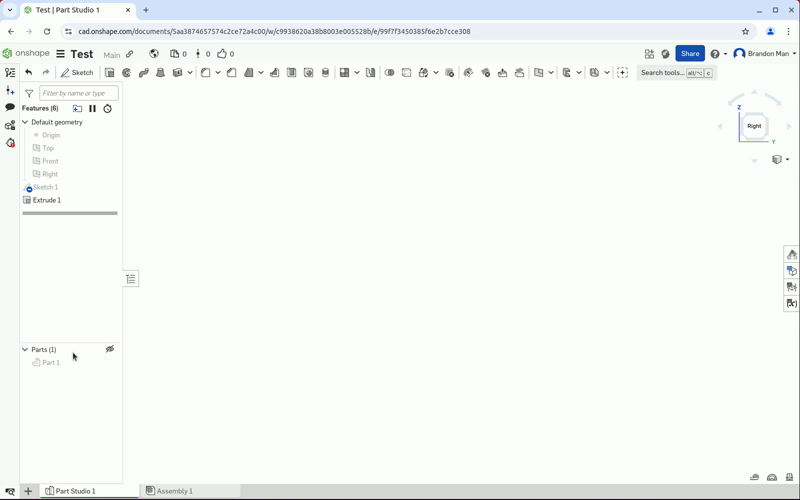
key(shift+y)
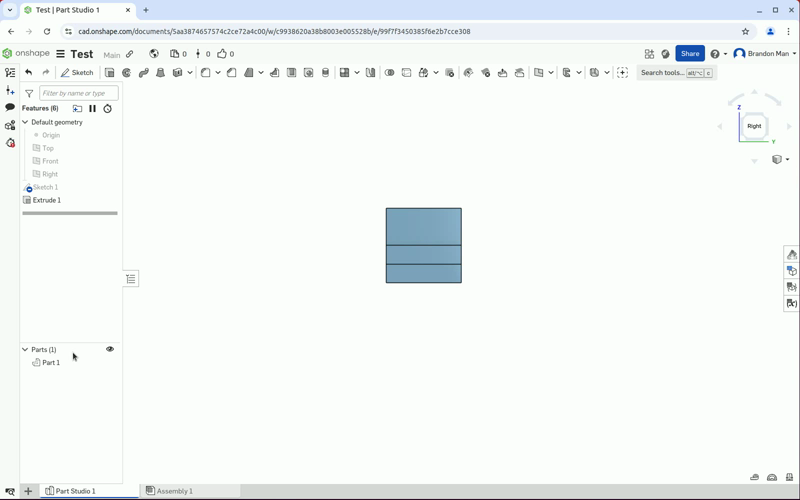
mouse_move(541, 75)
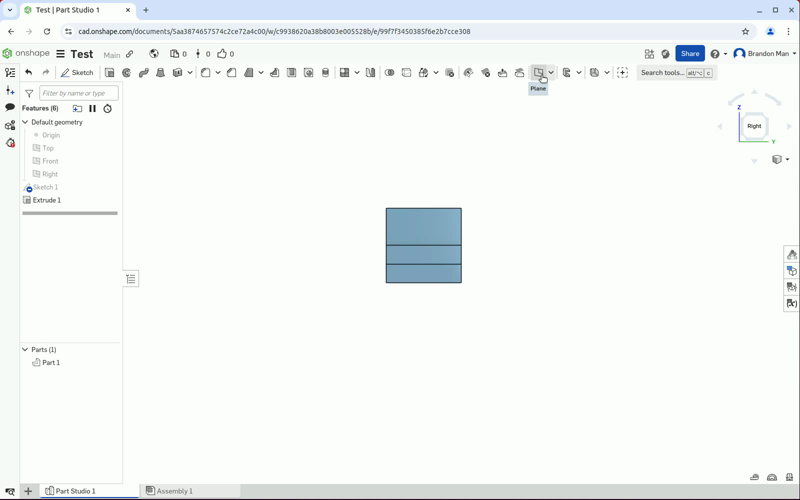
click(541, 75)
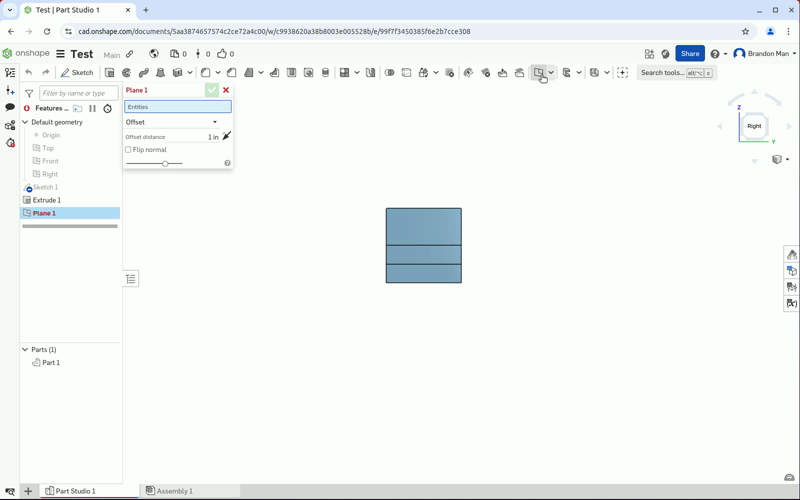
mouse_move(73, 176)
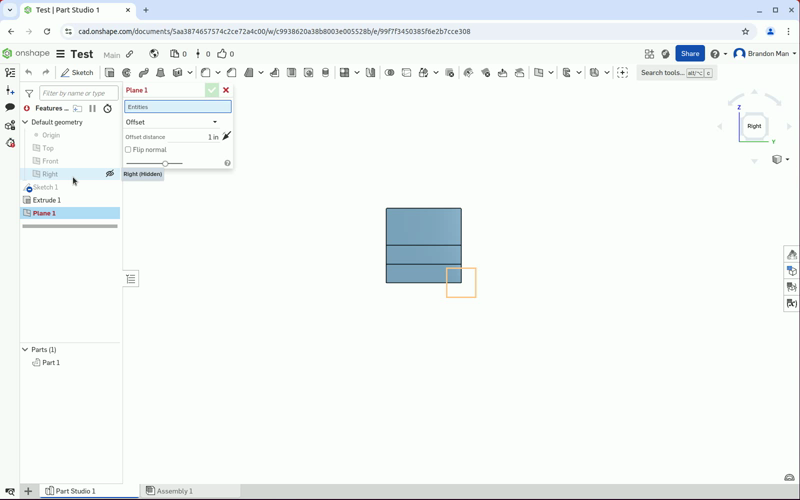
click(73, 176)
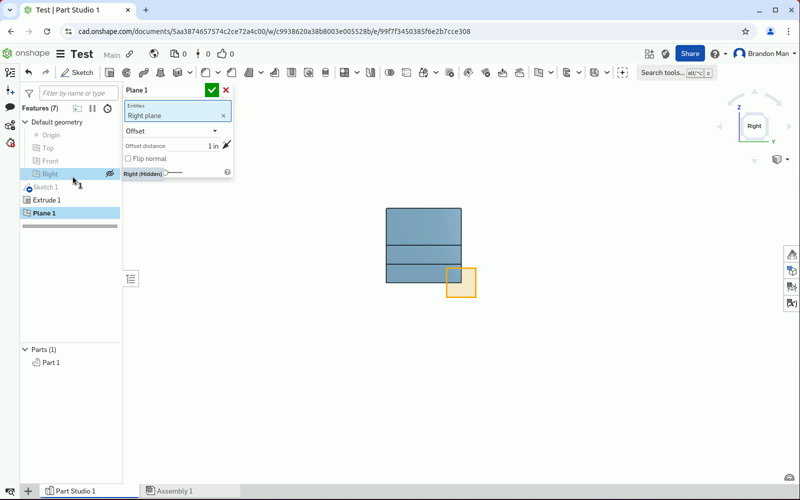
key(tab, 2)
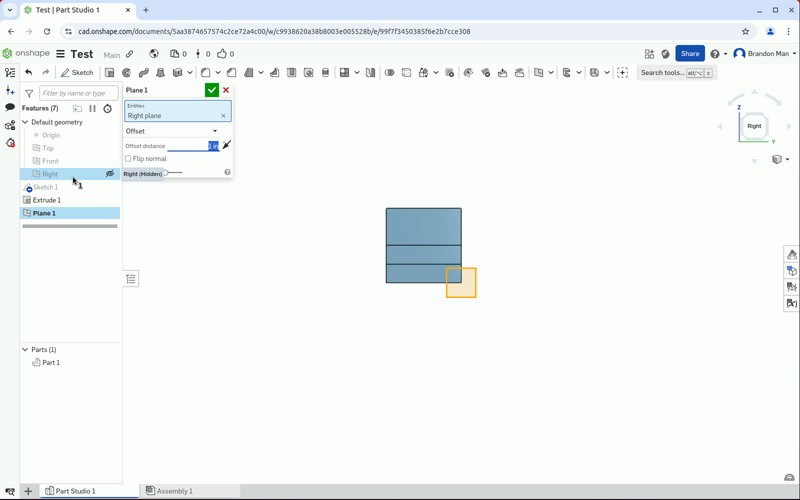
text(7.703)
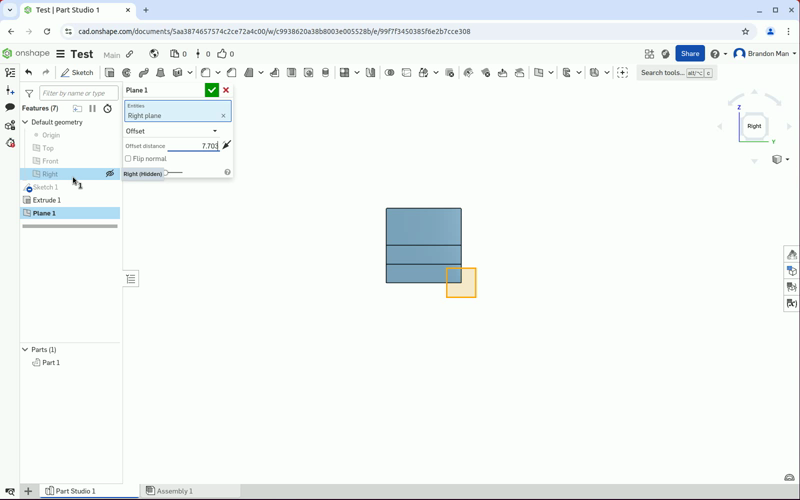
key(enter, 2)
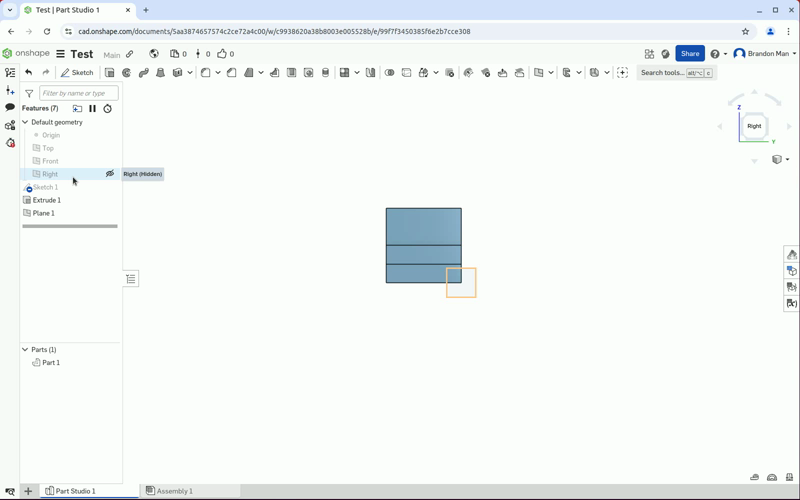
key(shift+s)
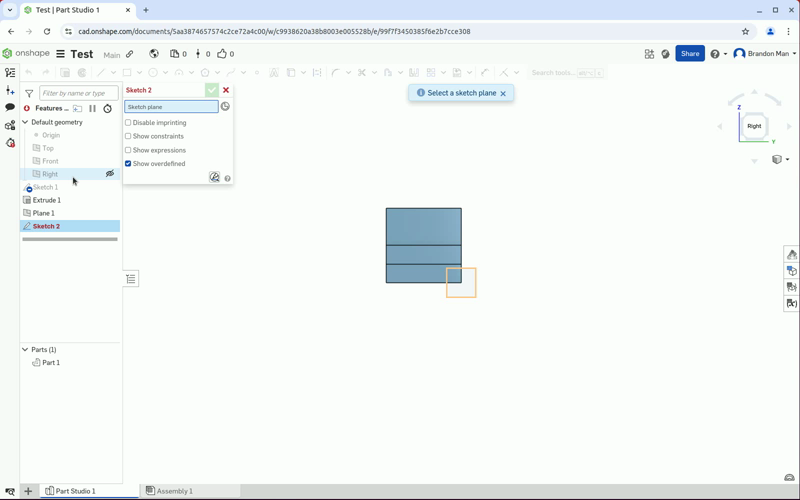
mouse_move(73, 215)
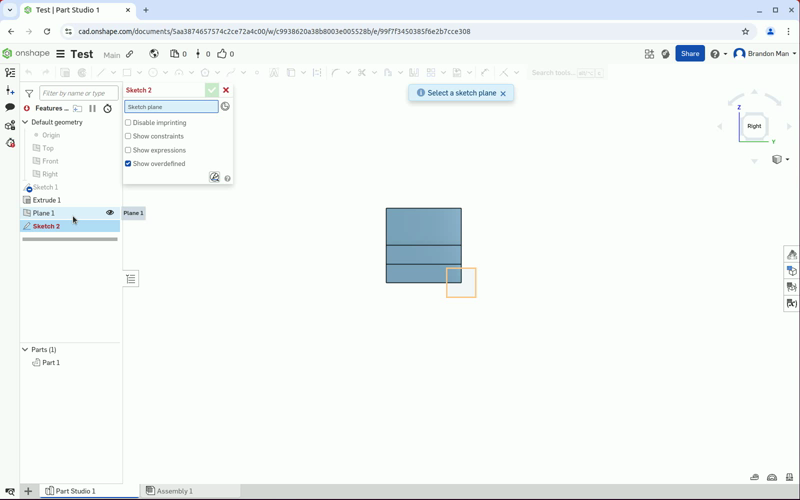
click(73, 215)
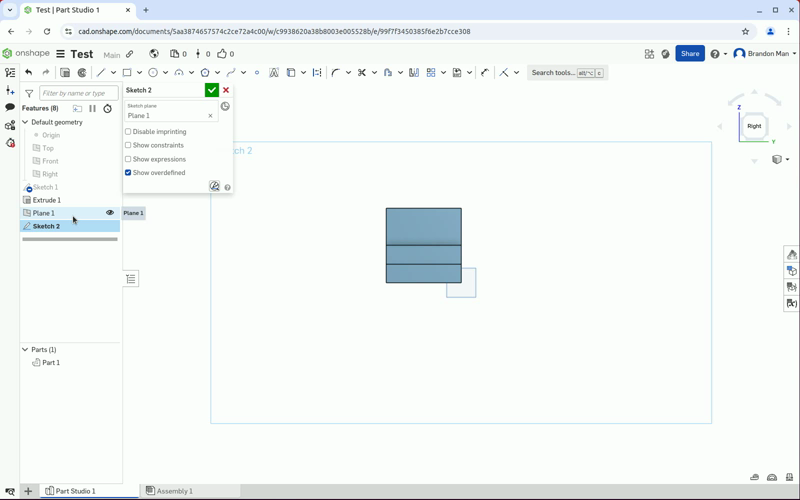
mouse_move(73, 352)
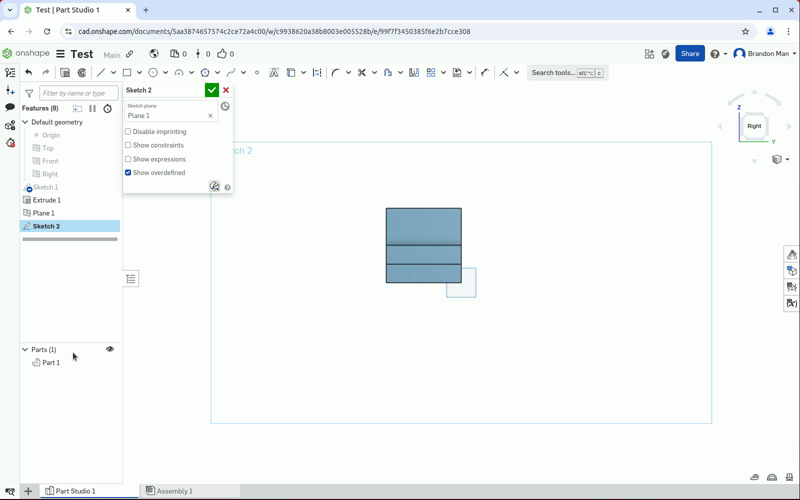
key(y)
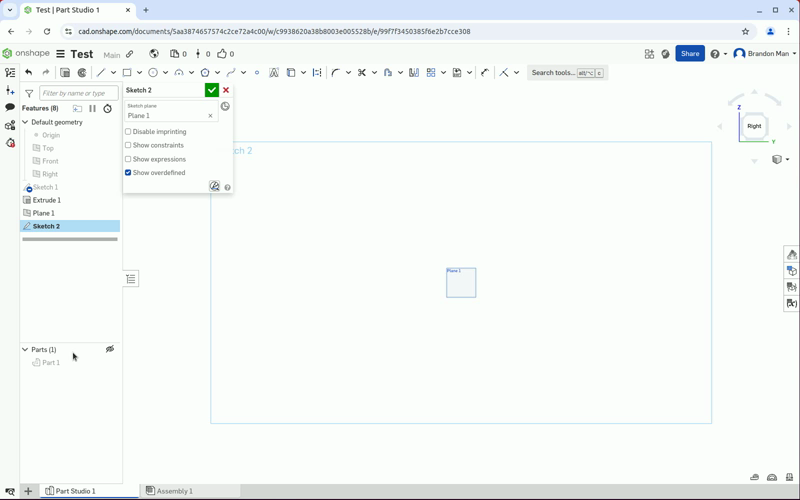
key(l)
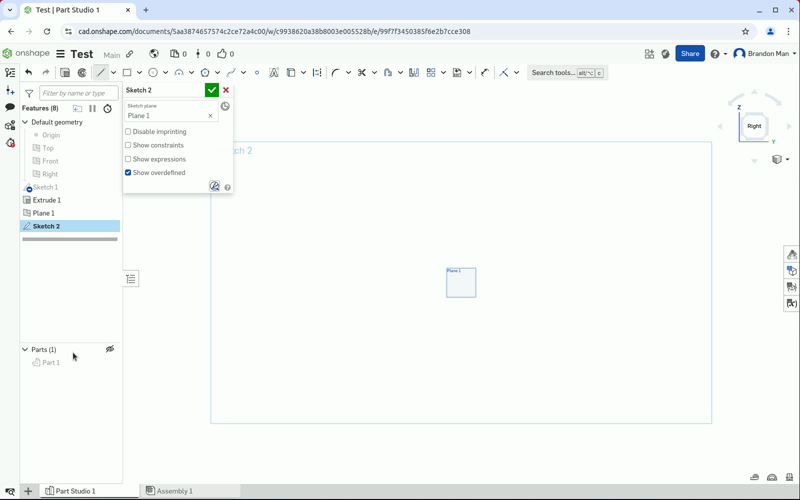
key_down(shift)
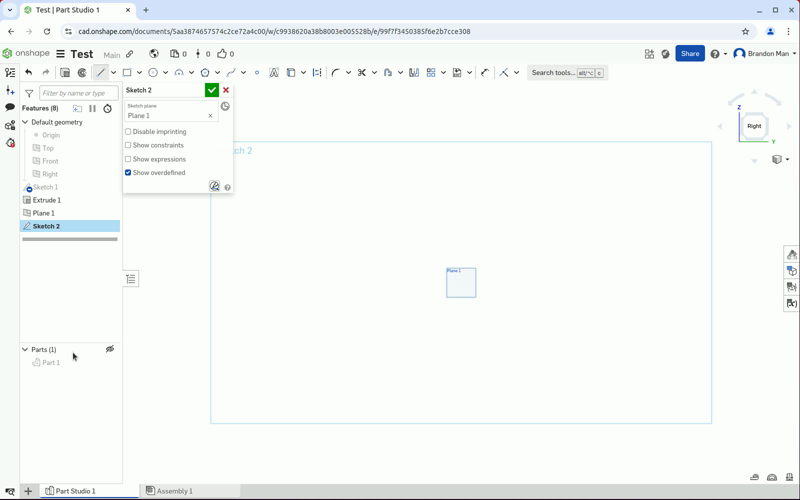
mouse_move(404, 245)
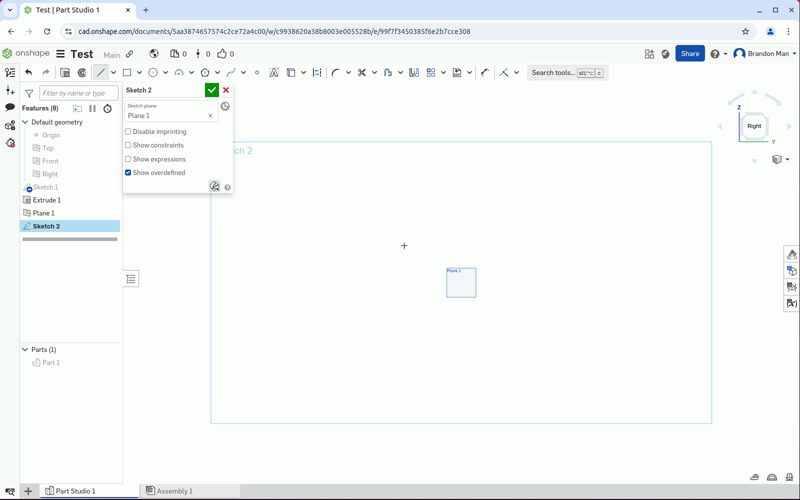
click(404, 245)
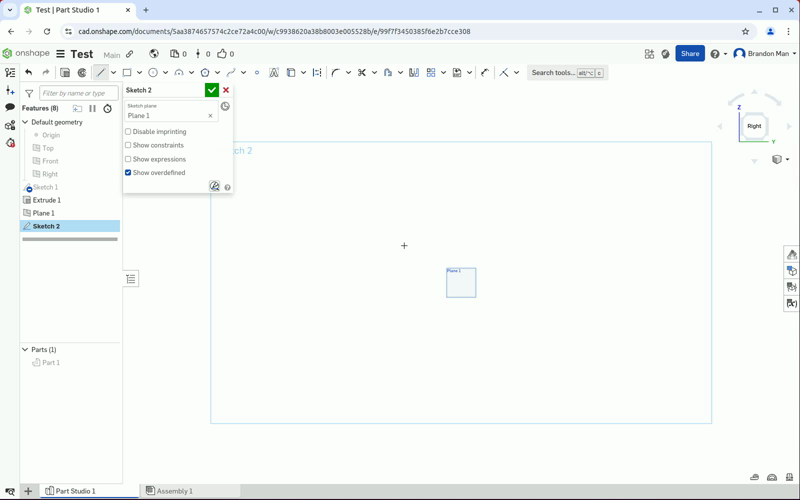
key_up(shift)
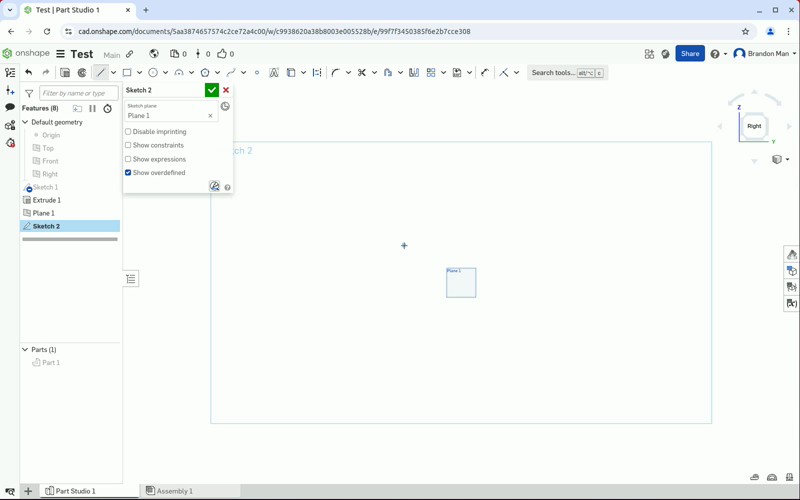
key_down(shift)
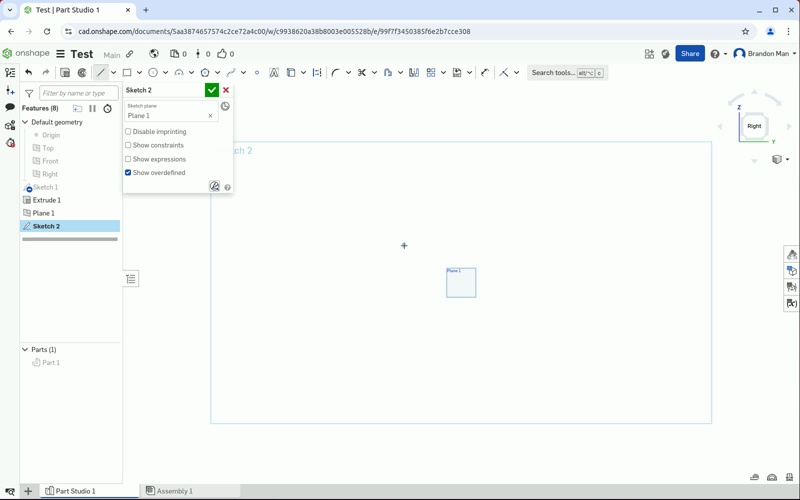
mouse_move(434, 245)
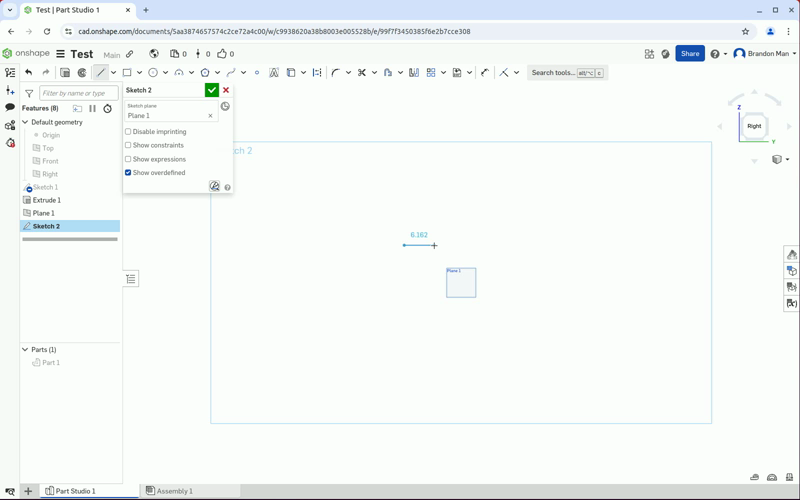
mouse_move(442, 245)
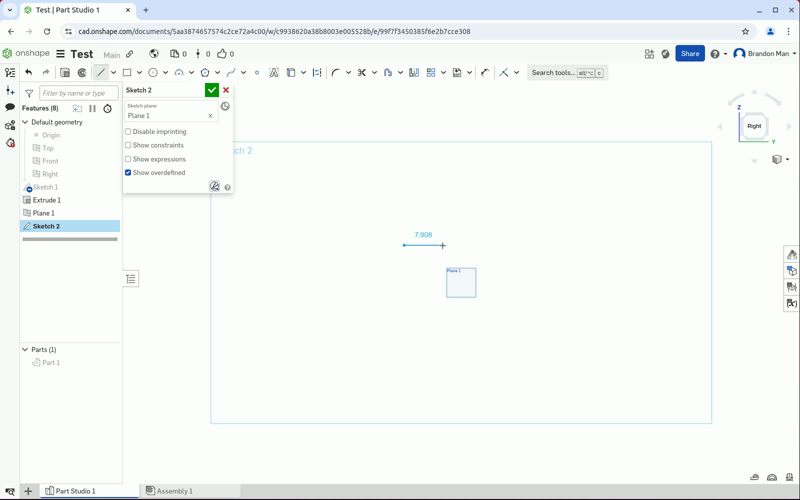
click(442, 245)
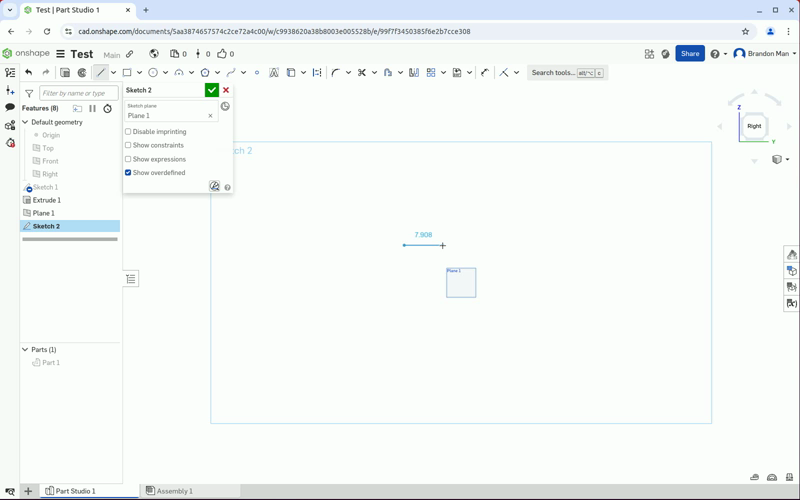
key_up(shift)
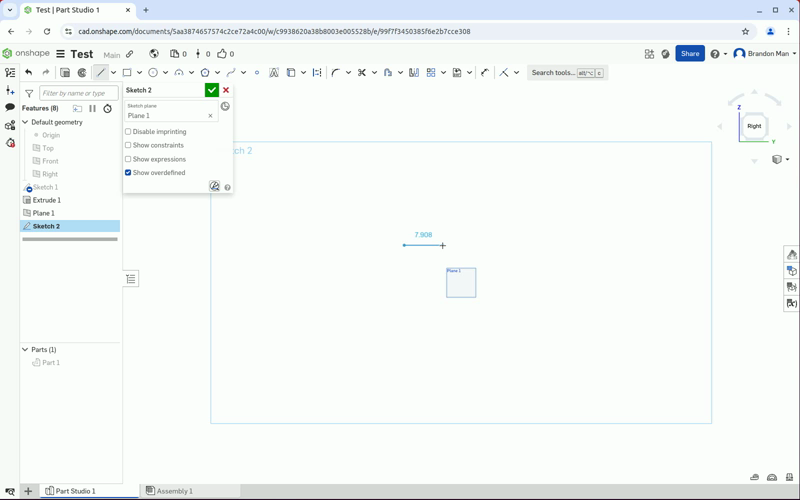
key(esc)
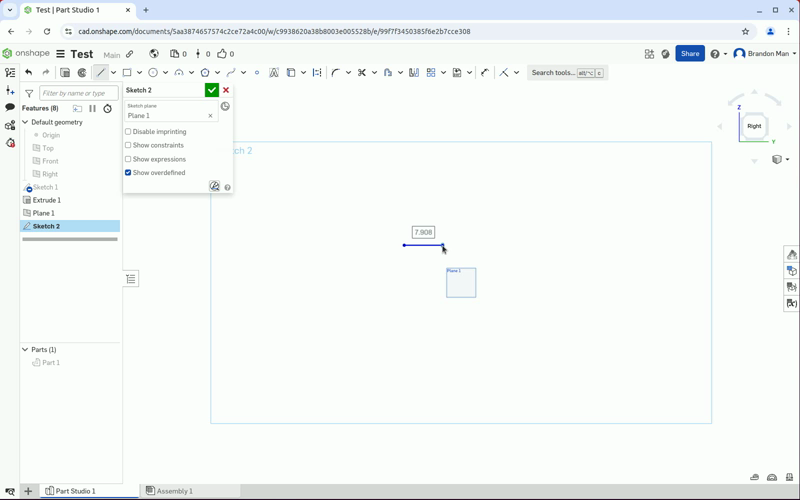
key(a)
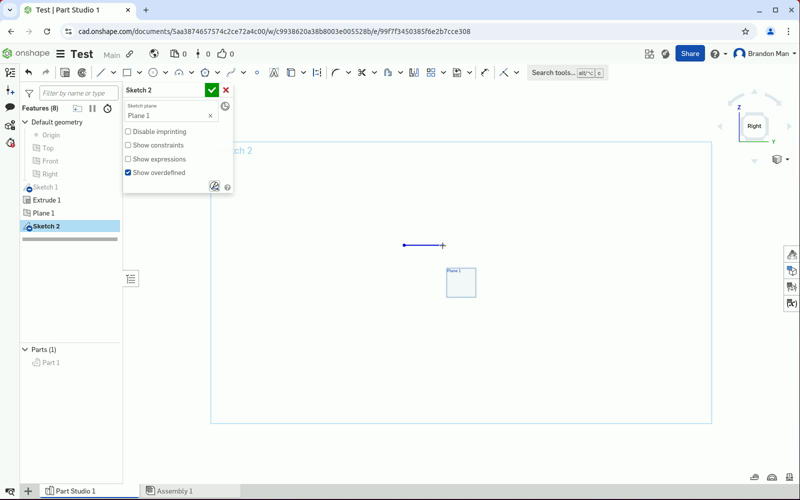
mouse_move(442, 245)
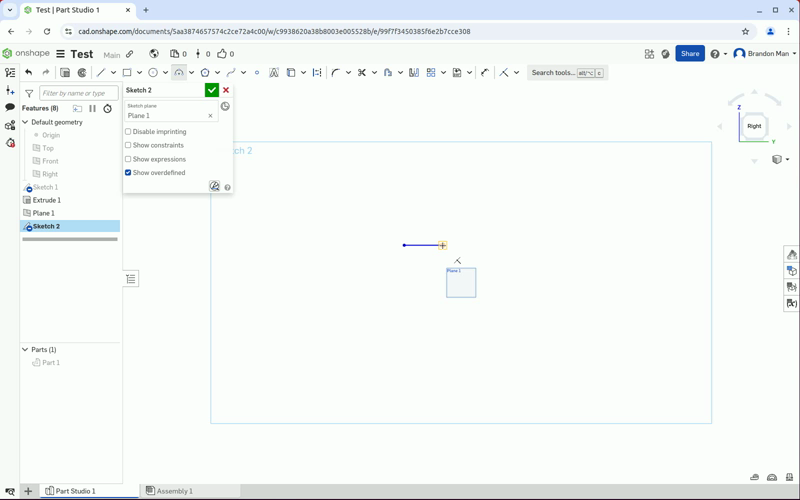
click(442, 245)
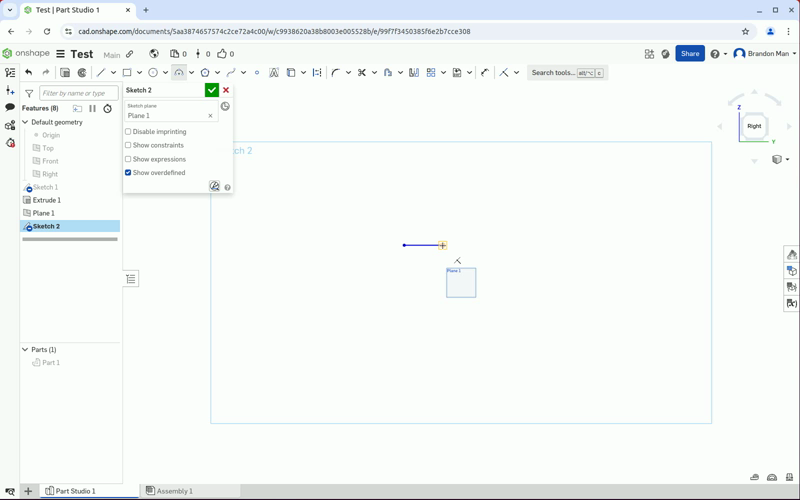
mouse_move(404, 245)
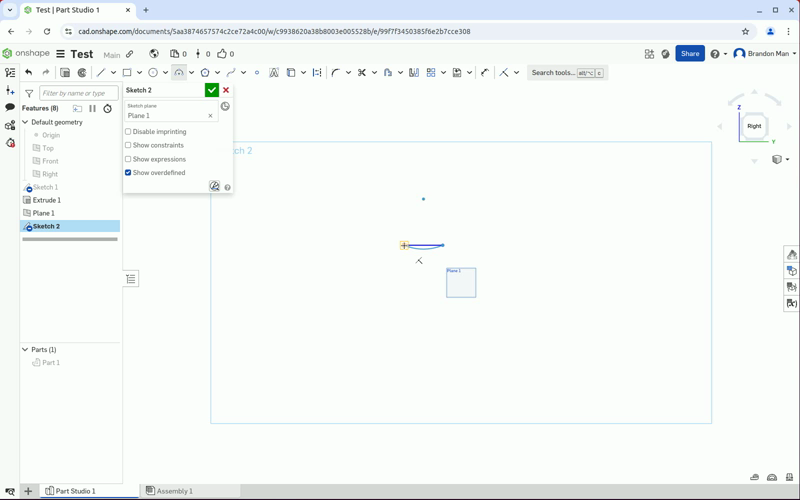
click(404, 245)
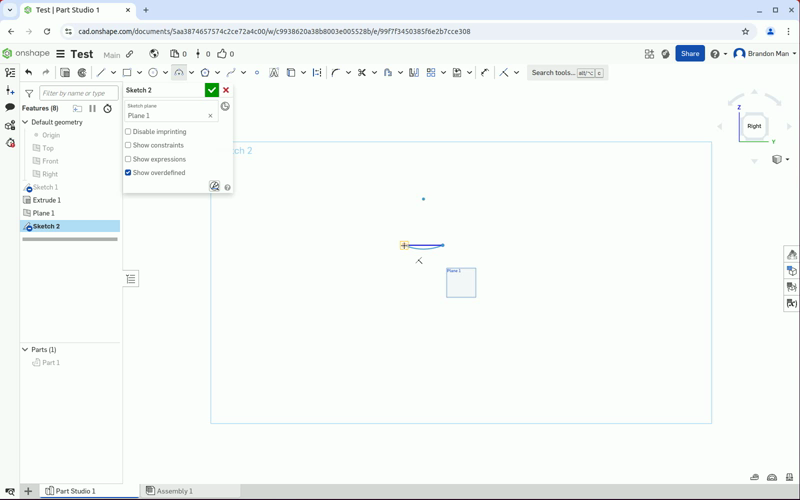
key_down(shift)
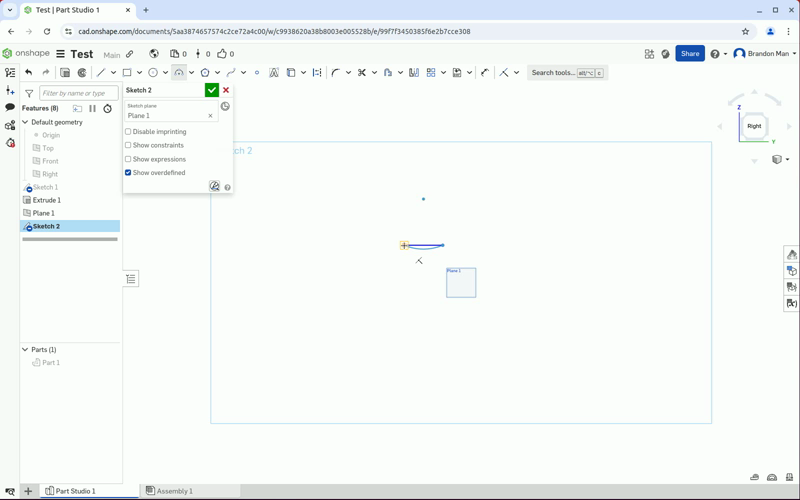
mouse_move(423, 226)
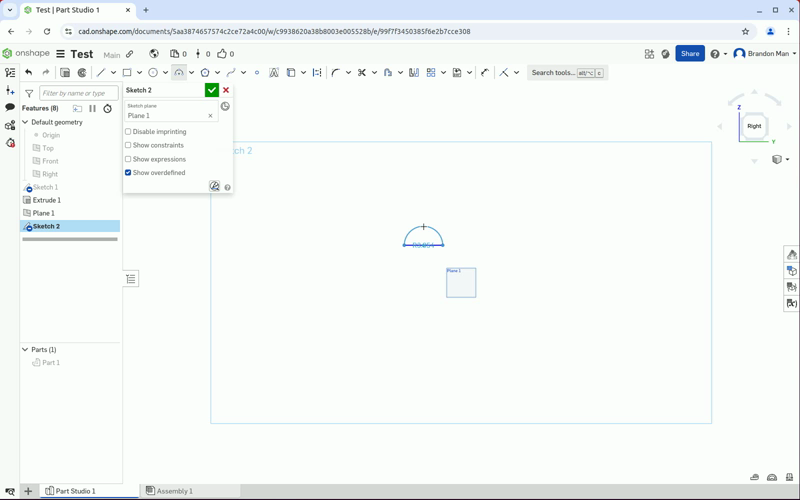
click(423, 226)
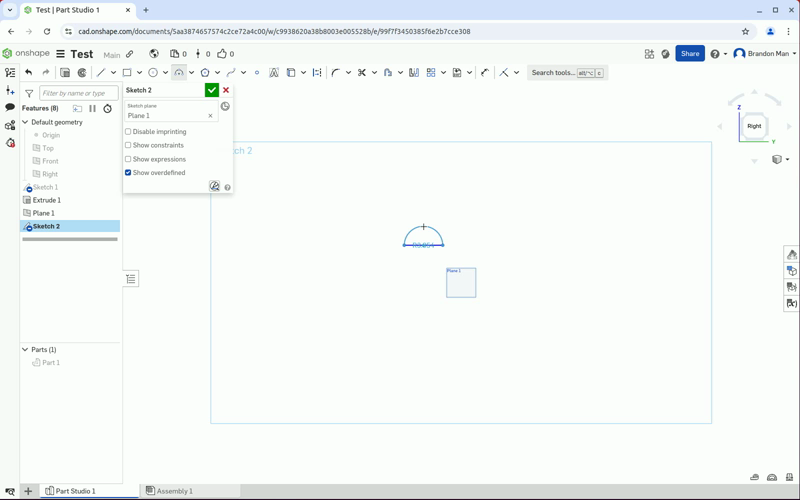
key_up(shift)
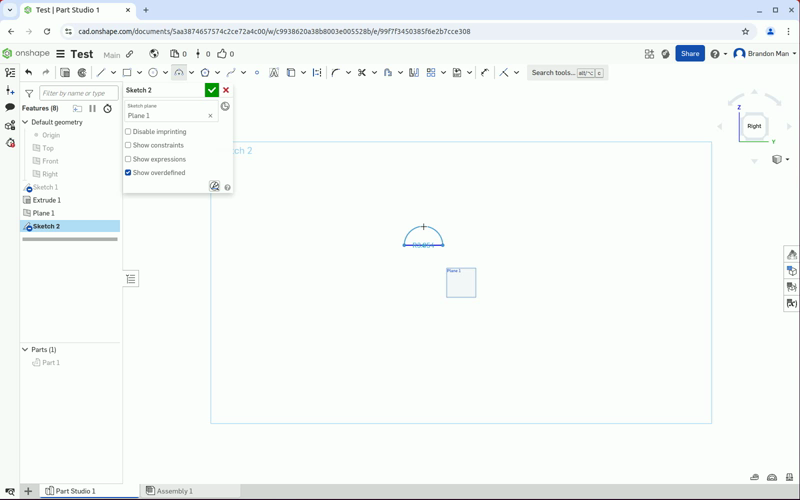
key(esc)
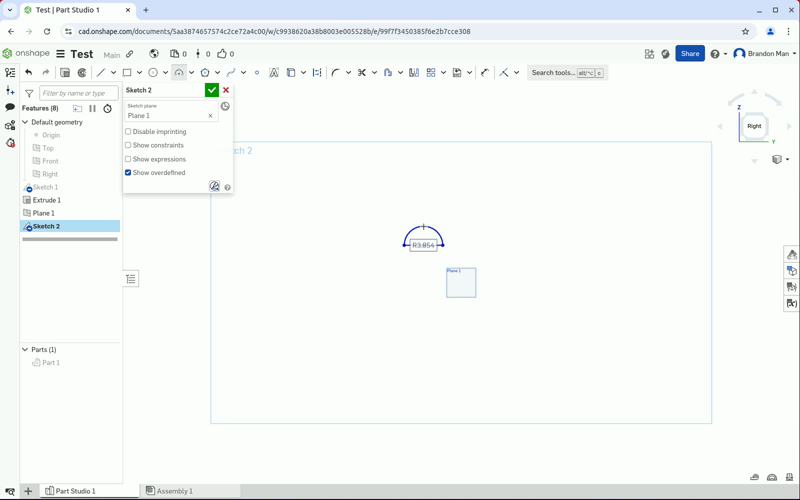
mouse_move(427, 230)
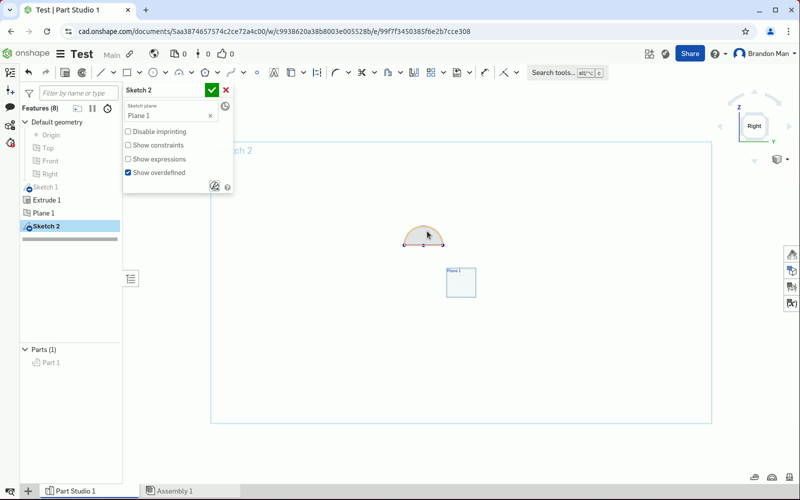
scroll(6)
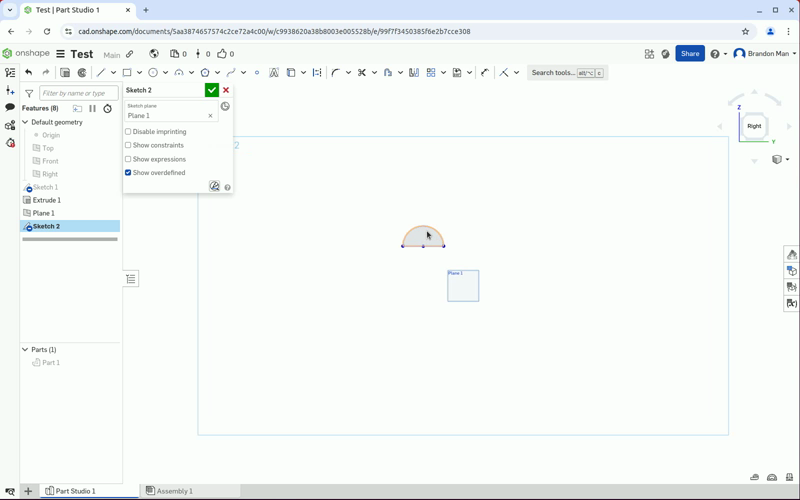
scroll(6)
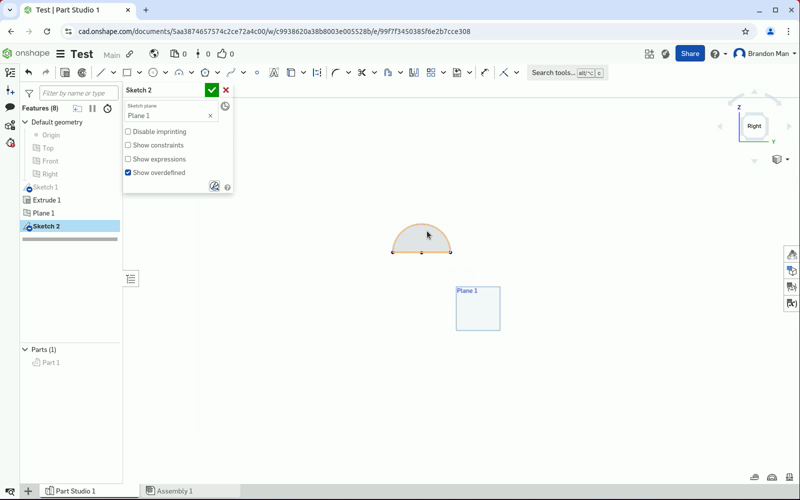
scroll(6)
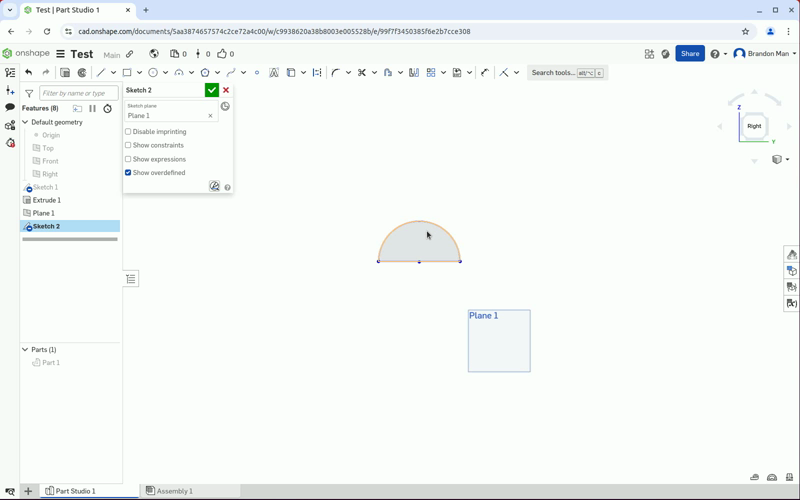
scroll(6)
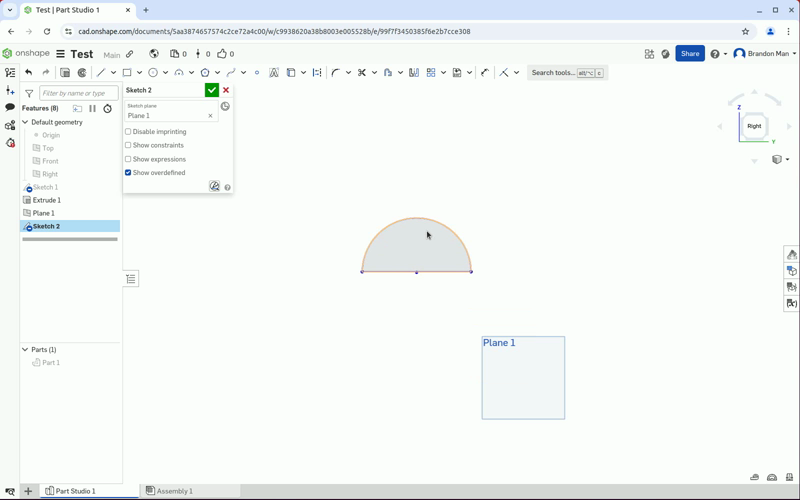
scroll(6)
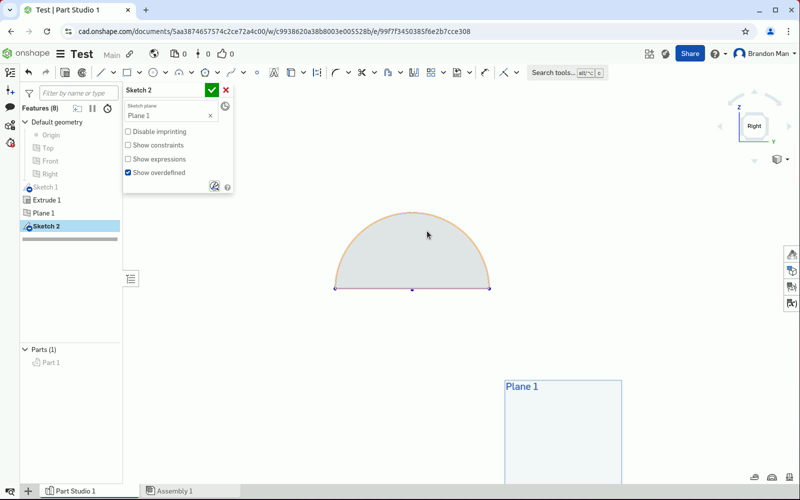
scroll(6)
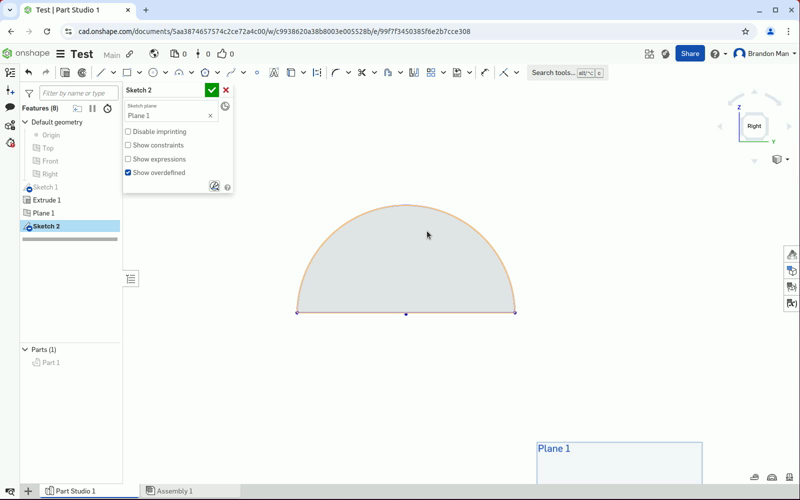
scroll(6)
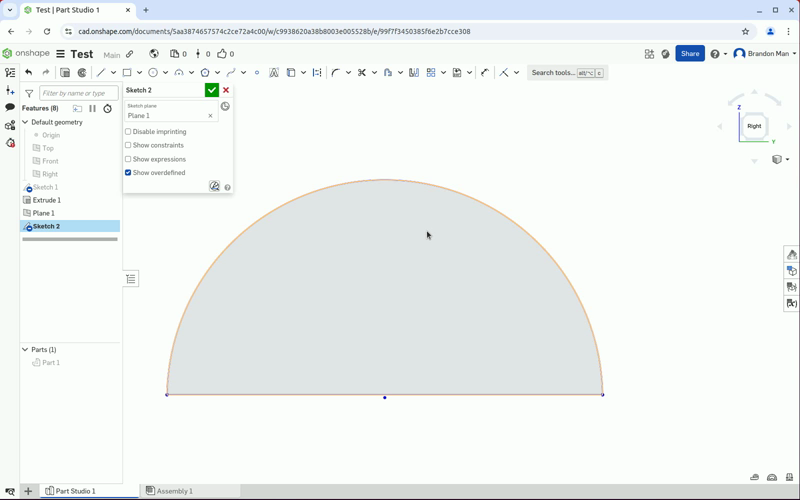
click(427, 230)
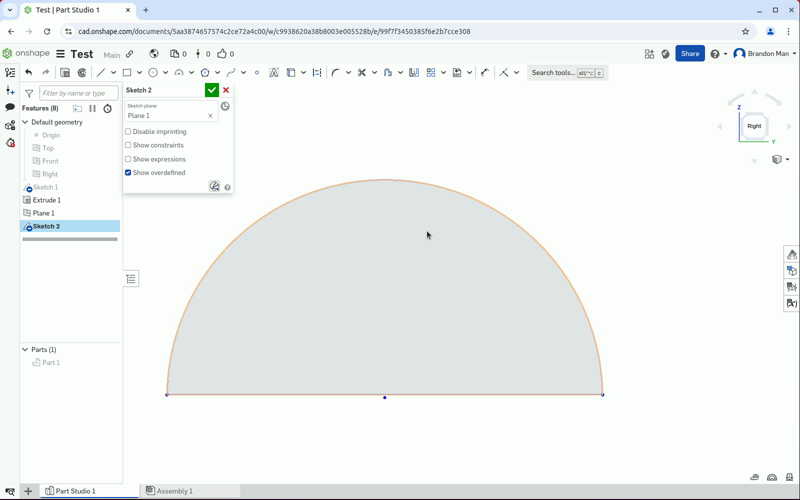
scroll(-6)
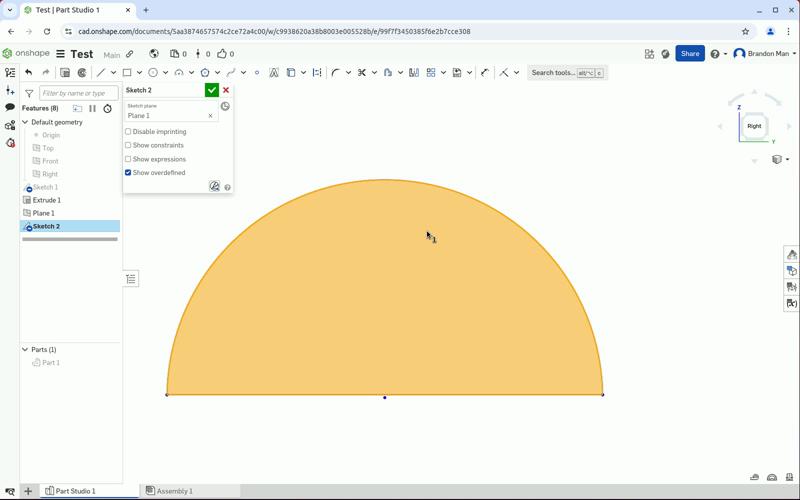
scroll(-6)
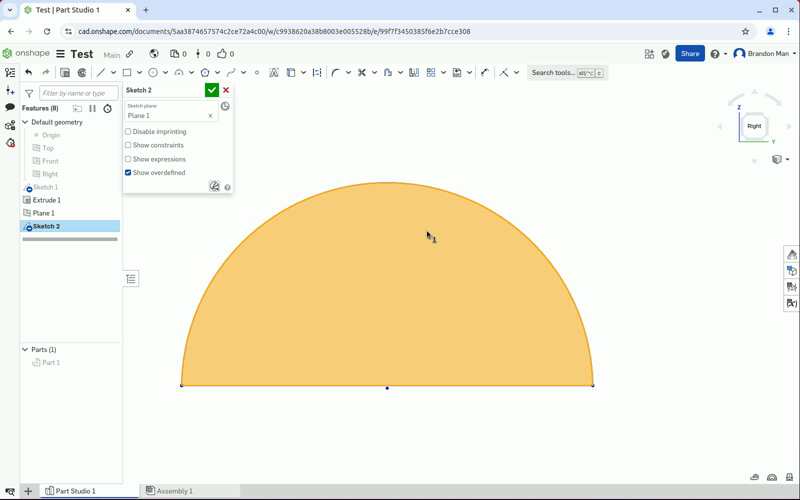
scroll(-6)
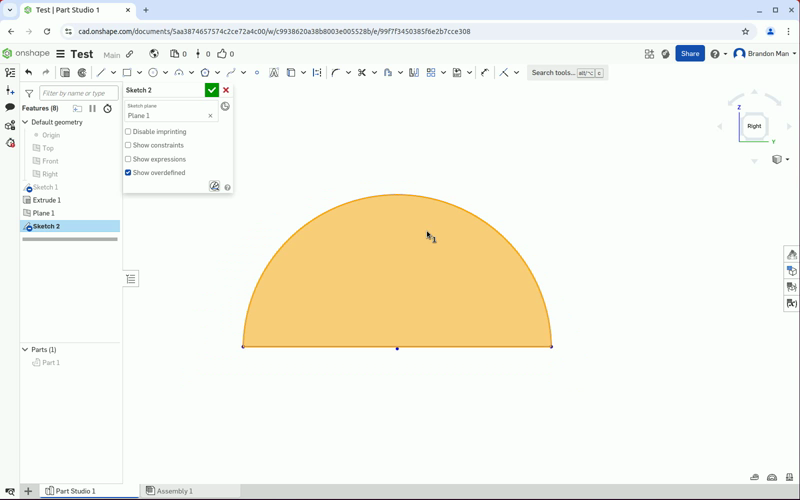
scroll(-6)
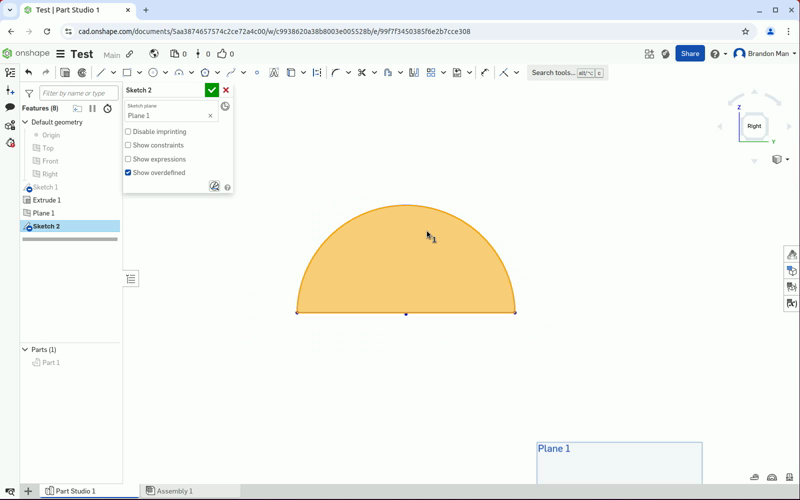
scroll(-6)
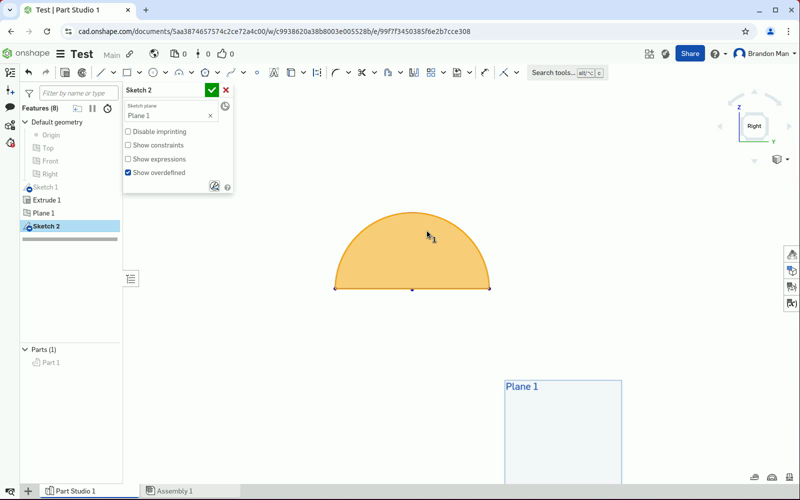
scroll(-6)
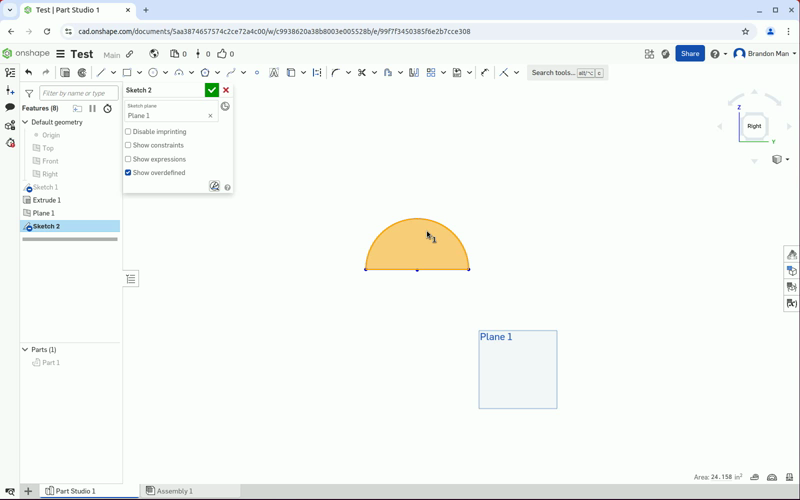
scroll(-6)
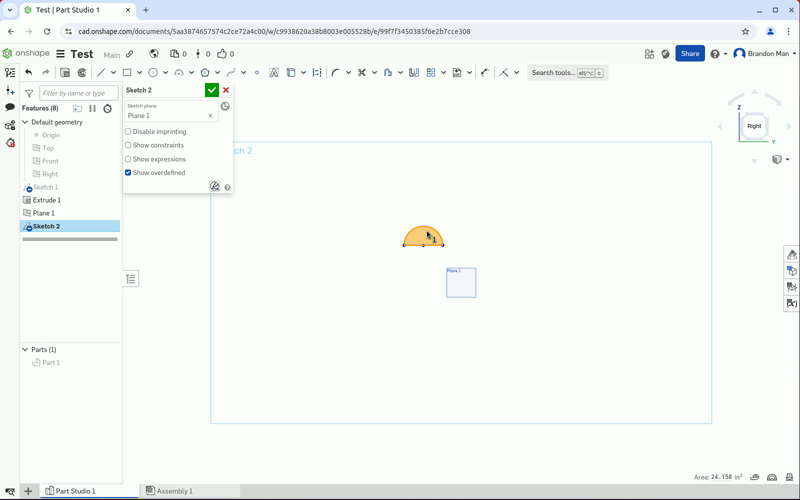
mouse_move(73, 352)
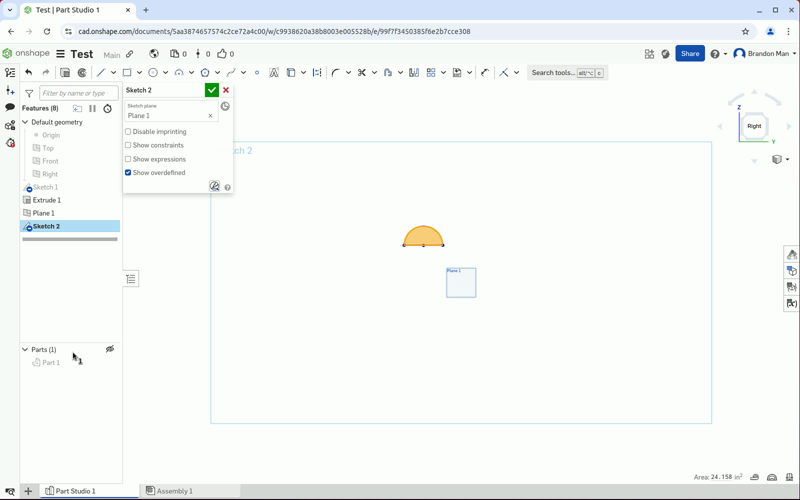
key(shift+y)
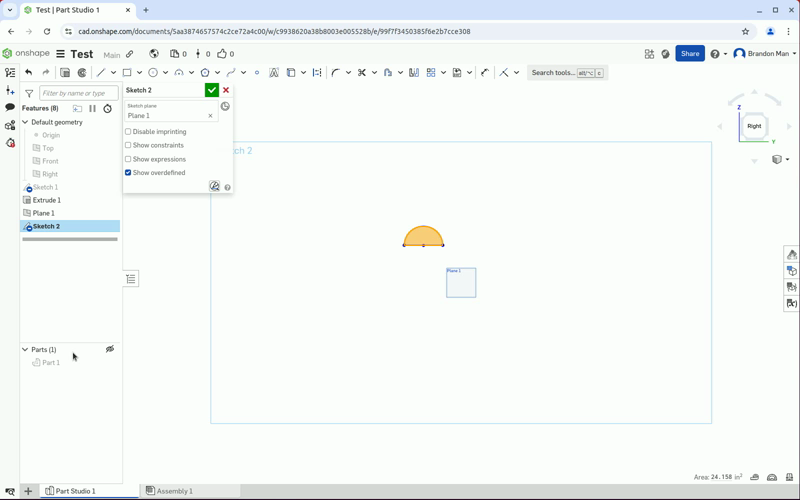
key(shift+e)
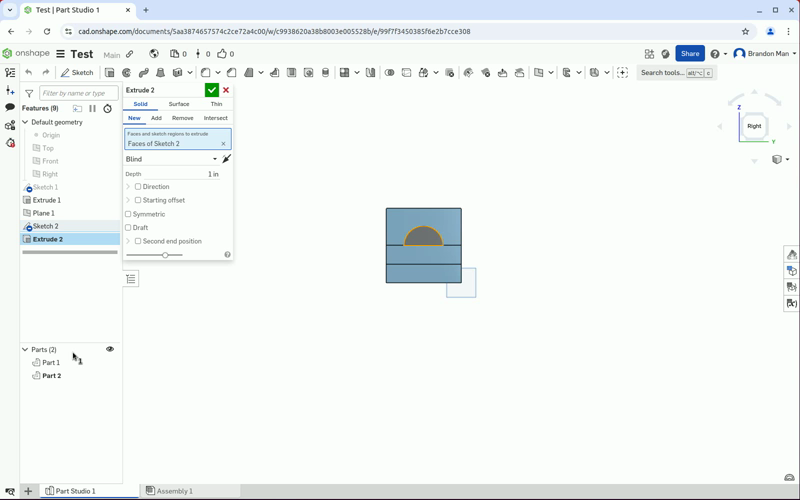
mouse_move(143, 106)
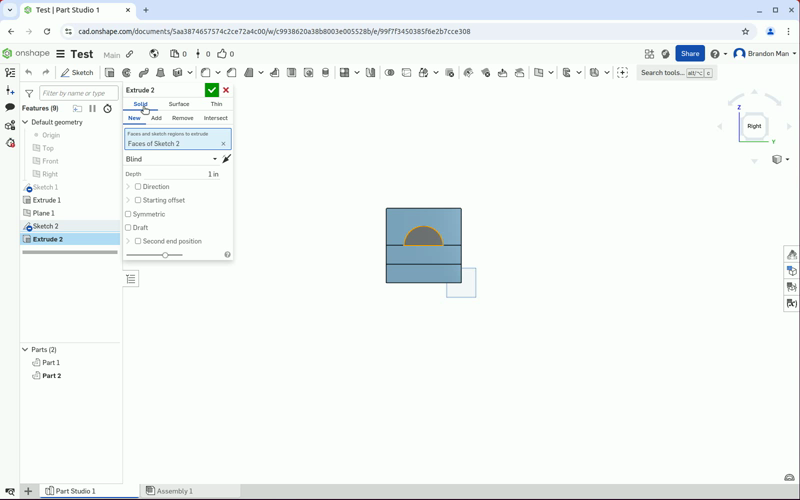
click(143, 106)
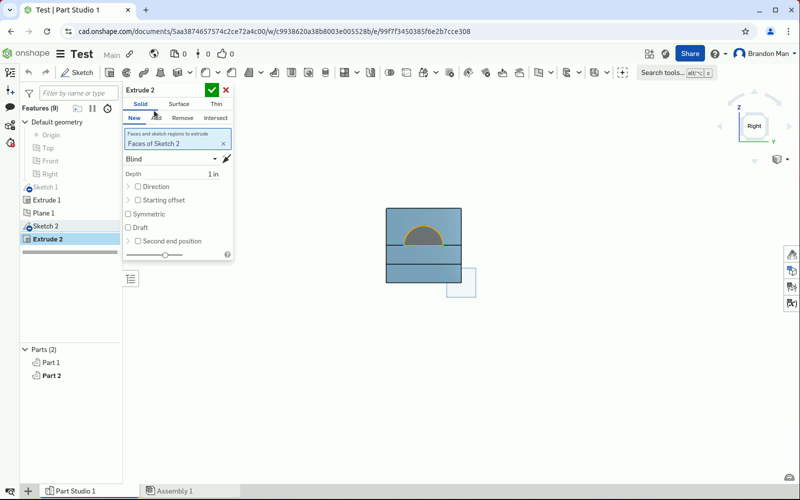
mouse_move(186, 120)
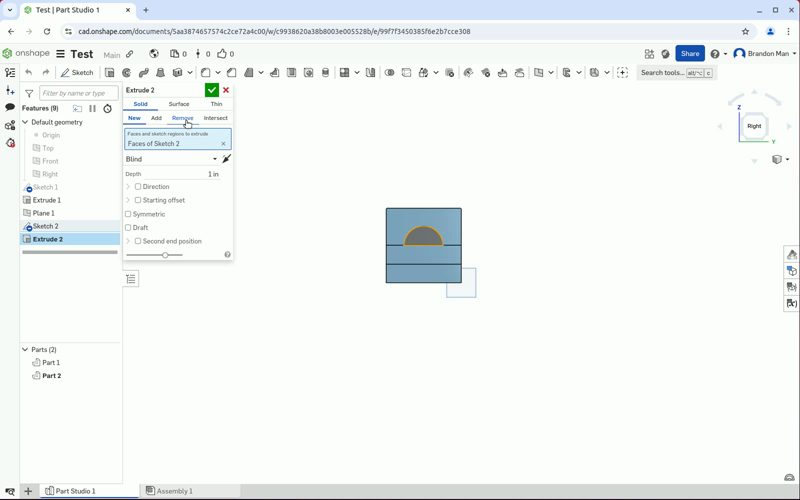
click(186, 120)
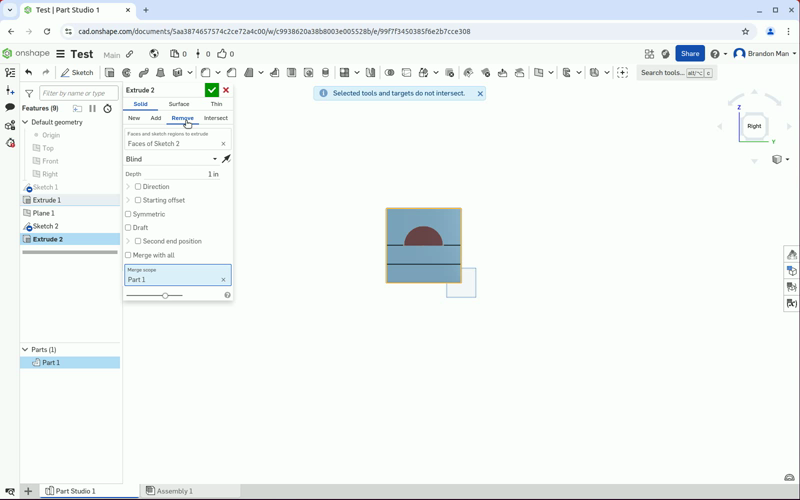
key(tab, 4)
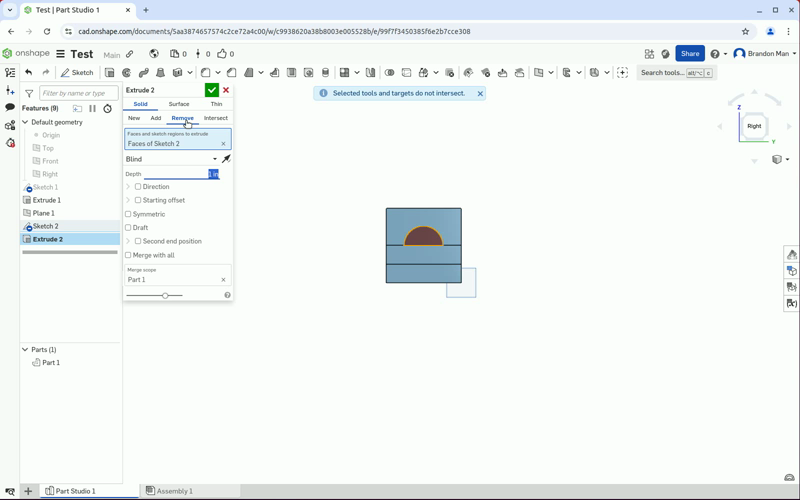
text(7.703)
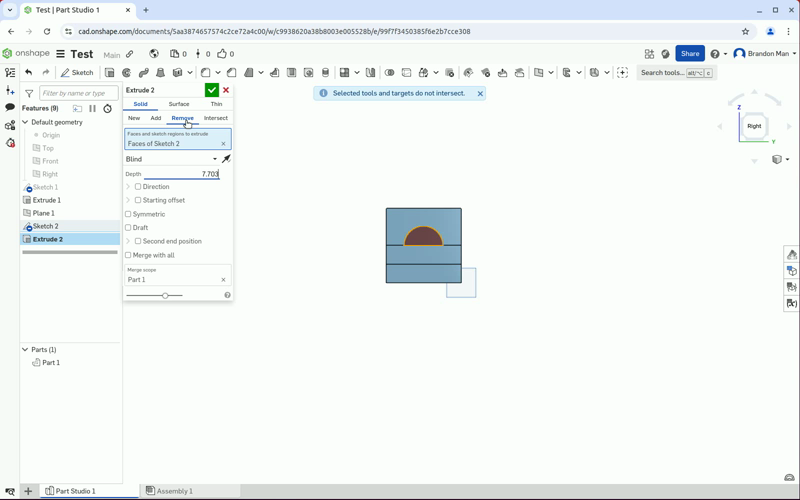
key(tab, 6)
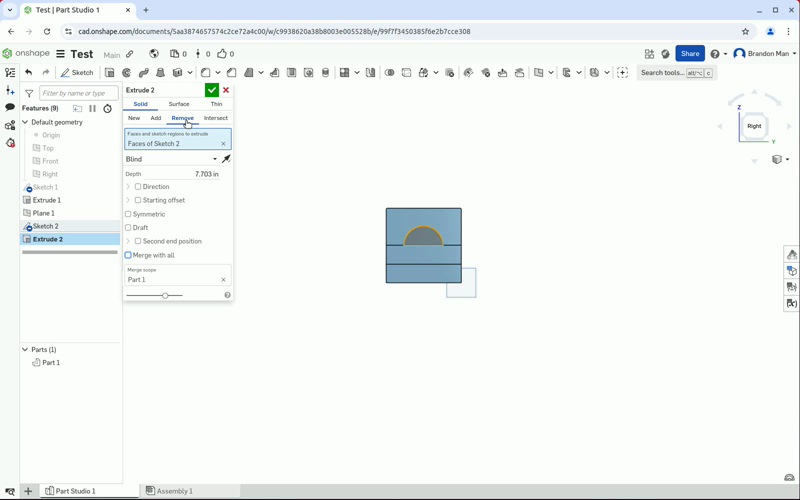
key(space)
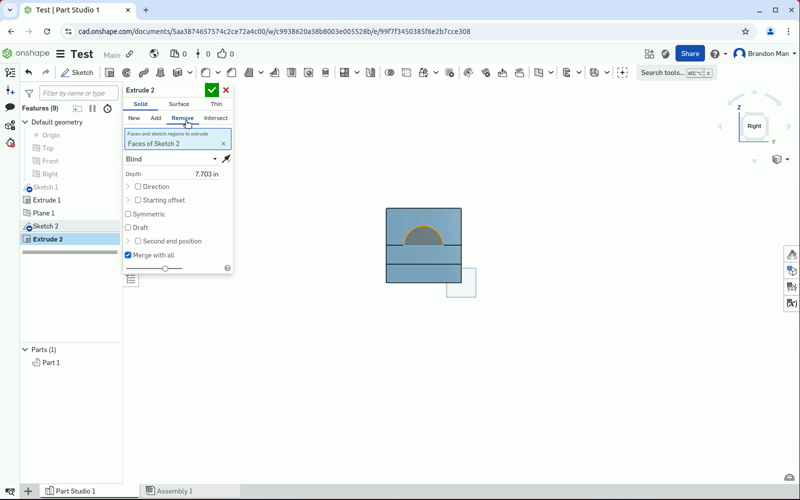
key(enter)
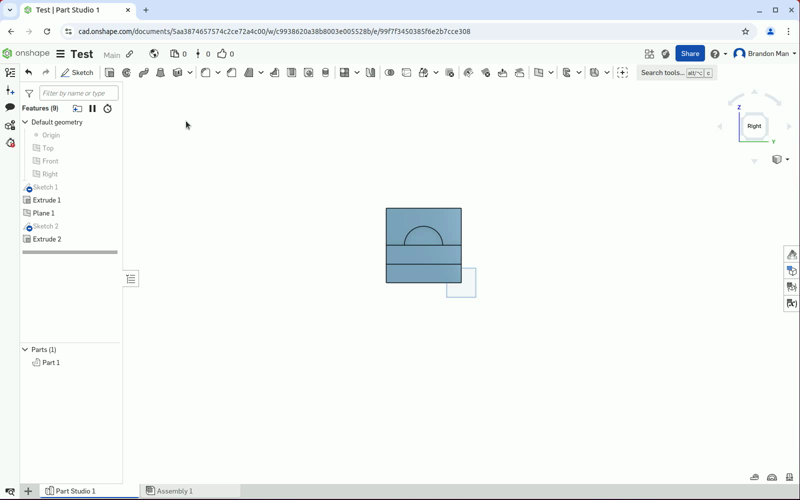
key(shift+h)
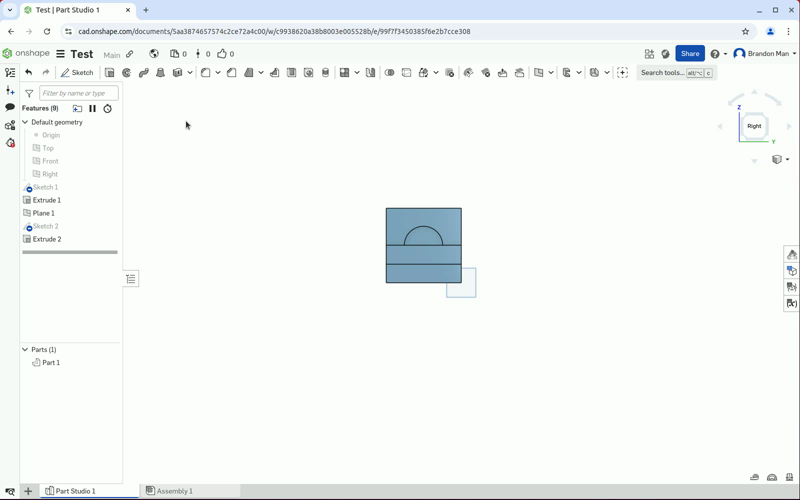
key(shift+h)
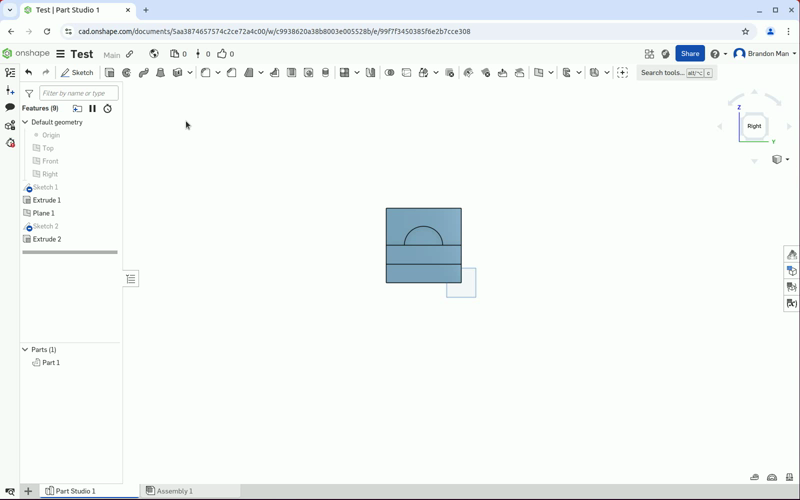
mouse_move(73, 189)
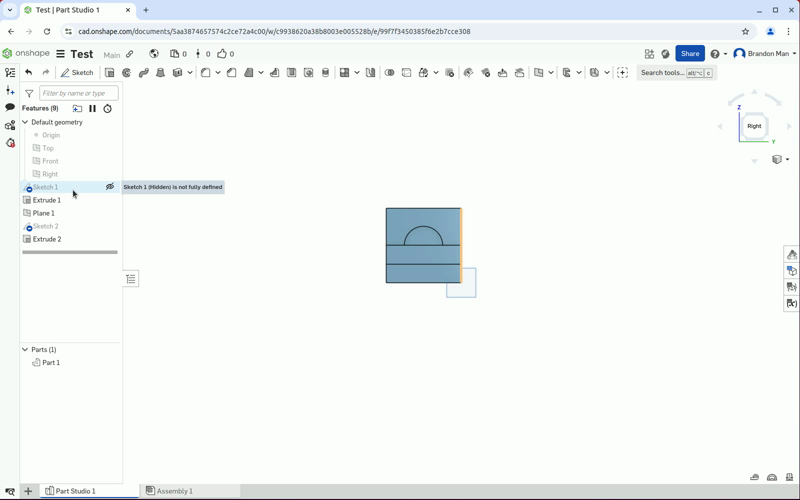
click(73, 189)
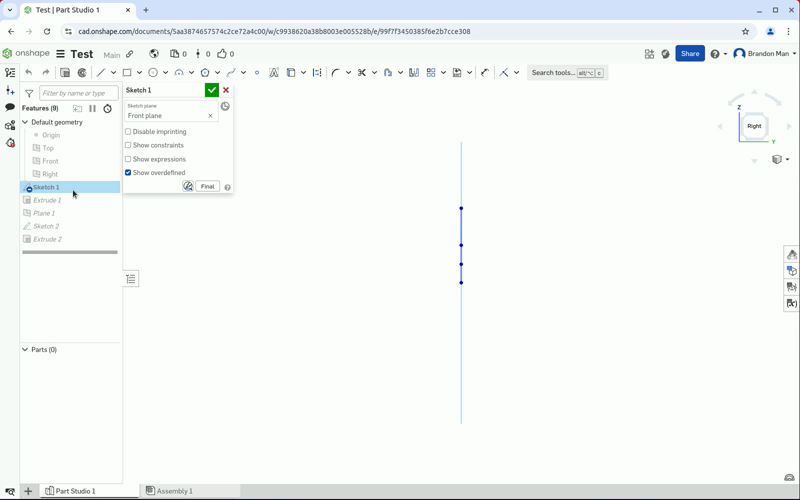
mouse_move(229, 92)
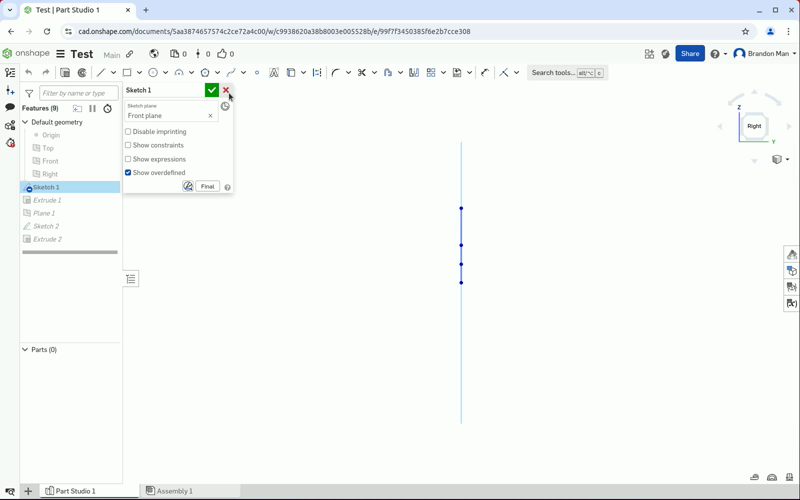
click(229, 92)
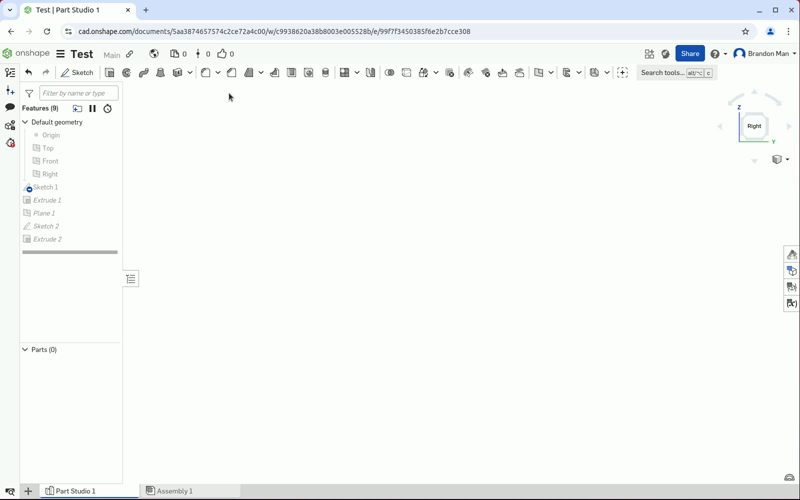
key(shift+s)
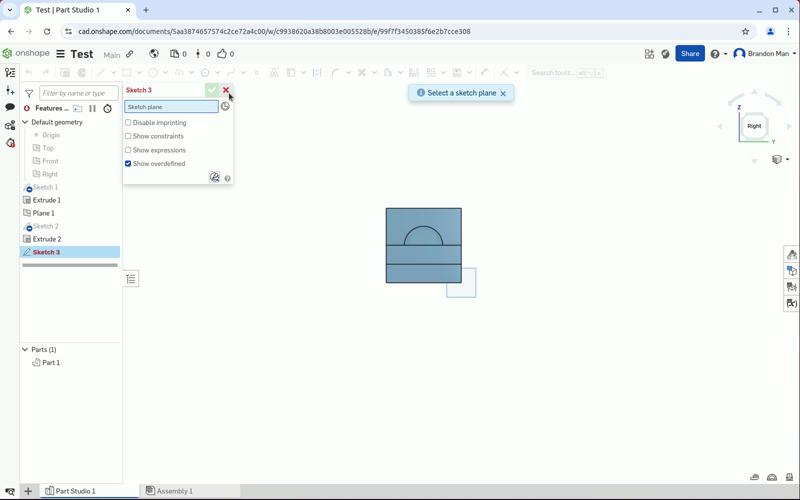
mouse_move(73, 215)
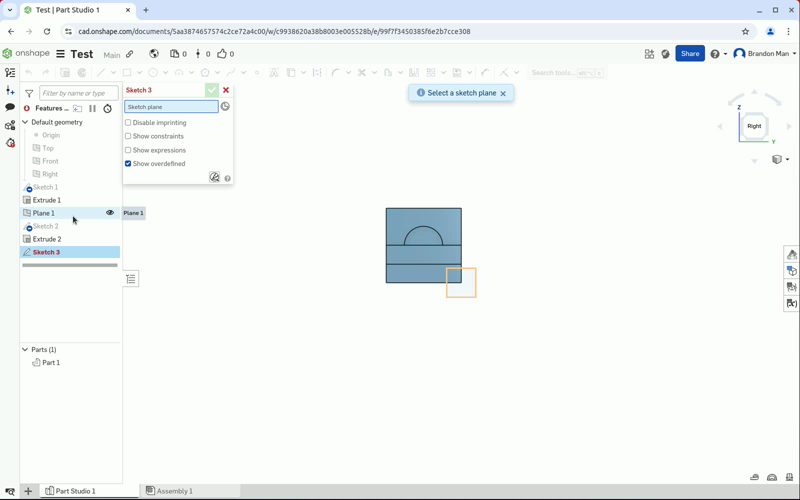
click(73, 215)
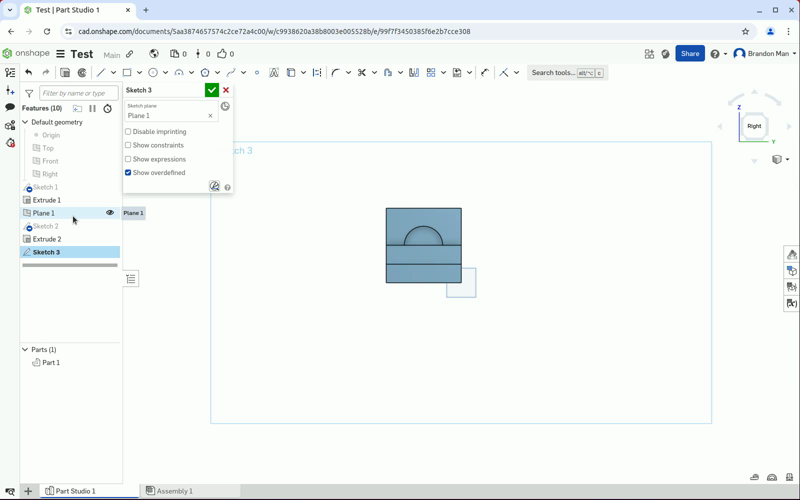
mouse_move(73, 352)
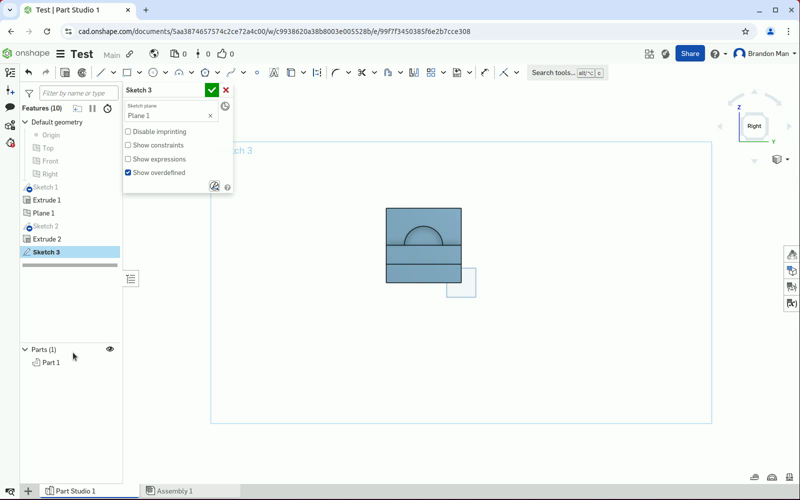
key(y)
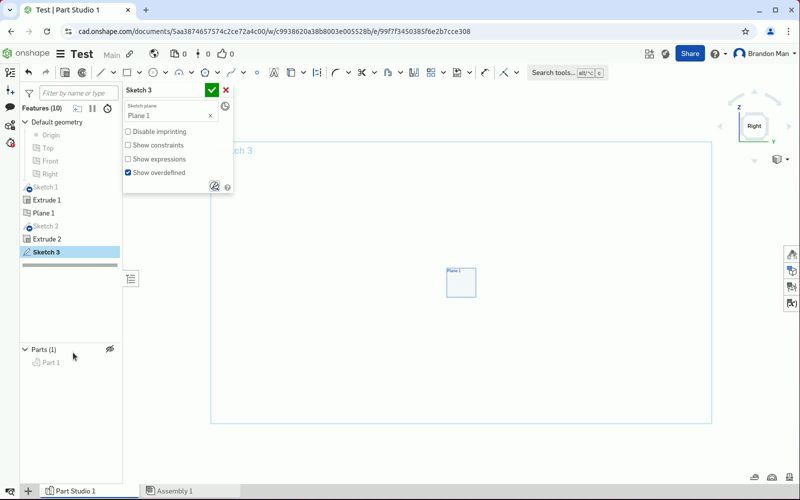
key(a)
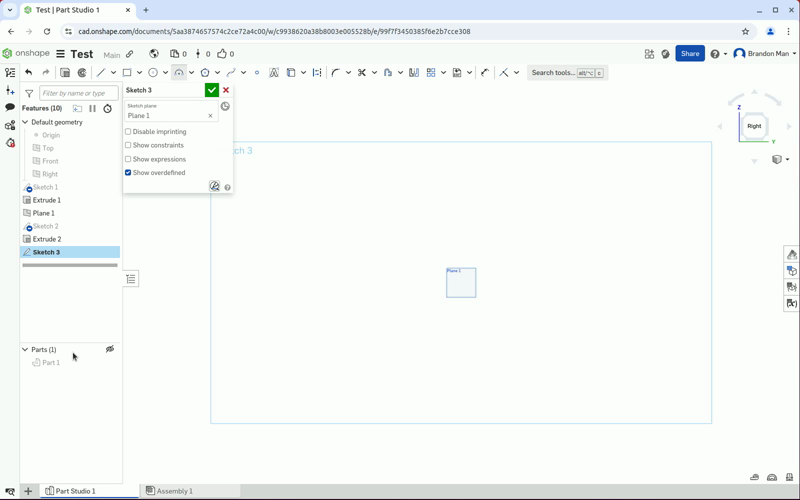
key_down(shift)
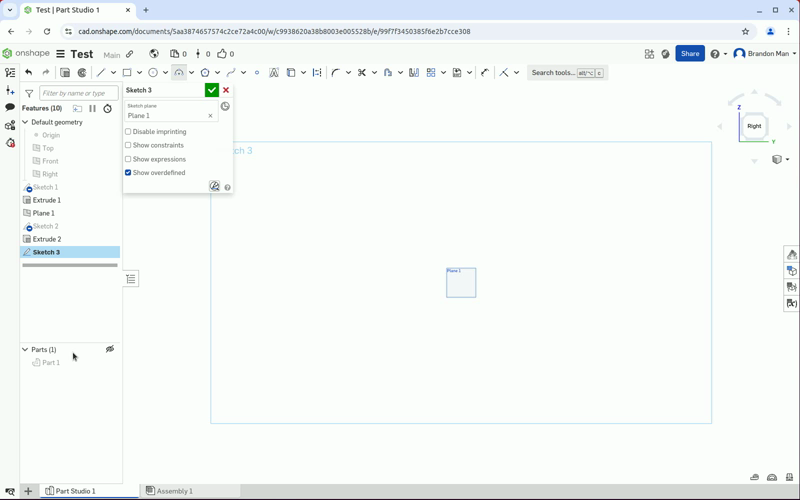
mouse_move(404, 245)
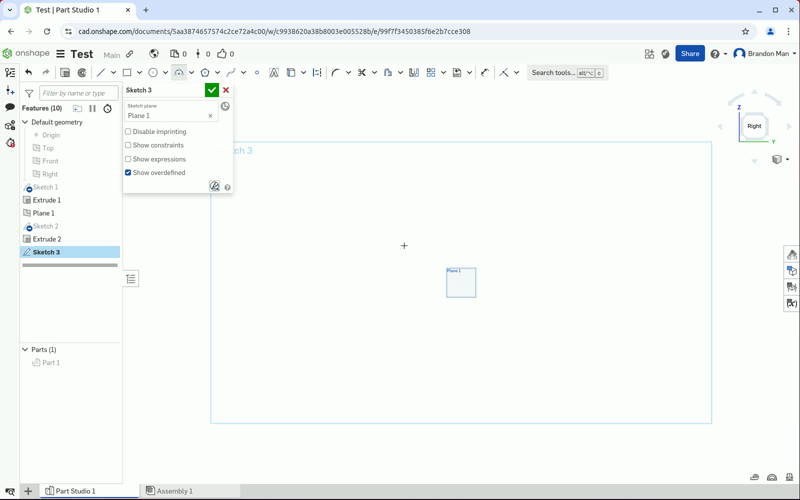
click(404, 245)
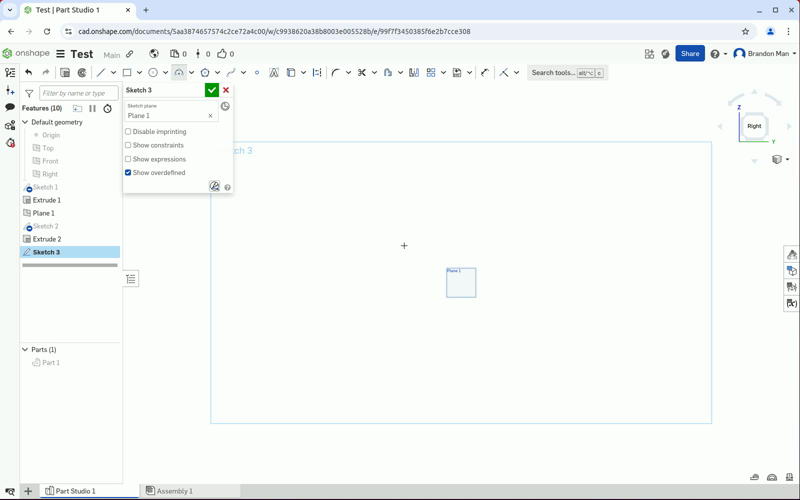
key_up(shift)
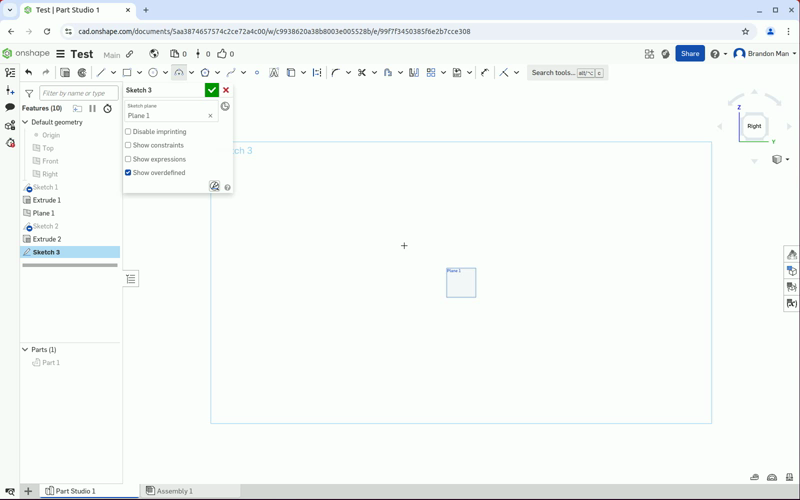
key_down(shift)
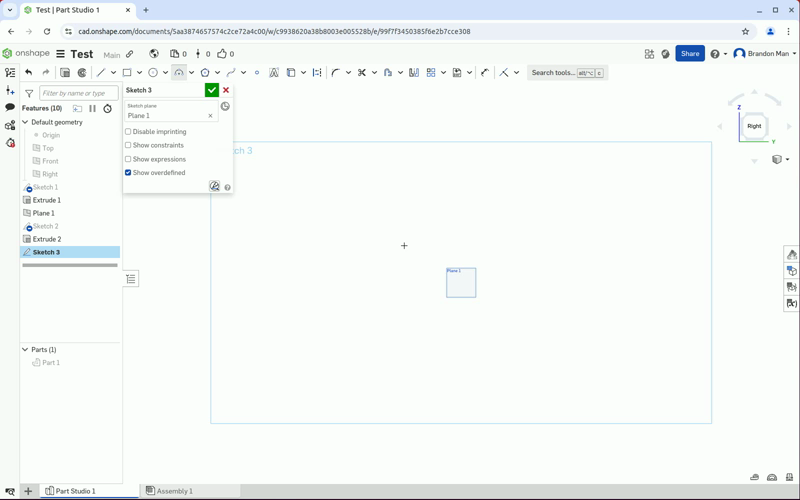
mouse_move(442, 245)
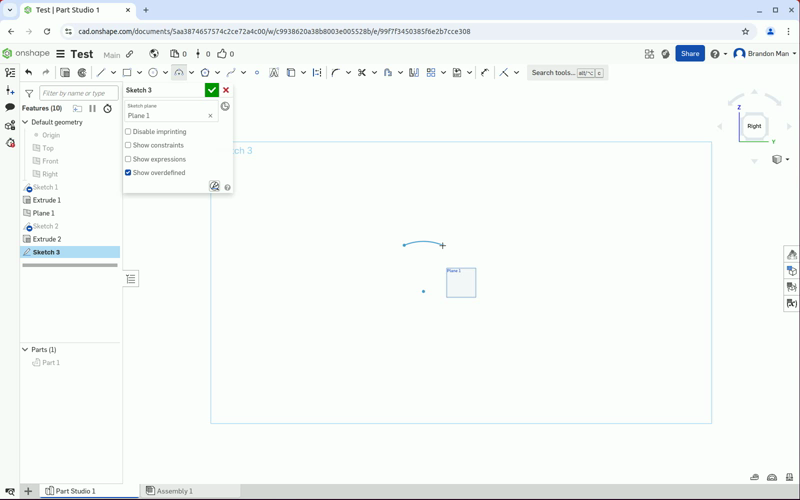
click(442, 245)
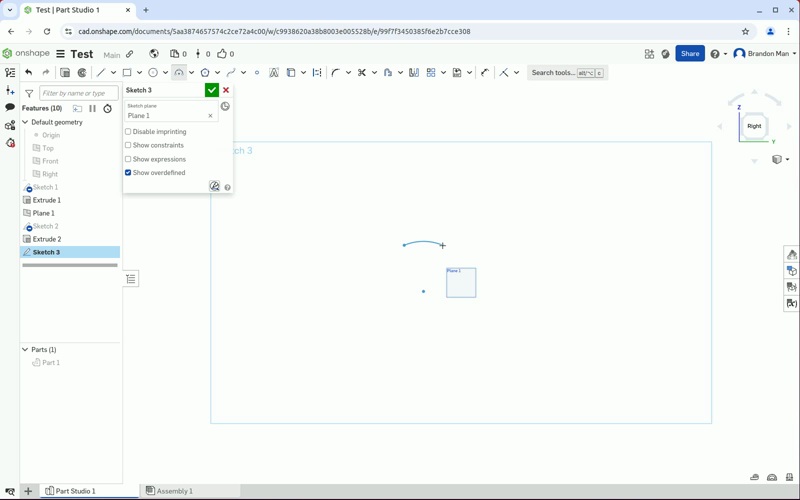
mouse_move(423, 264)
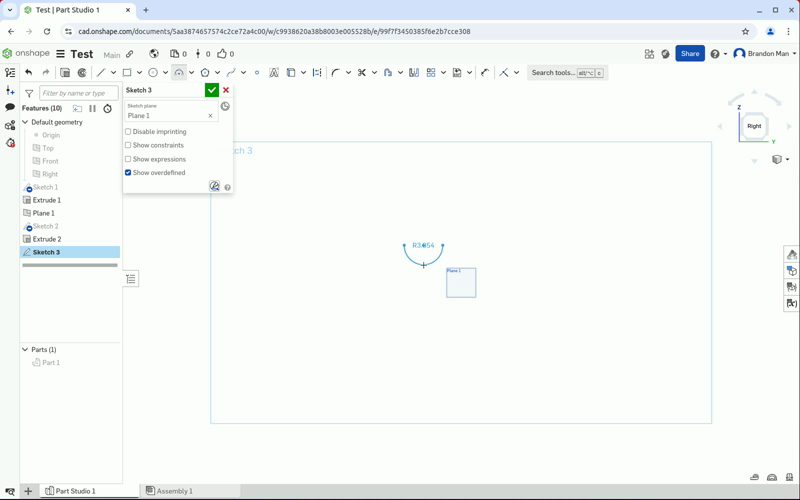
click(423, 264)
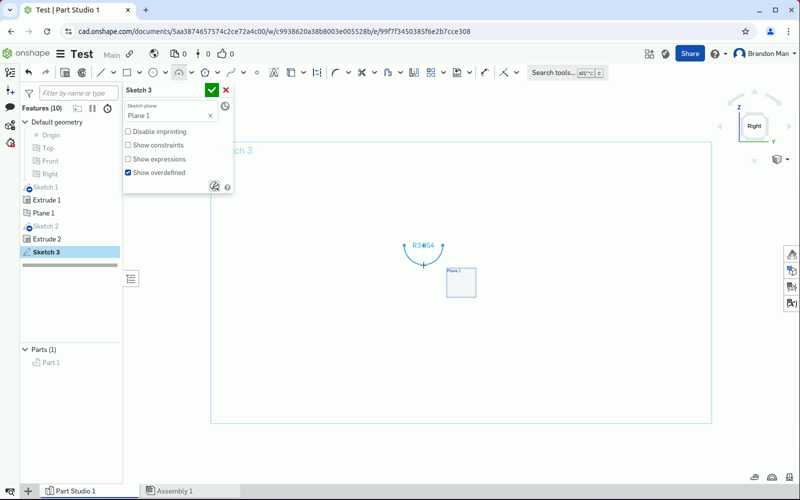
key_up(shift)
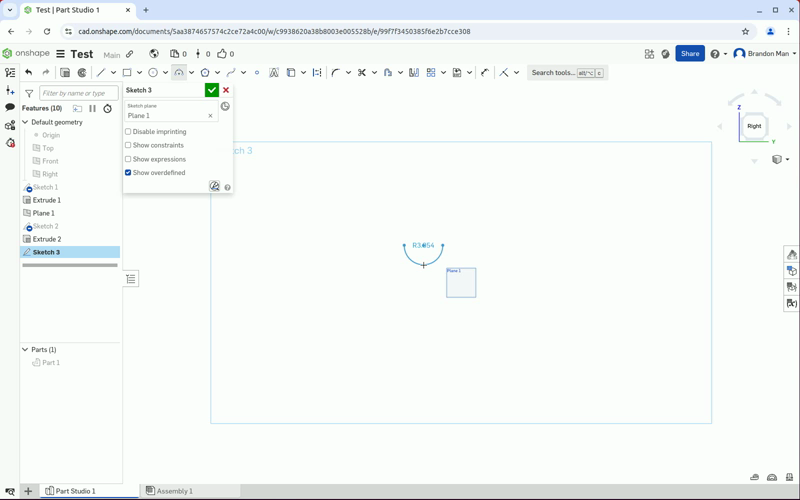
key(esc)
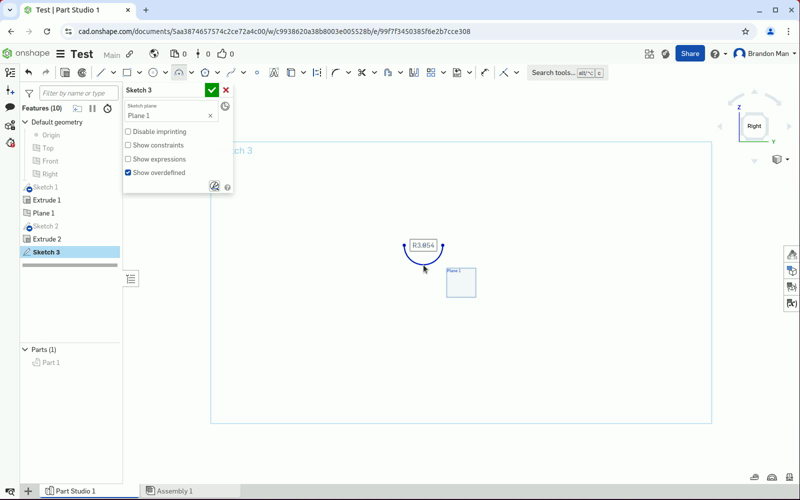
key(l)
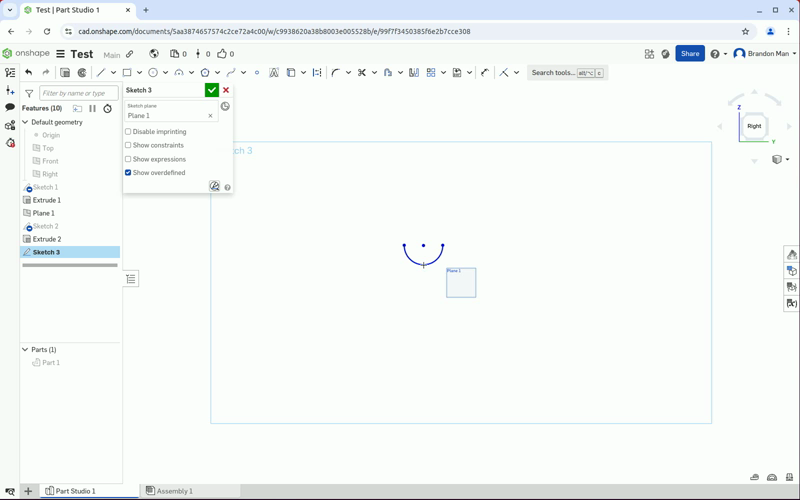
mouse_move(442, 245)
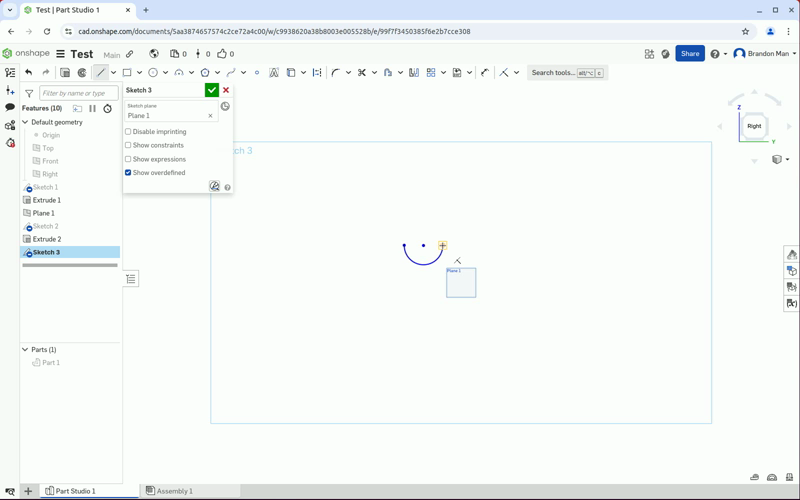
click(442, 245)
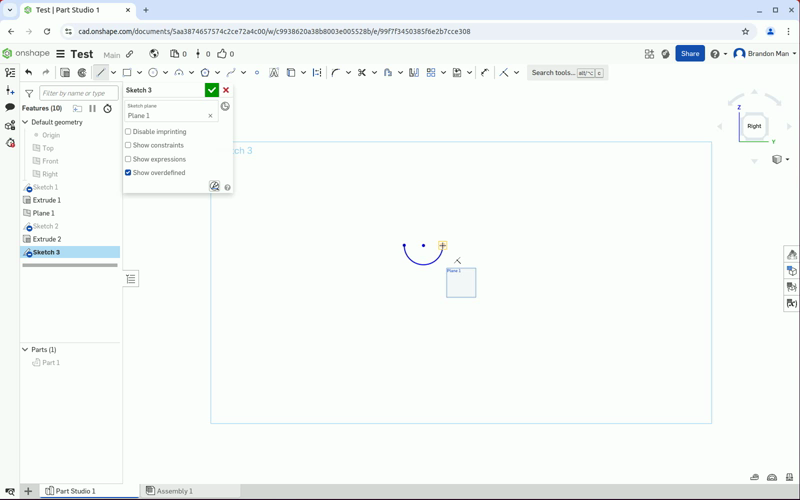
mouse_move(472, 245)
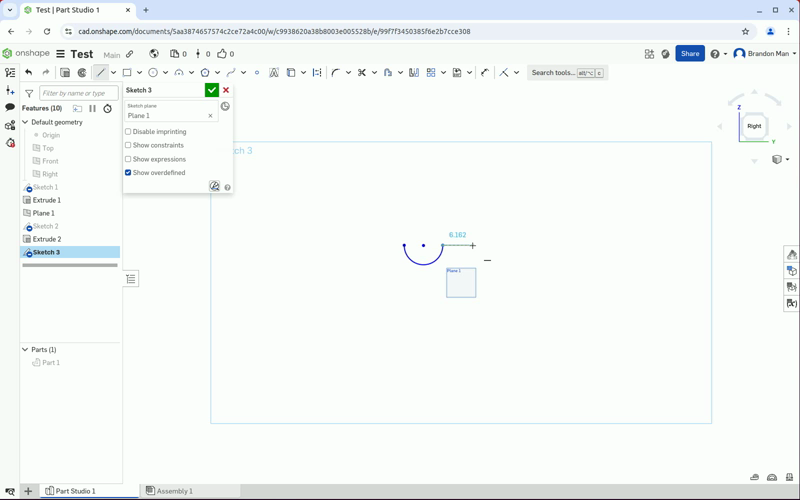
key_down(shift)
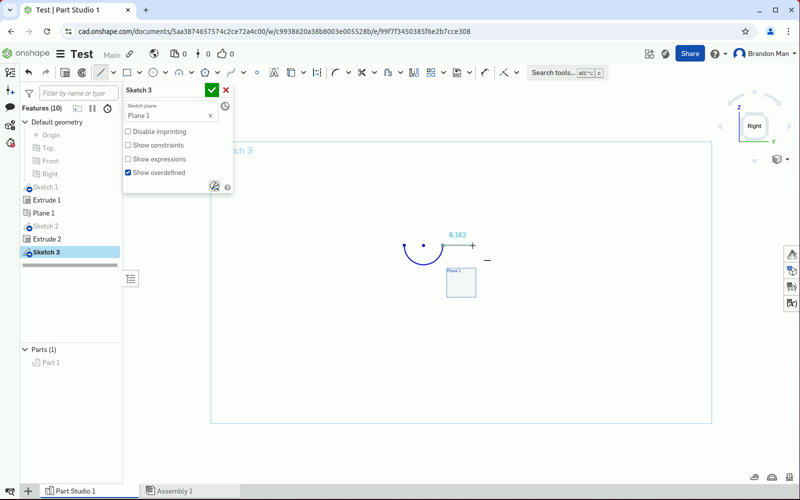
mouse_move(404, 245)
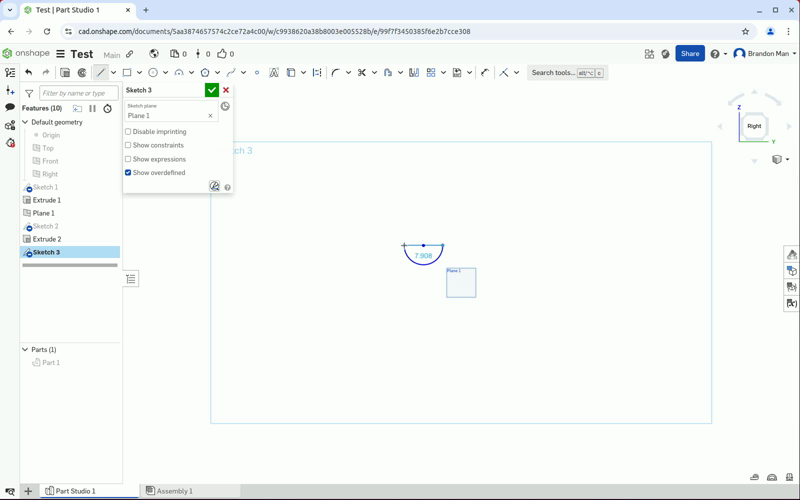
key_up(shift)
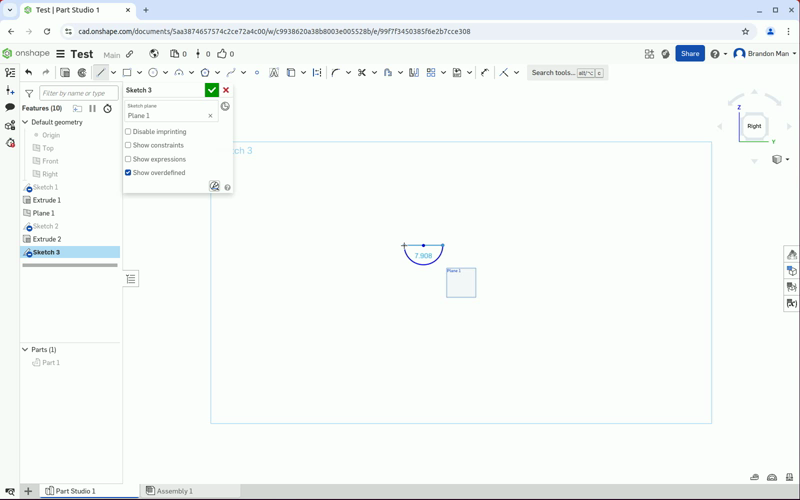
click(404, 245)
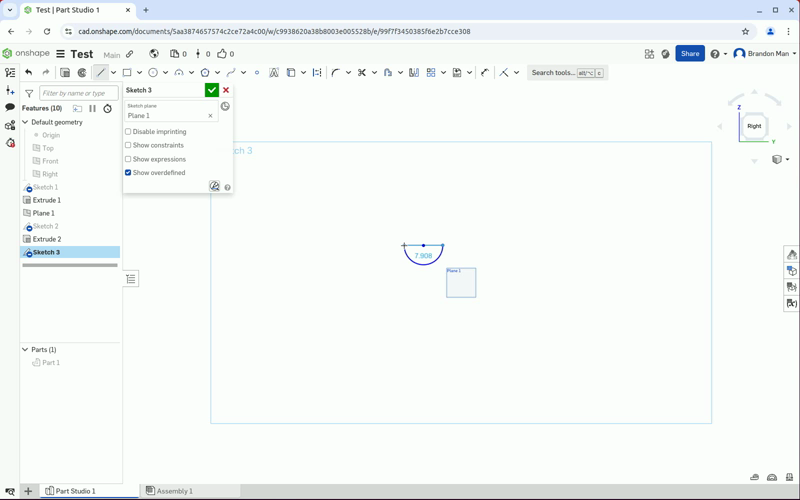
key(esc)
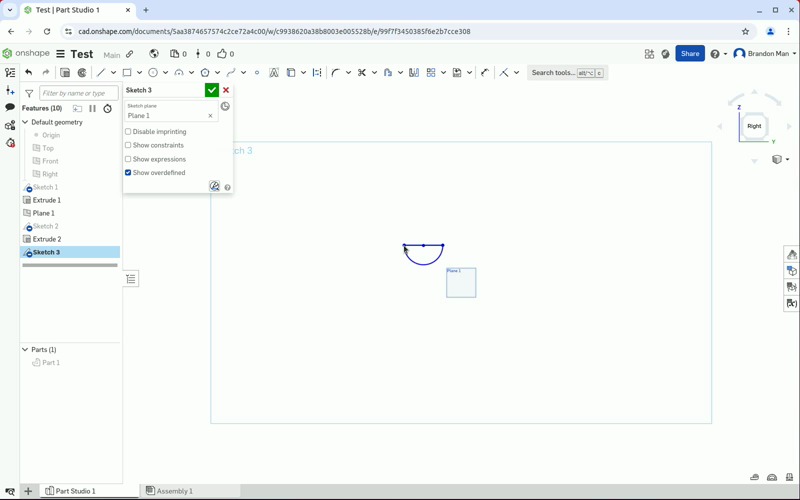
mouse_move(410, 258)
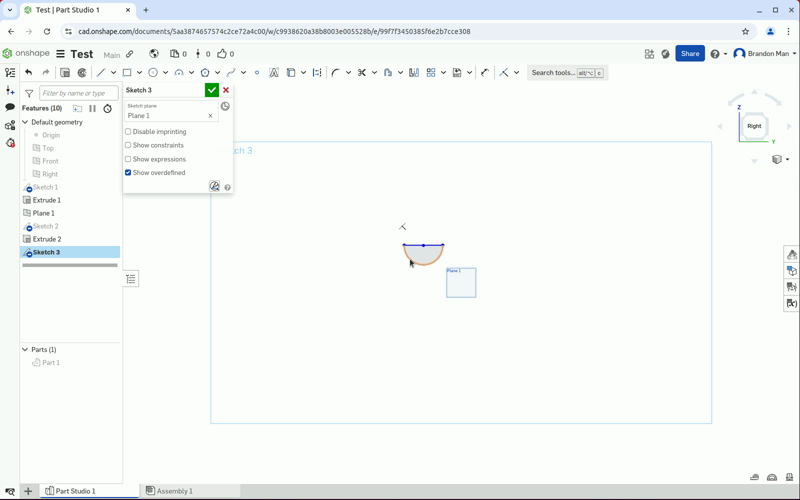
scroll(6)
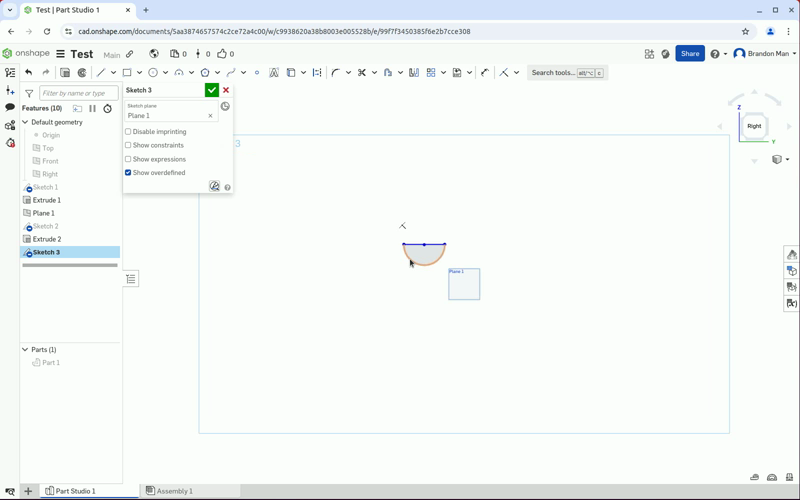
scroll(6)
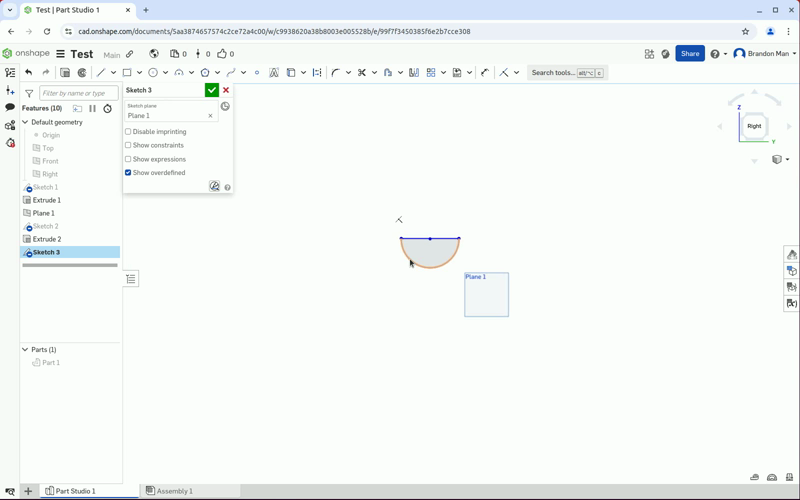
scroll(6)
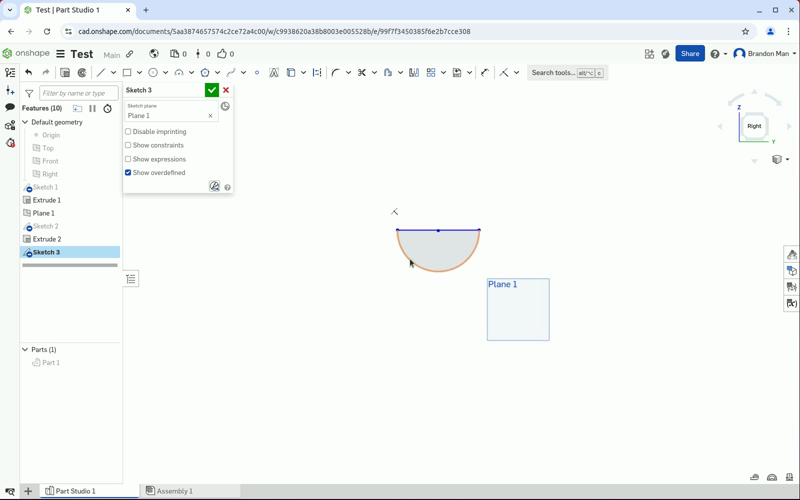
scroll(6)
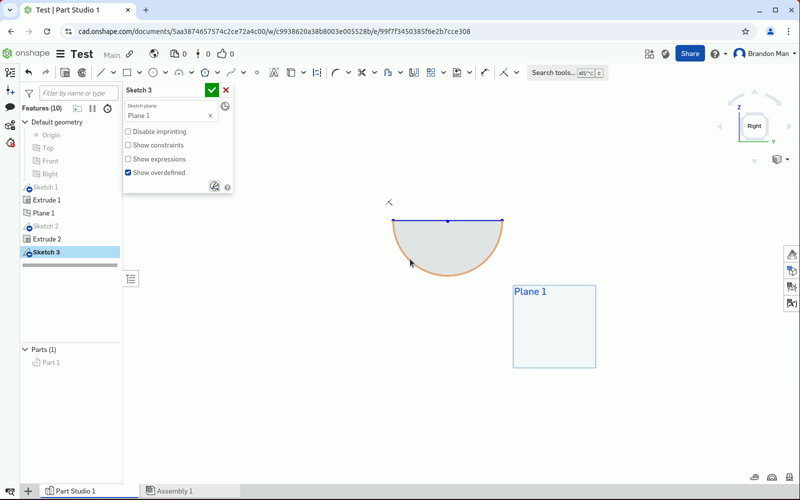
scroll(6)
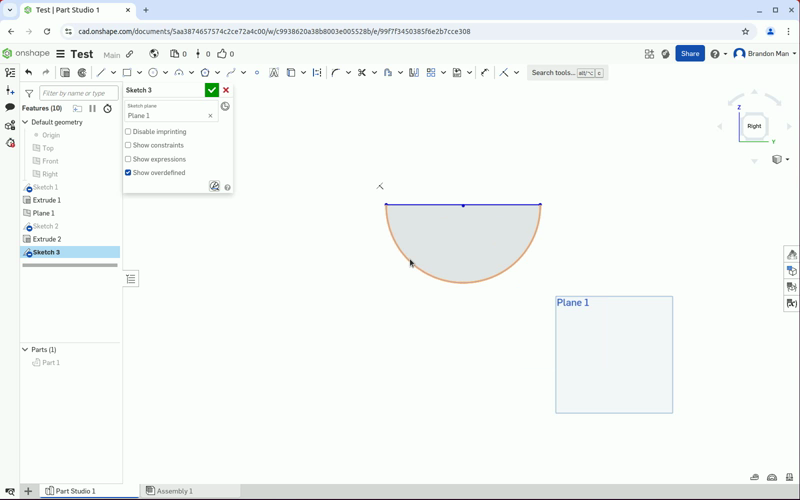
scroll(6)
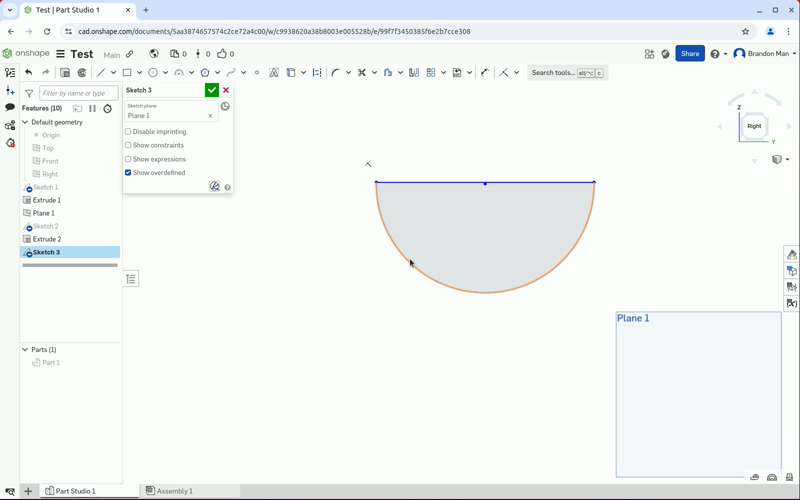
scroll(6)
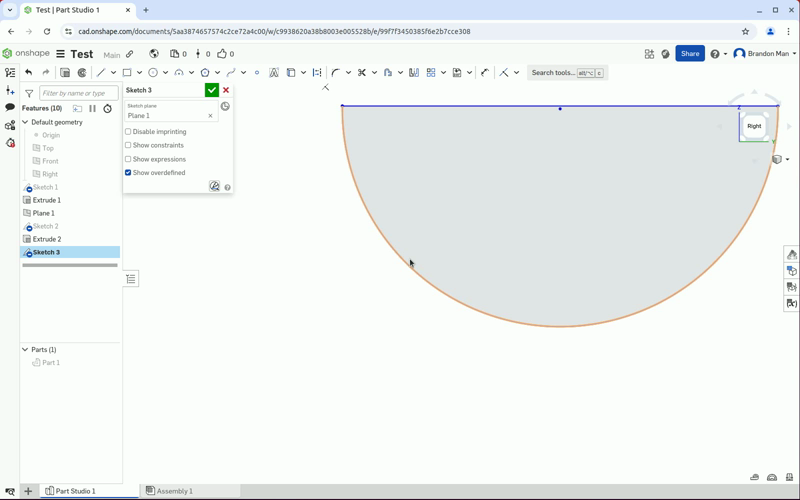
click(410, 258)
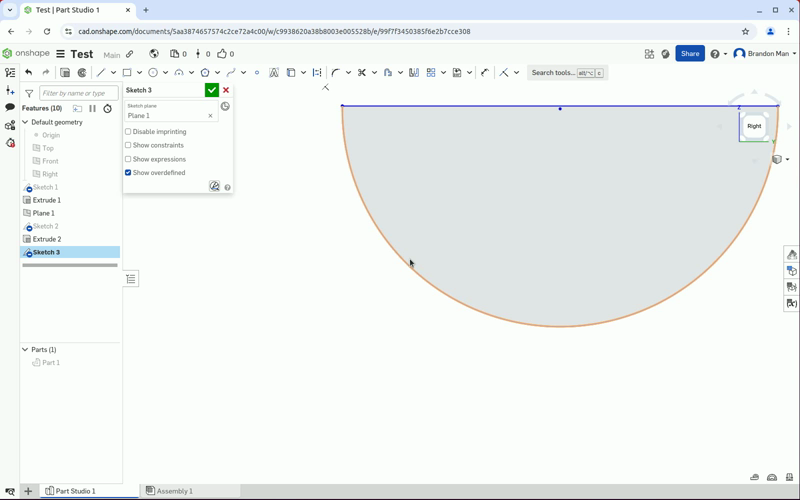
scroll(-6)
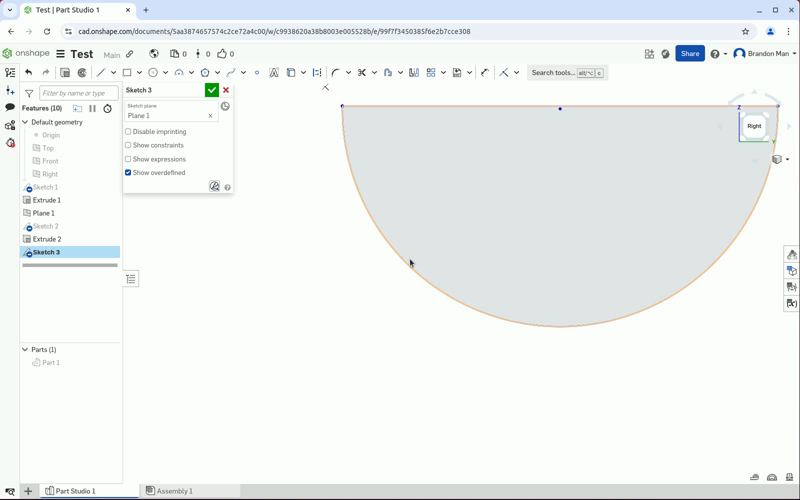
scroll(-6)
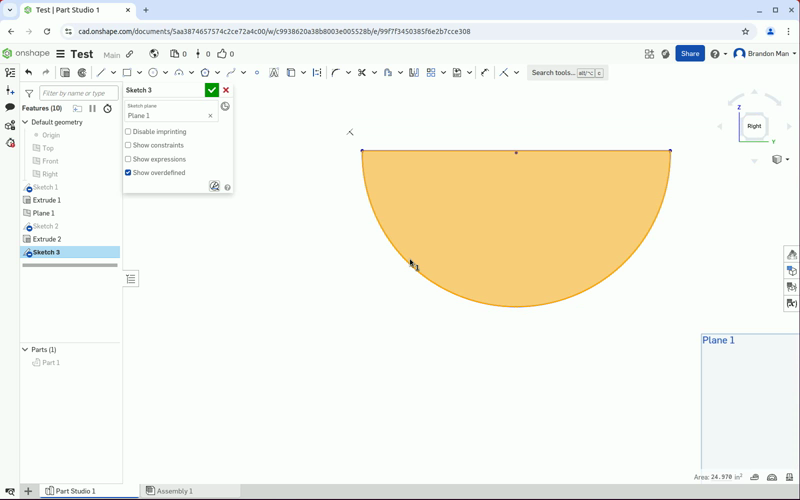
scroll(-6)
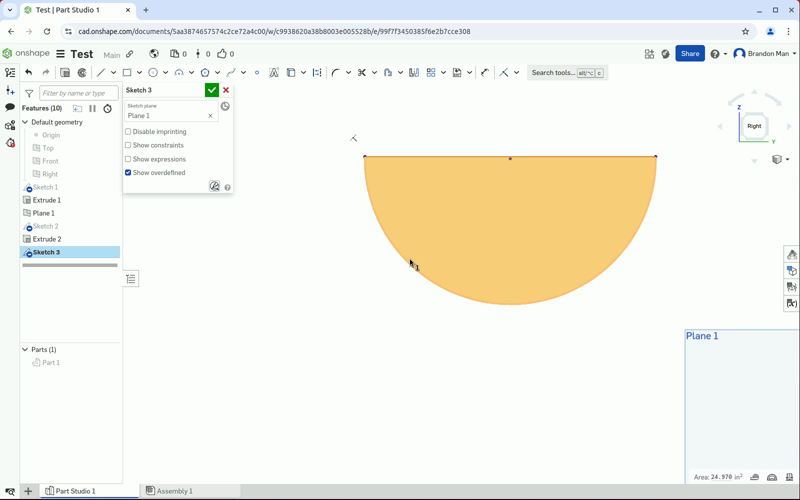
scroll(-6)
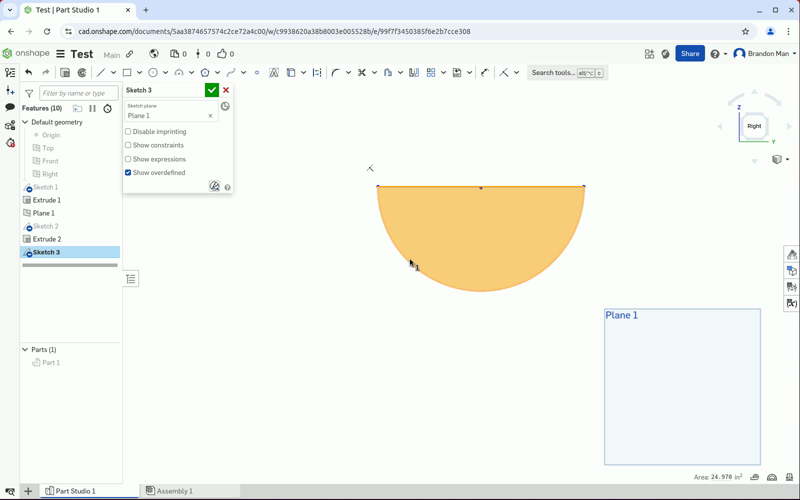
scroll(-6)
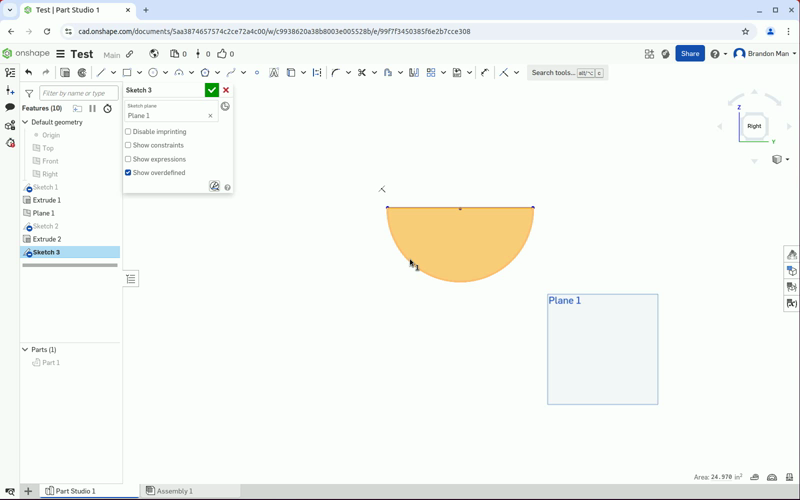
scroll(-6)
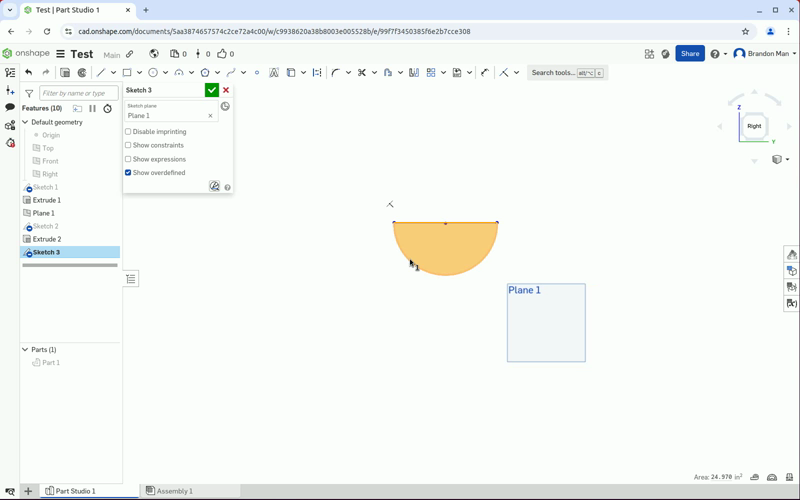
scroll(-6)
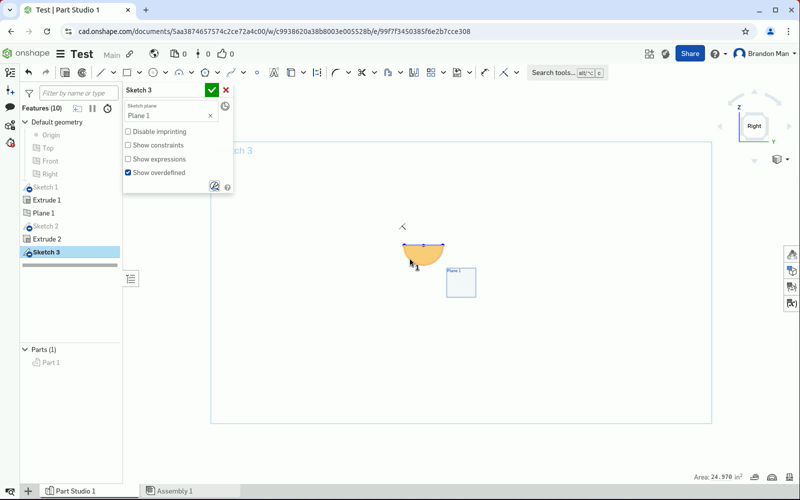
mouse_move(73, 352)
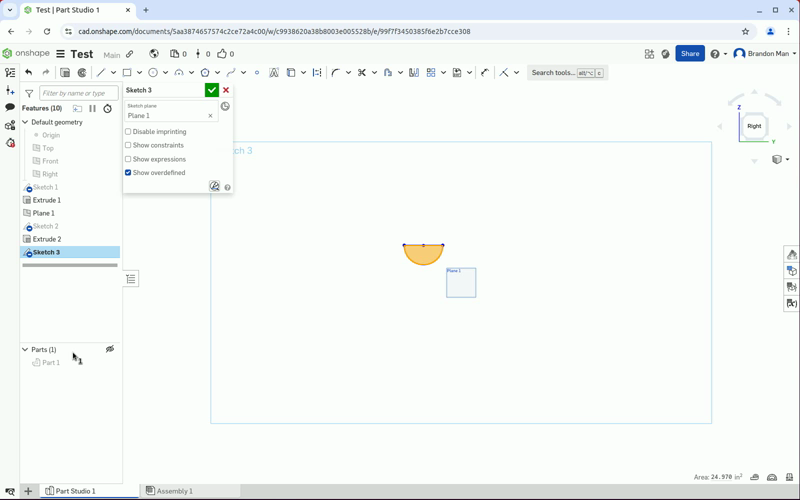
key(shift+y)
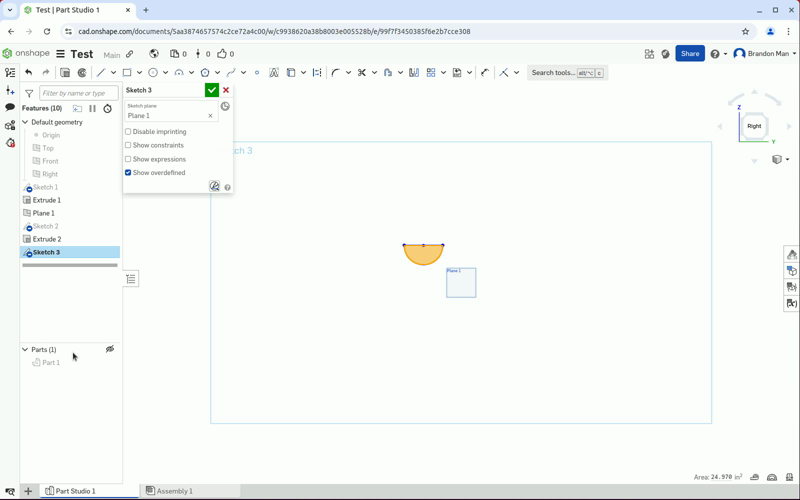
key(shift+e)
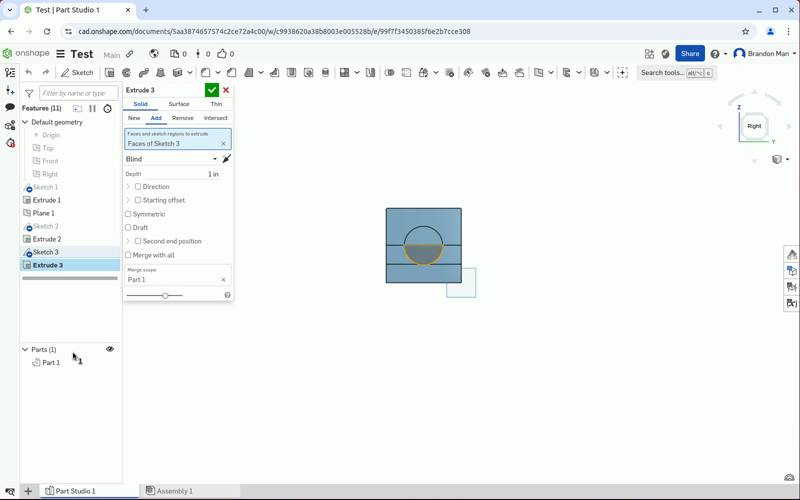
mouse_move(143, 106)
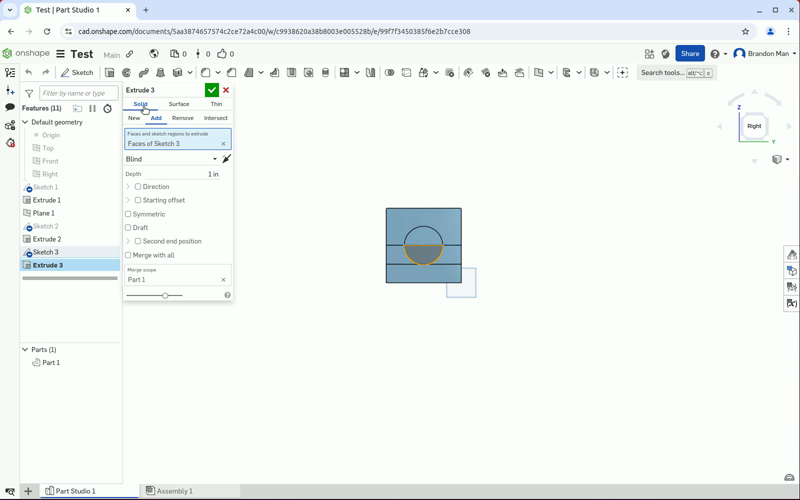
click(143, 106)
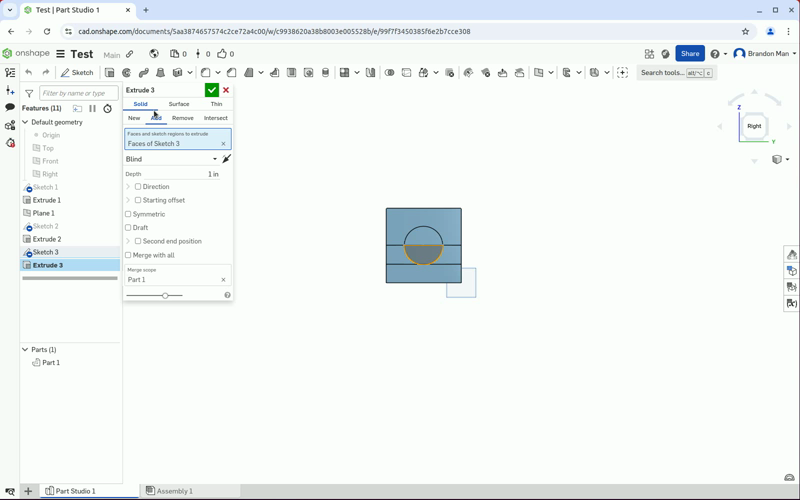
mouse_move(186, 120)
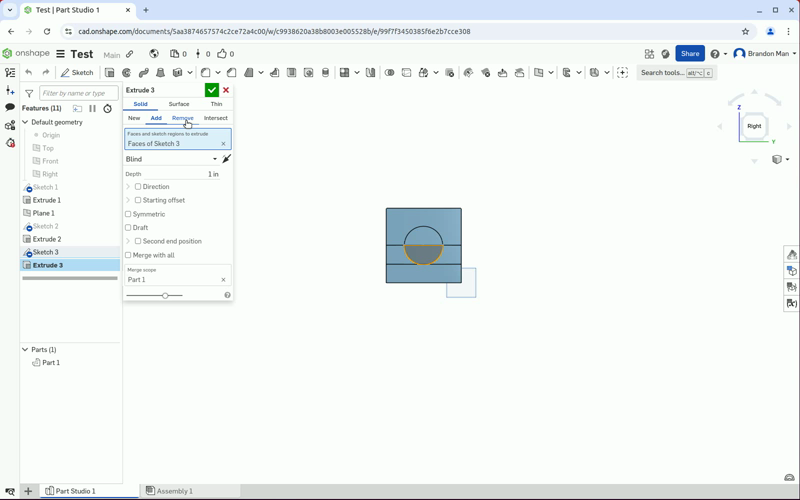
click(186, 120)
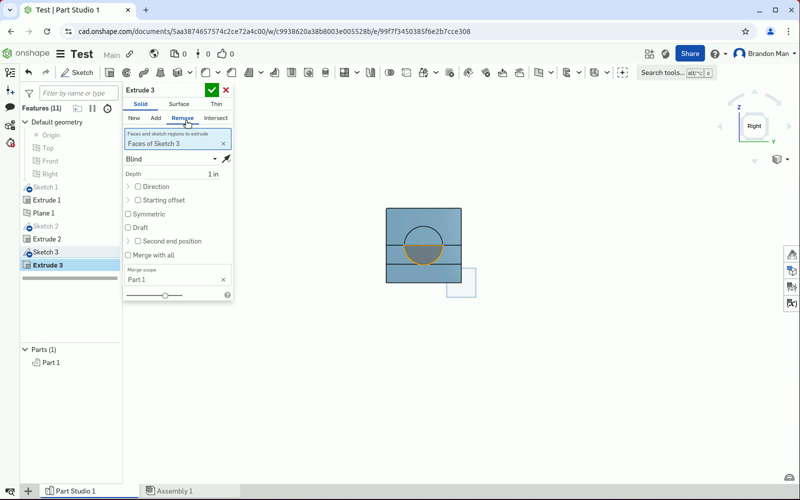
key(tab, 4)
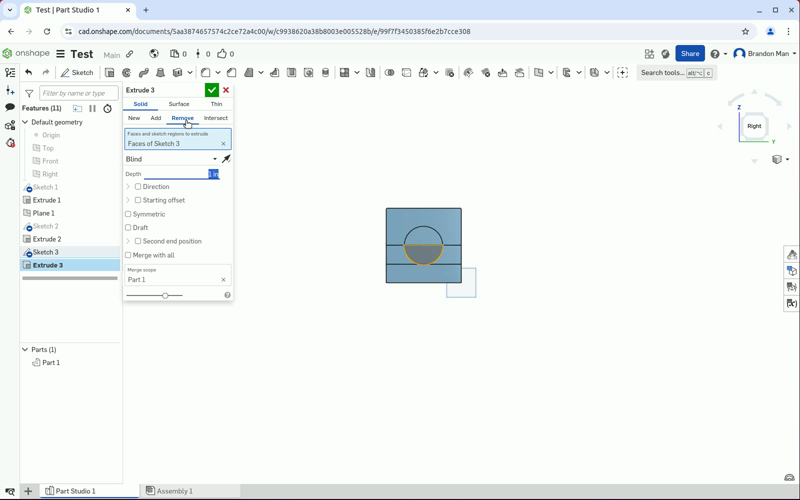
text(7.703)
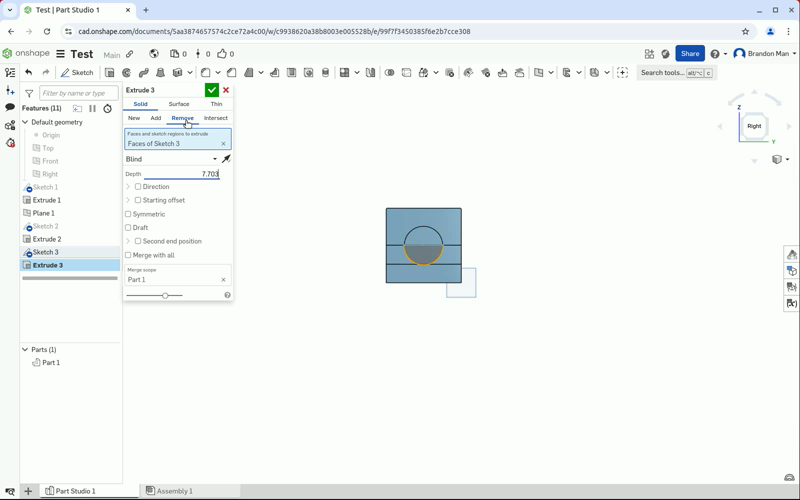
key(tab, 6)
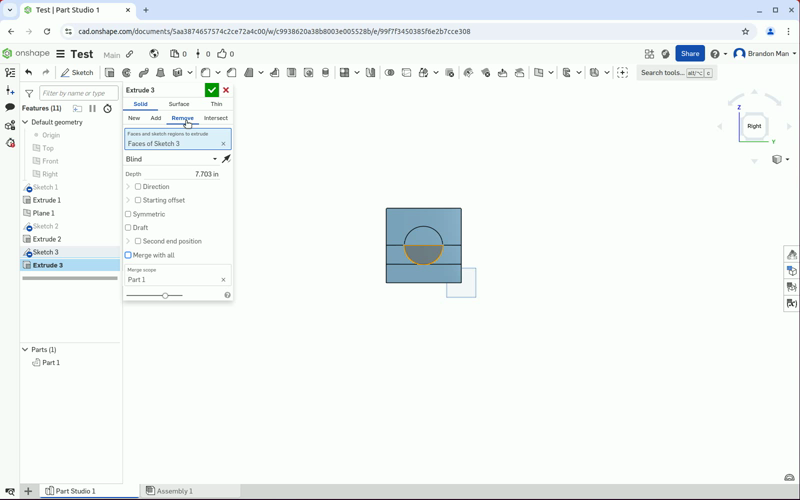
key(space)
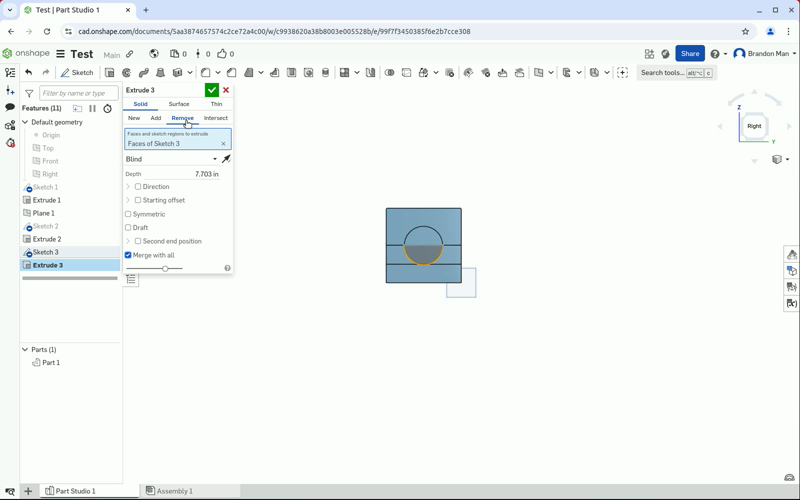
key(enter)
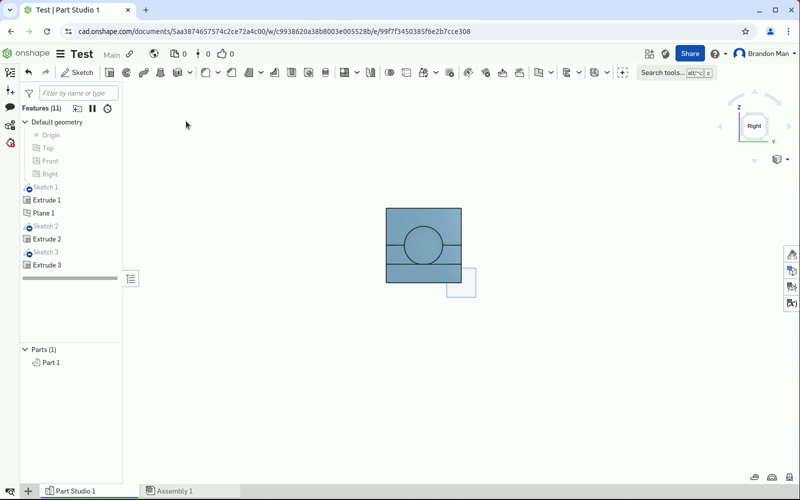
key(shift+h)
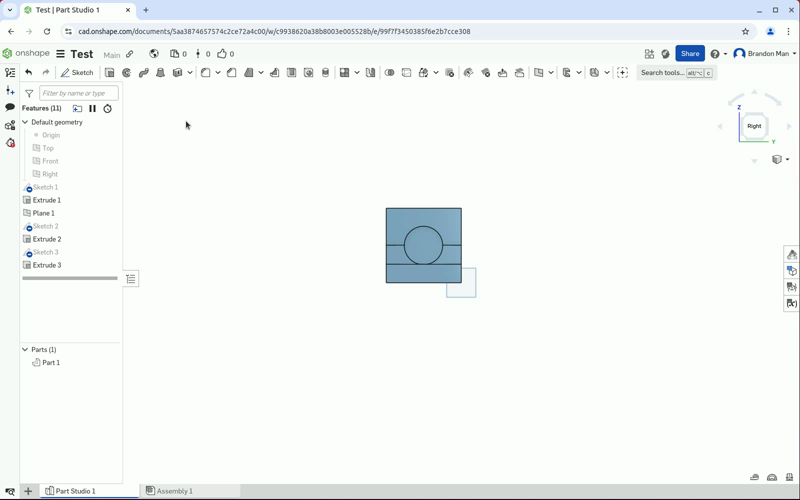
key(shift+h)
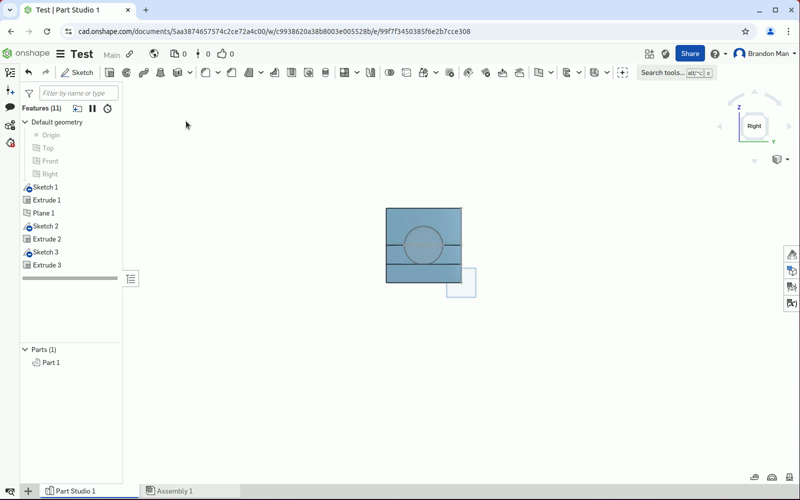
key(shift+7)
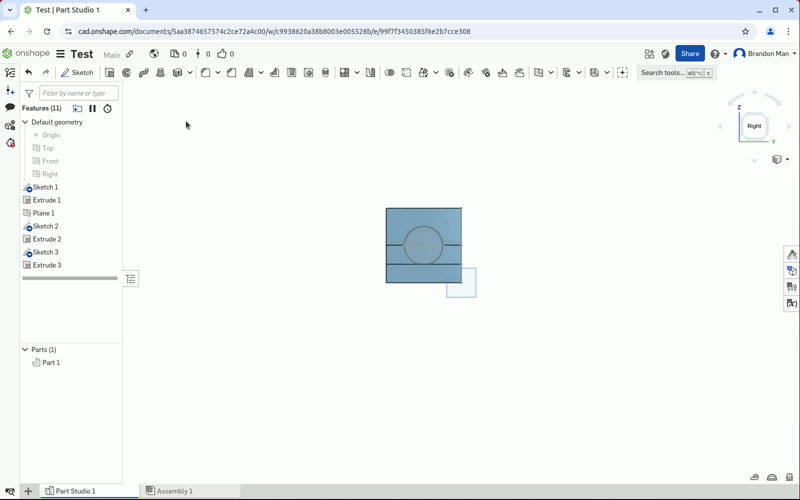
key(right, 2)
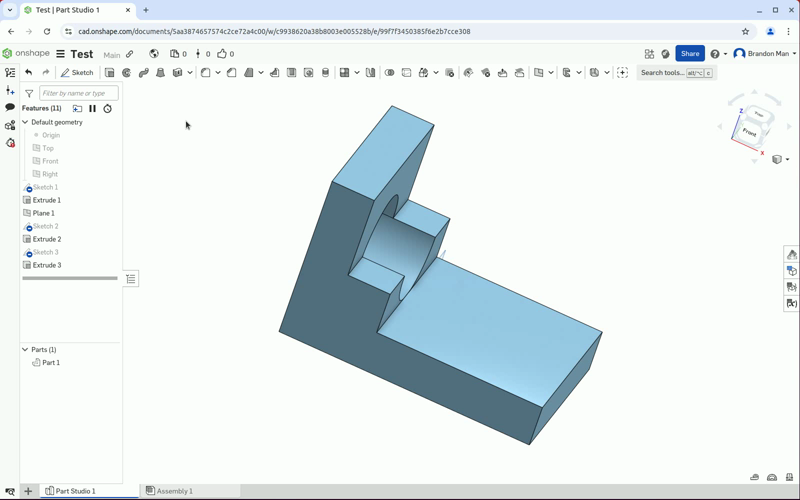
key(down, 2)
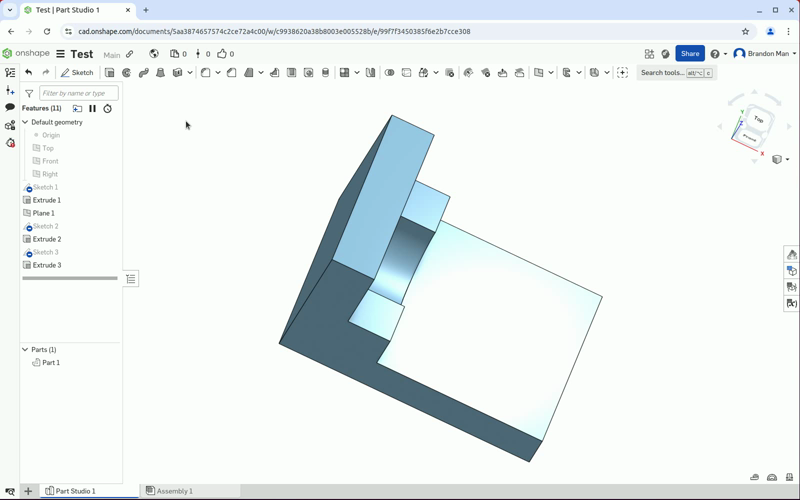
key(up, 2)
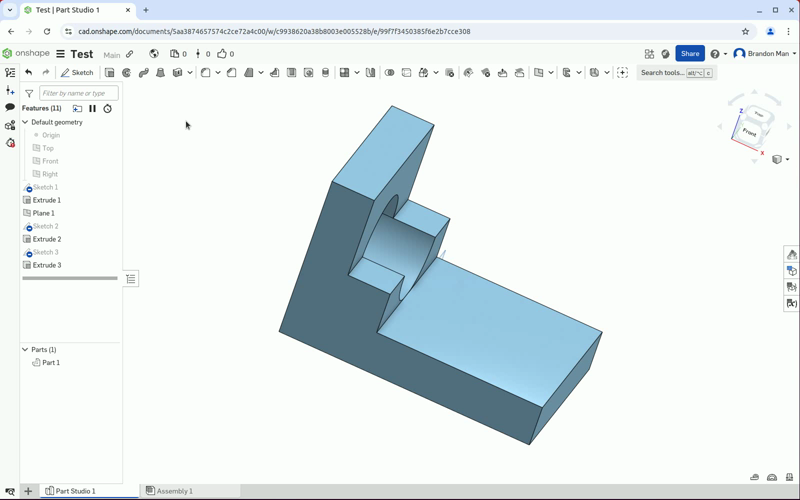
key(left, 2)
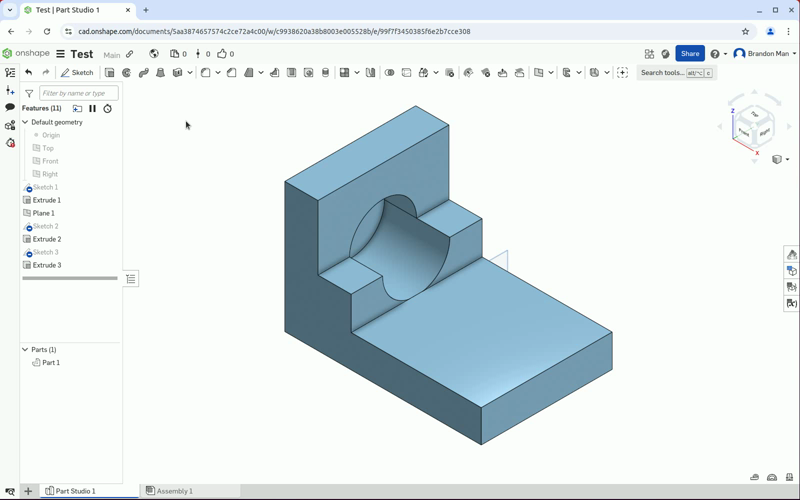
mouse_move(73, 189)
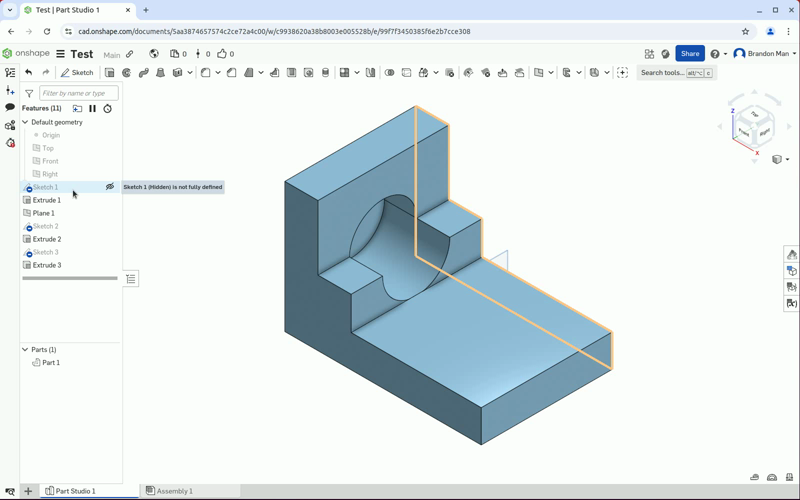
click(73, 189)